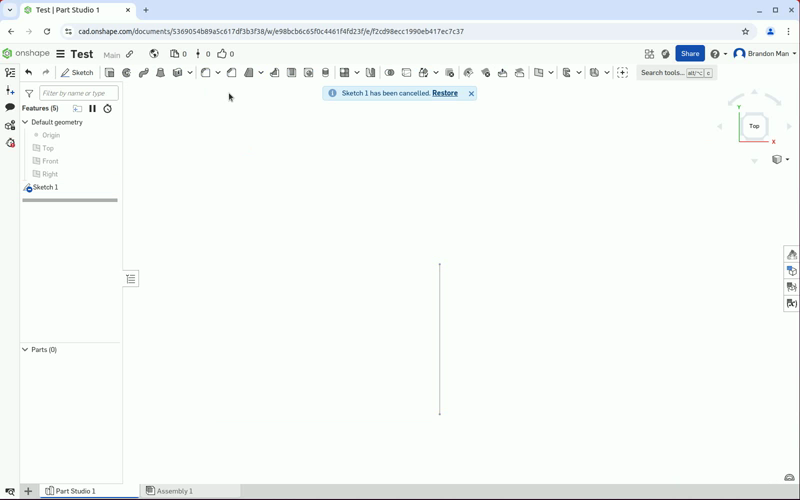
key(shift+h)
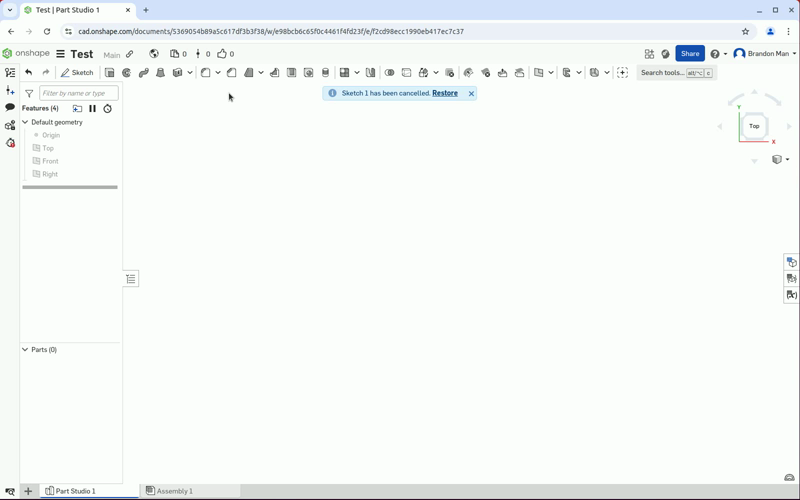
mouse_move(73, 352)
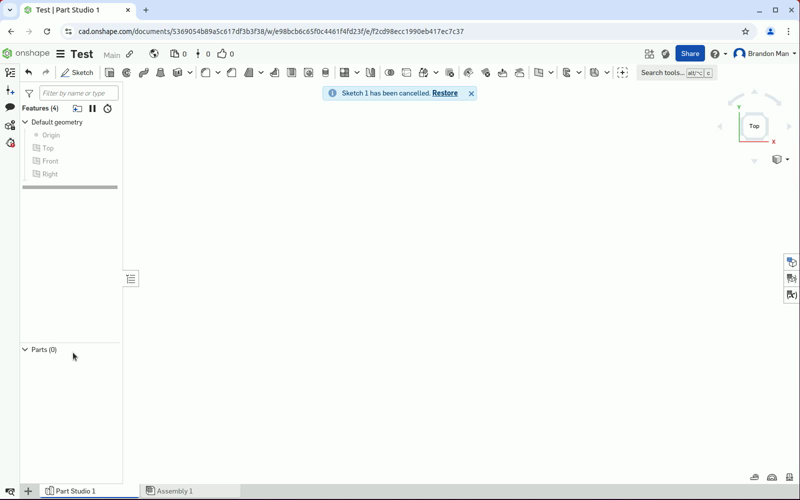
key(y)
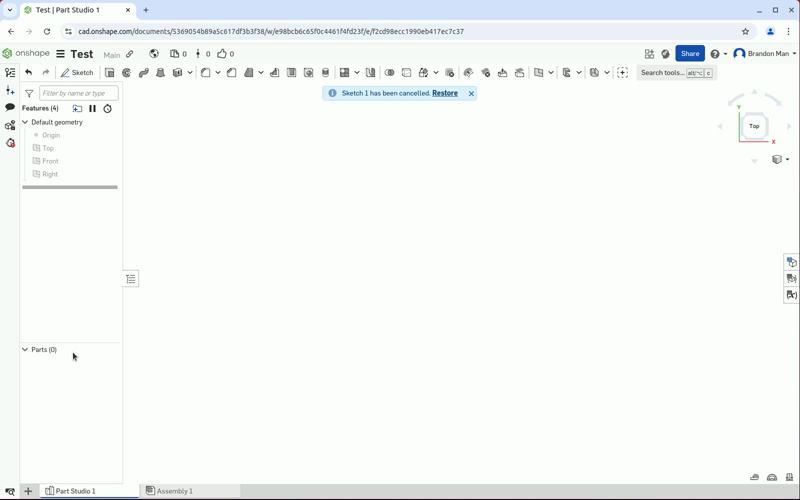
key(shift+p)
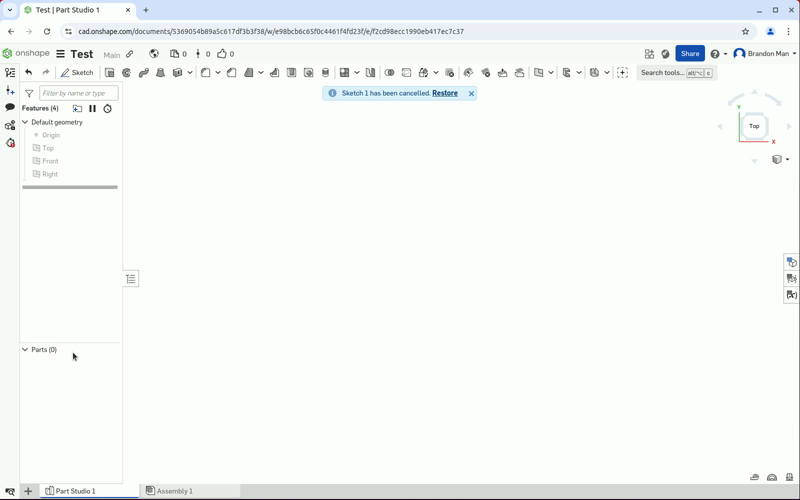
key(space)
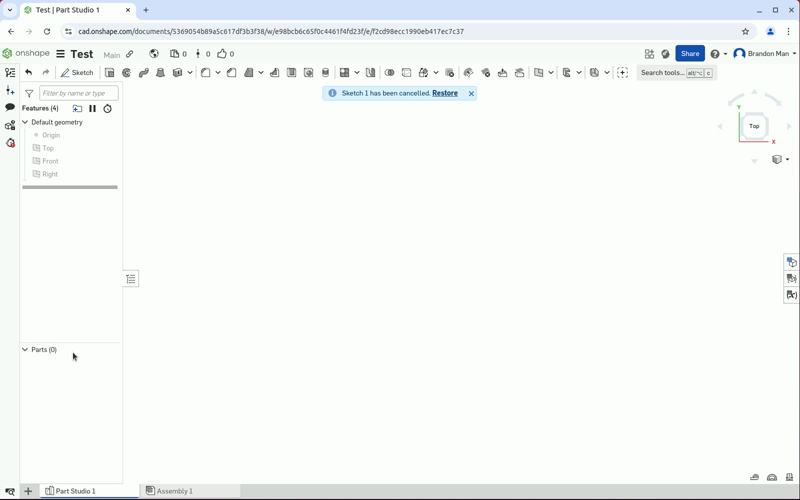
key_down(shift)
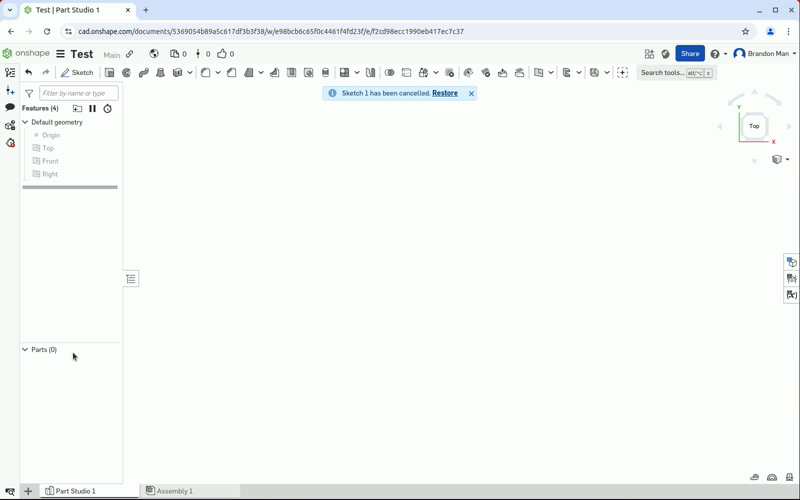
key(up)
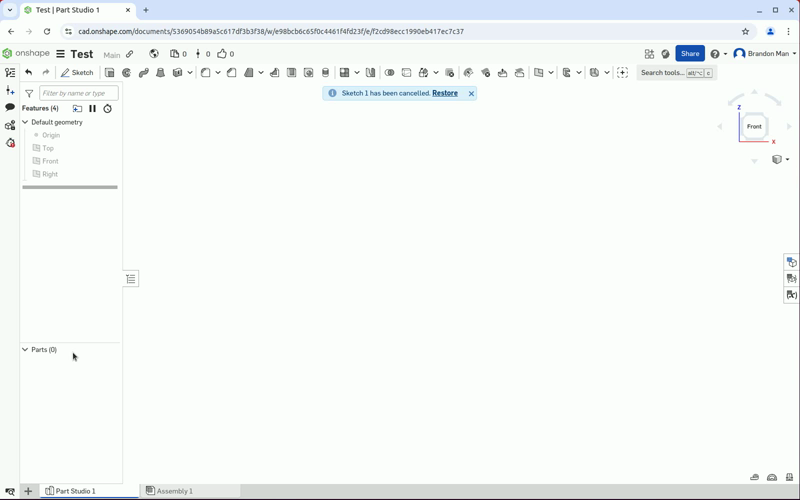
key_up(shift)
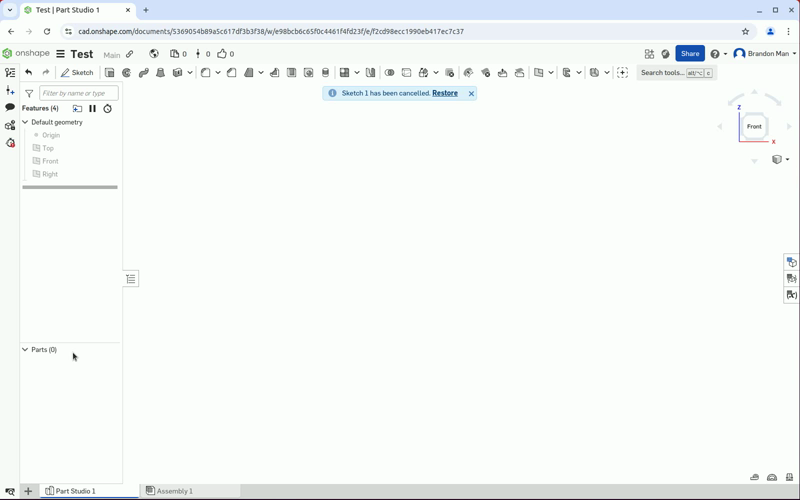
key(space)
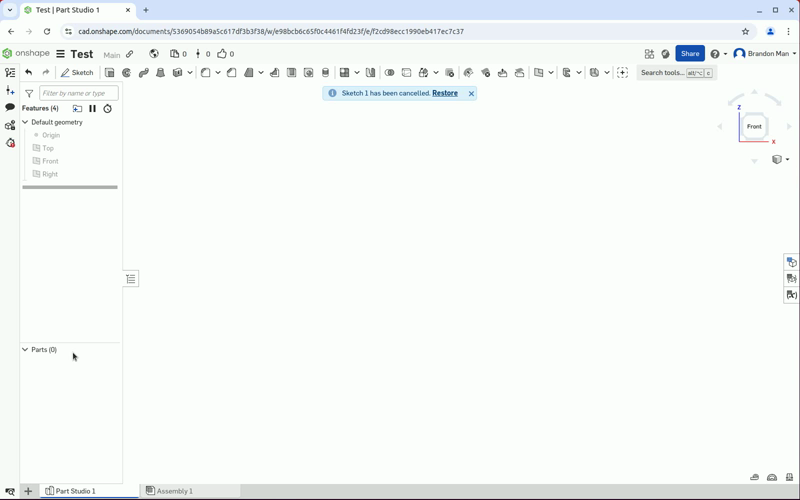
key_down(shift)
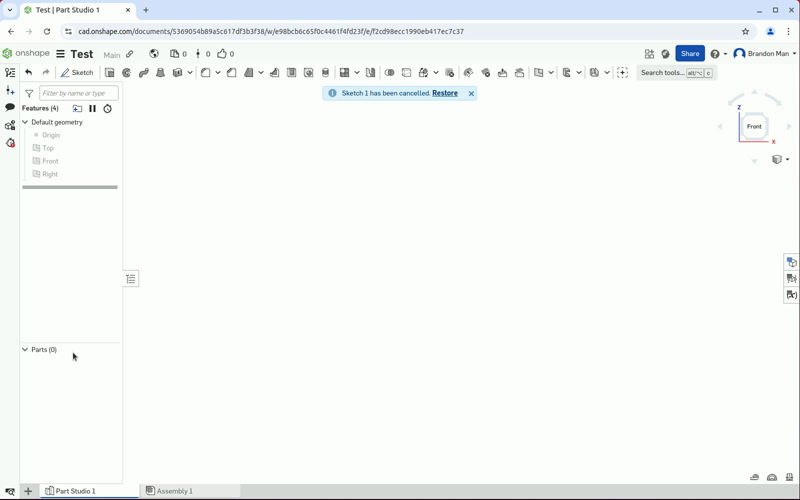
key(left)
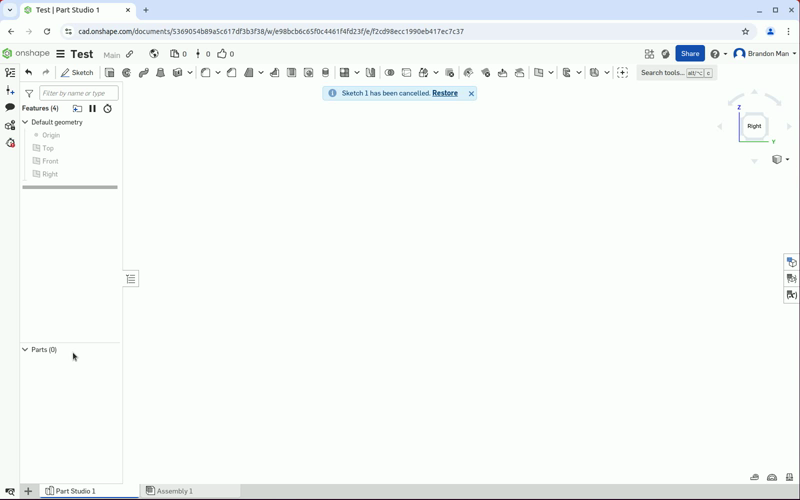
key_up(shift)
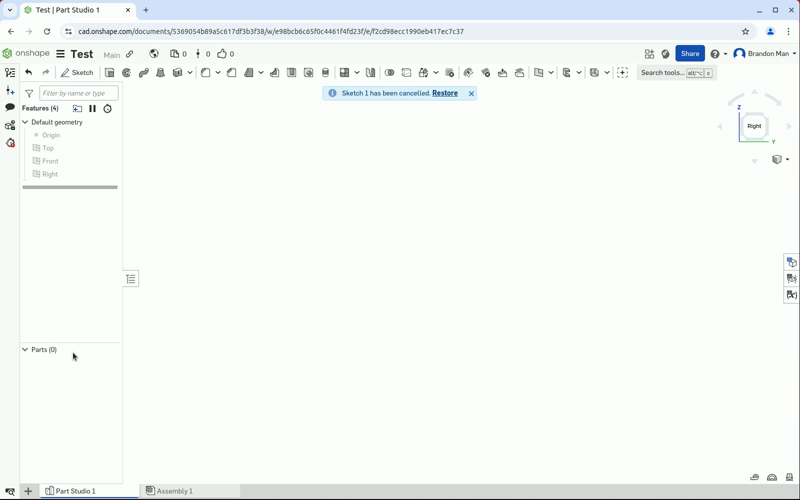
mouse_move(73, 352)
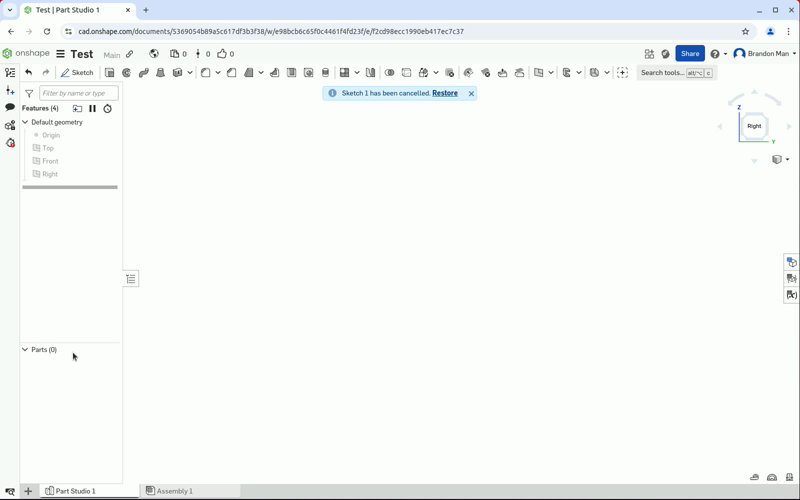
key(shift+y)
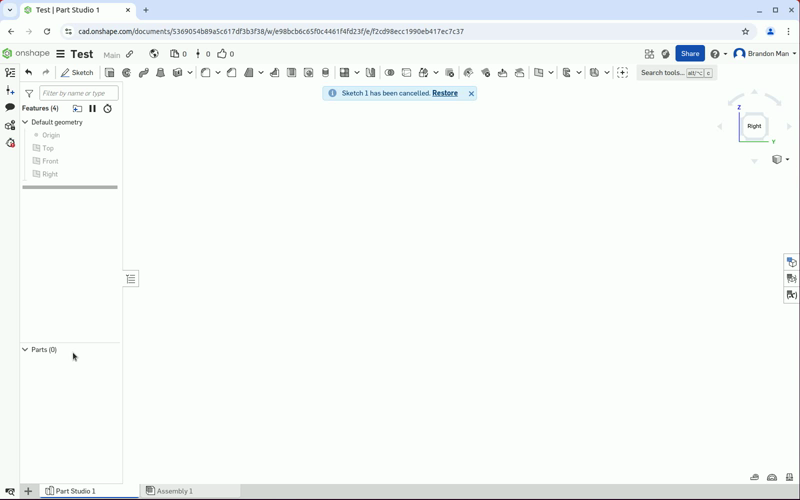
key(shift+s)
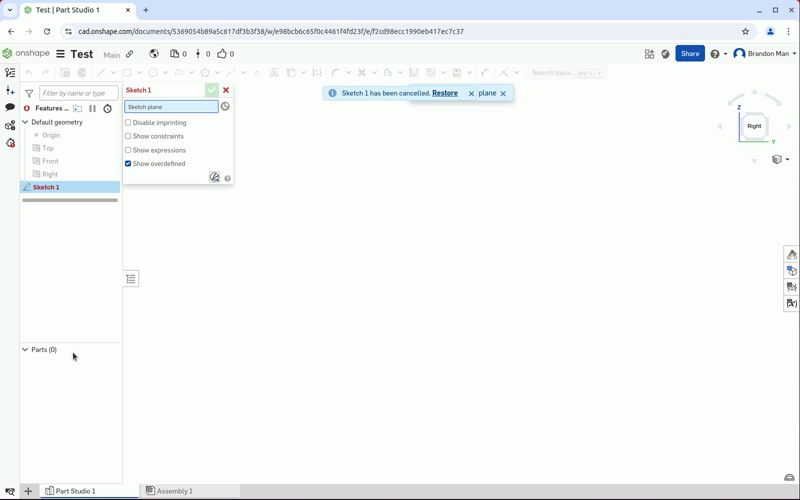
mouse_move(73, 176)
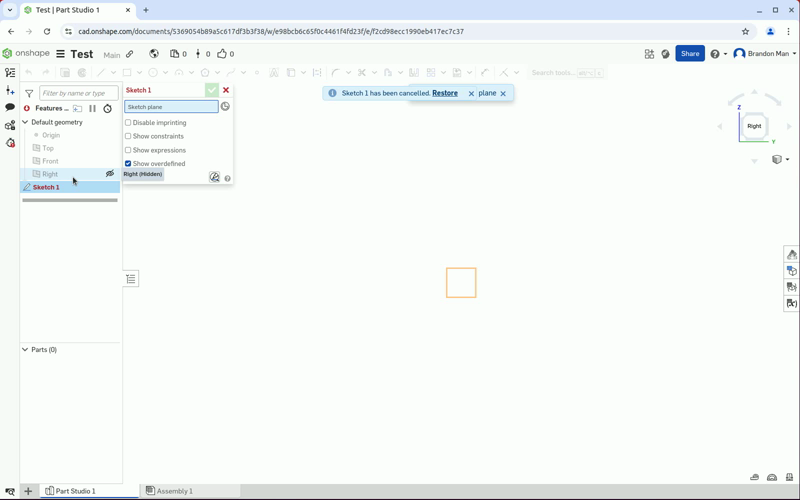
click(73, 176)
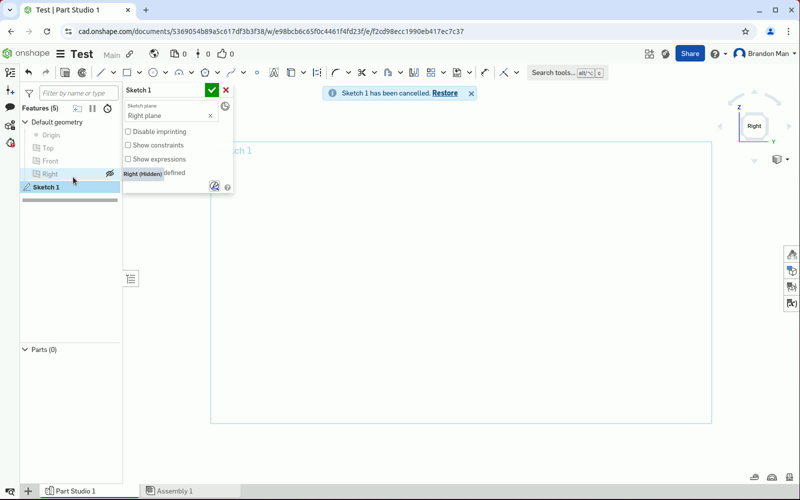
mouse_move(73, 352)
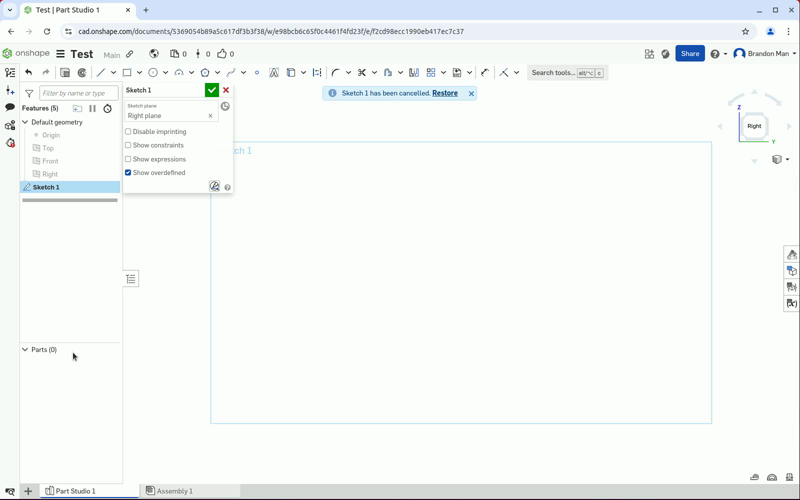
key(y)
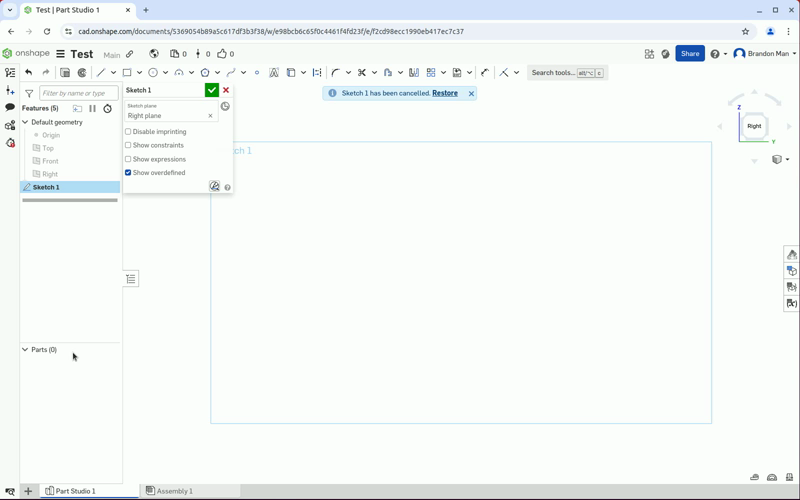
key(l)
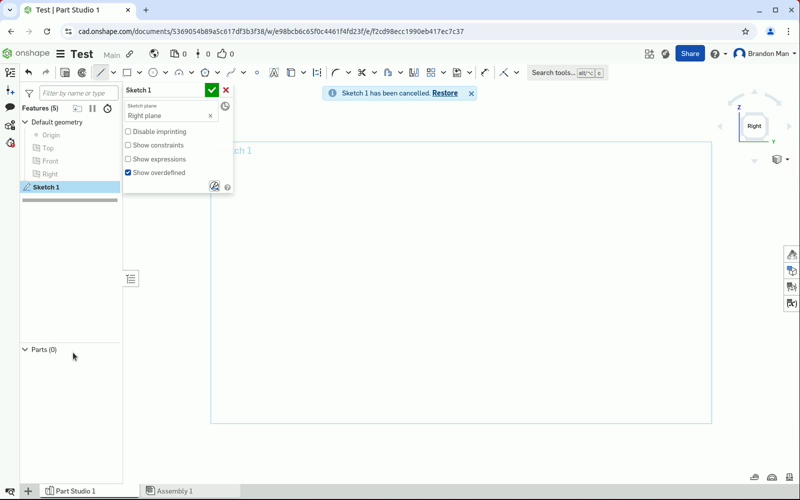
key_down(shift)
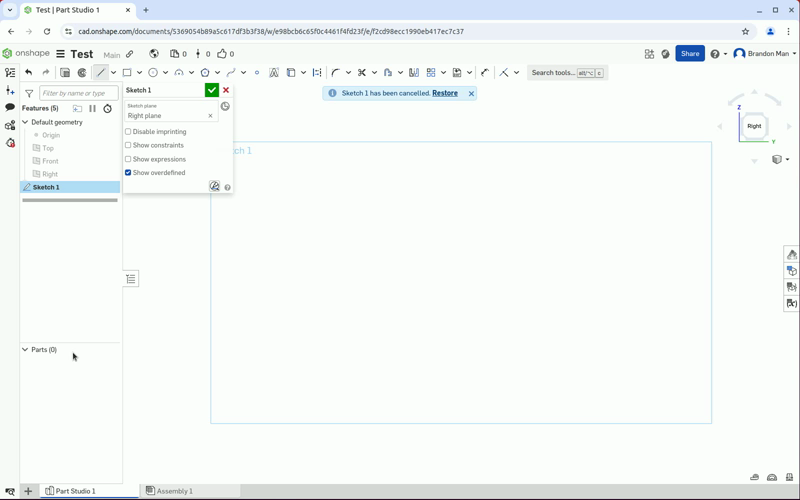
mouse_move(383, 393)
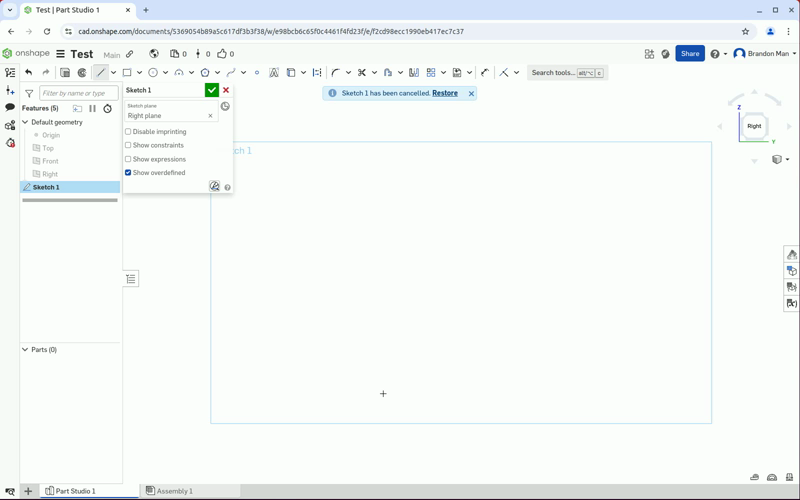
click(383, 393)
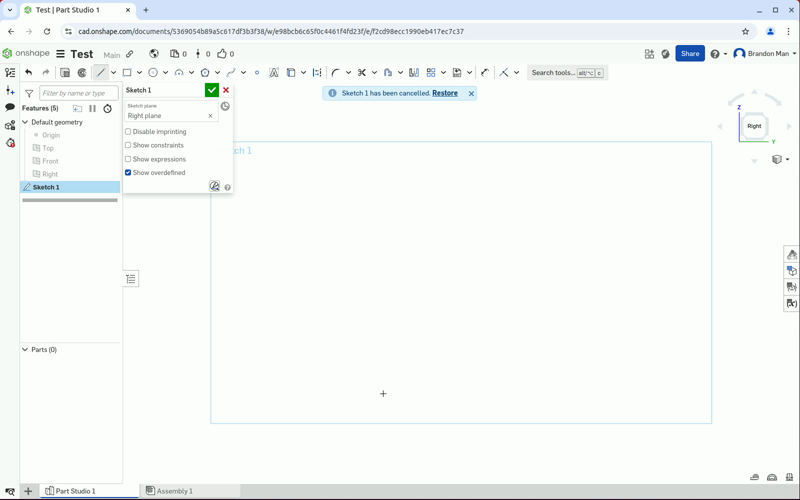
key_up(shift)
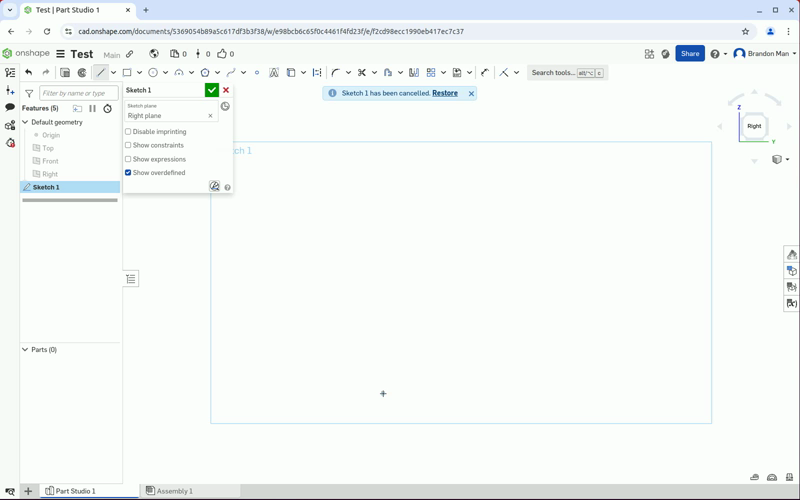
key_down(shift)
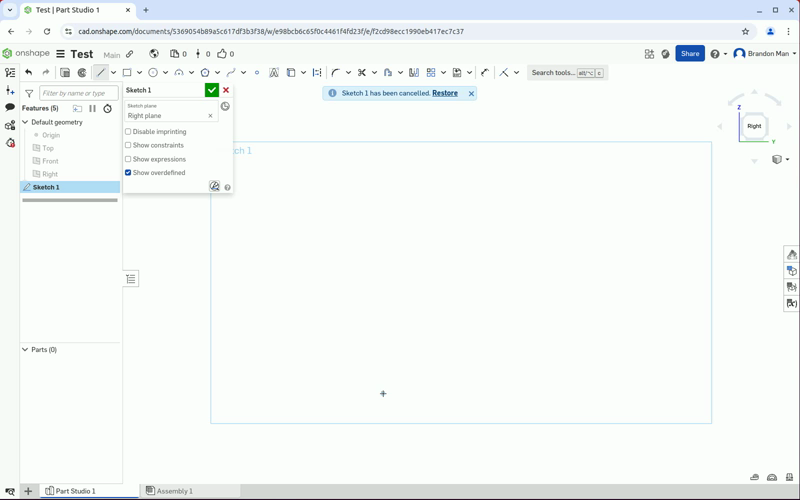
mouse_move(413, 393)
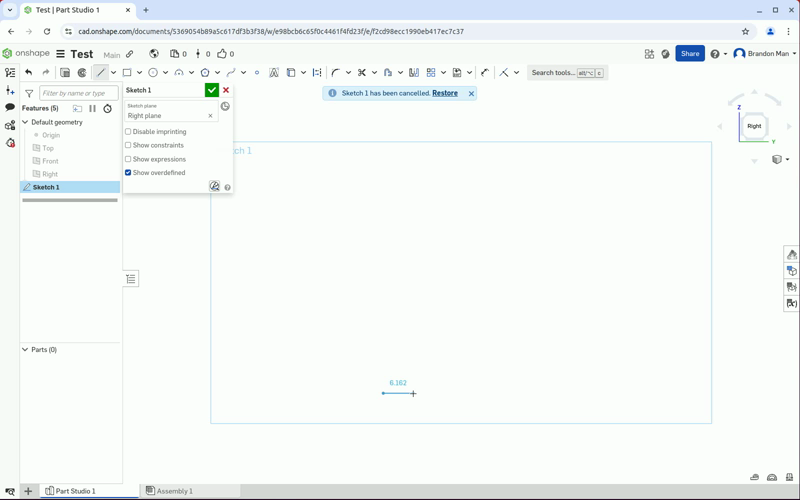
mouse_move(422, 393)
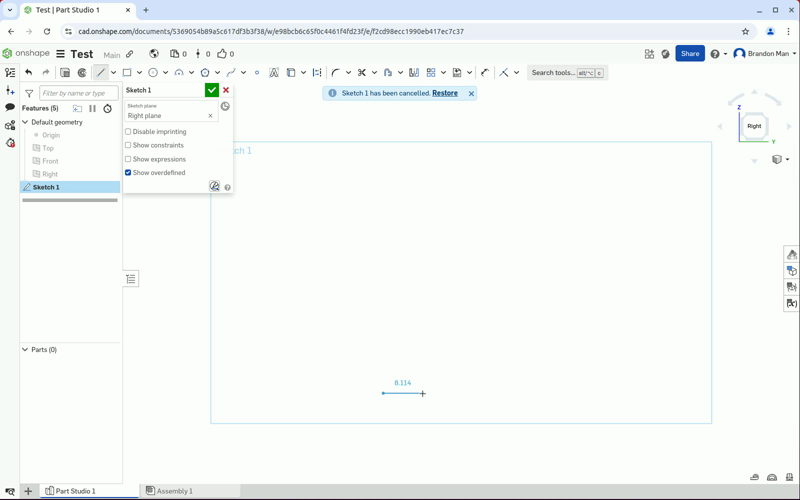
click(422, 393)
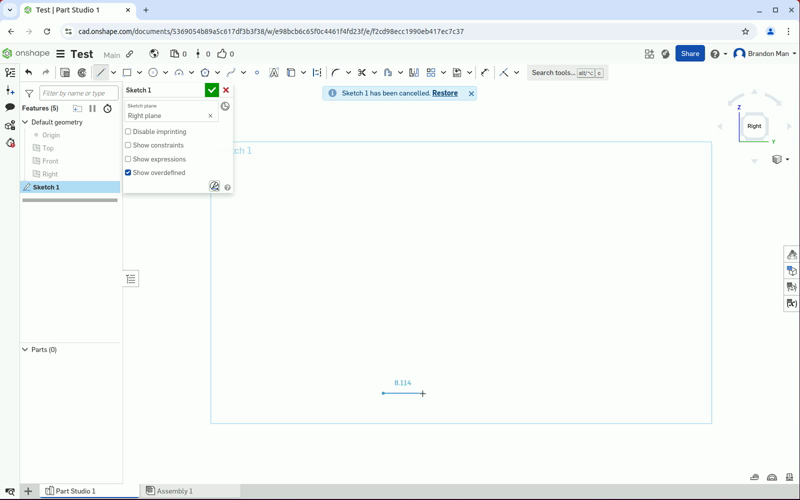
key_up(shift)
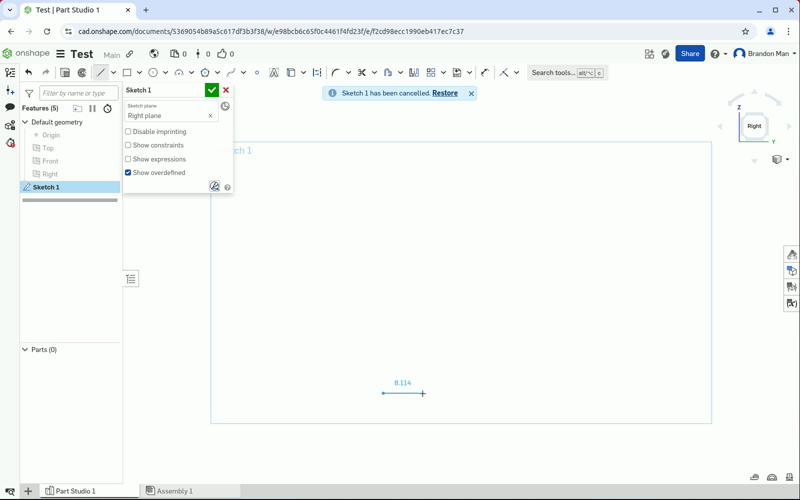
key_down(shift)
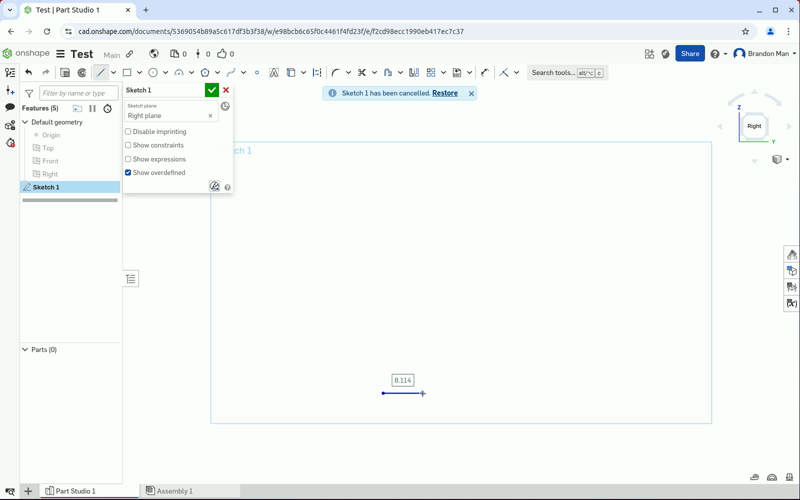
mouse_move(453, 393)
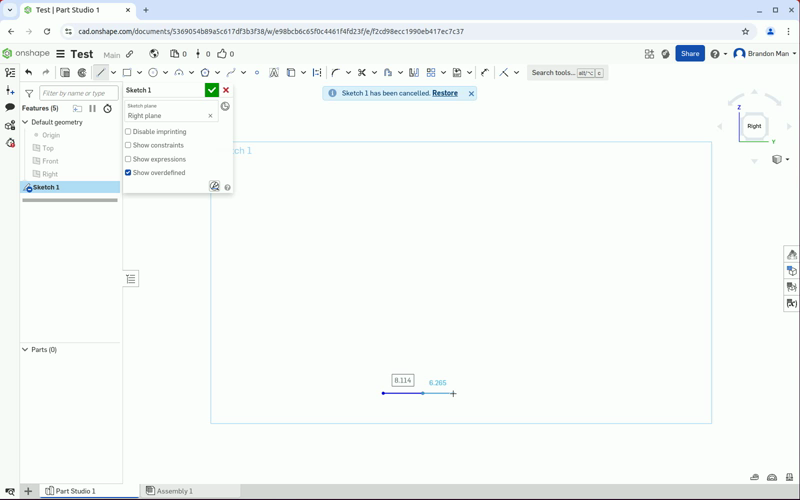
mouse_move(441, 341)
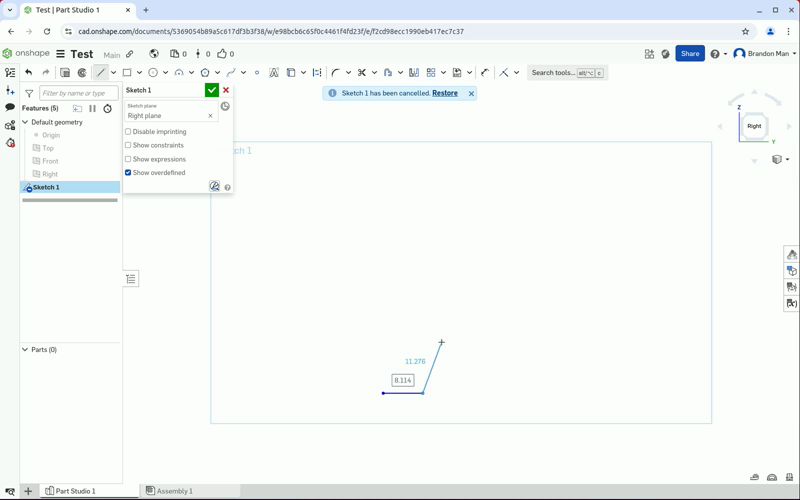
click(441, 341)
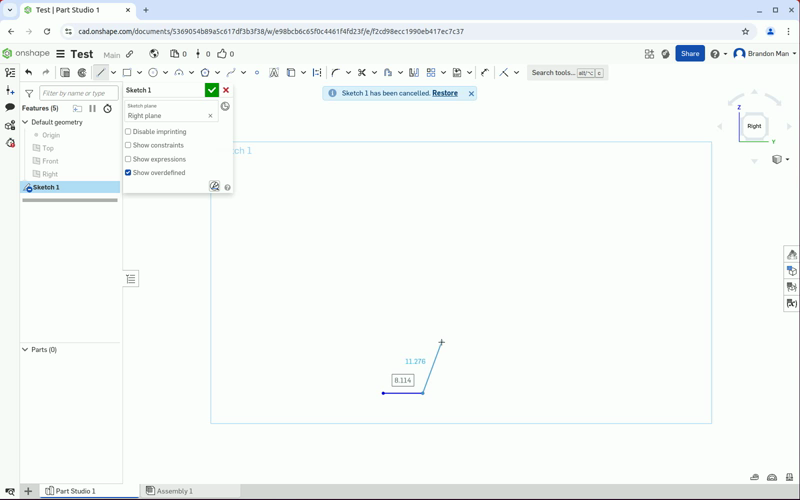
key_up(shift)
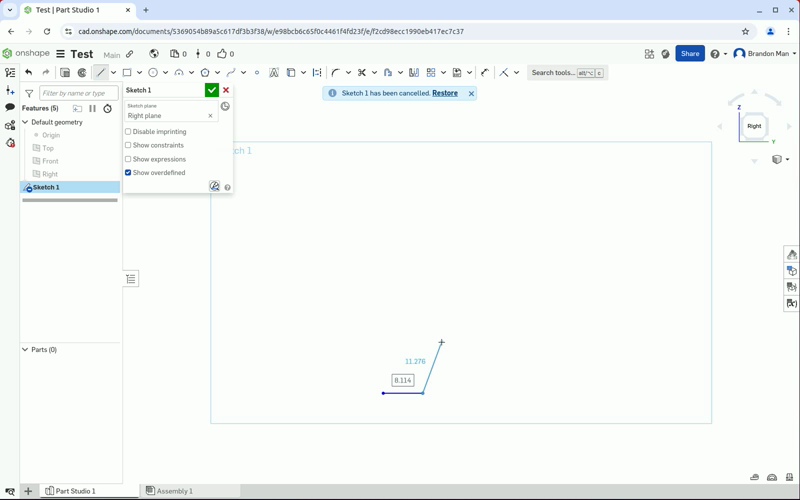
key_down(shift)
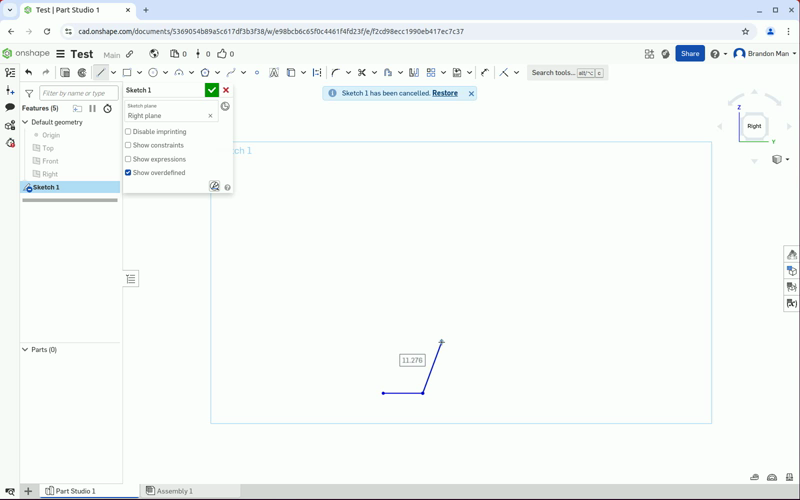
mouse_move(471, 341)
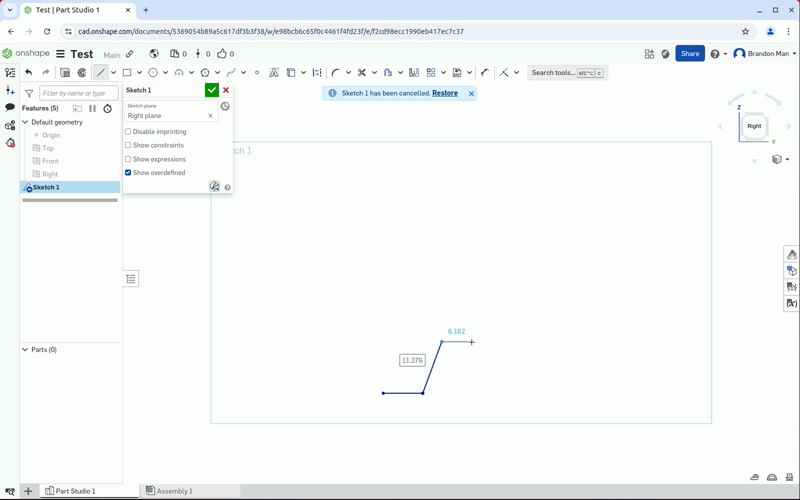
mouse_move(481, 341)
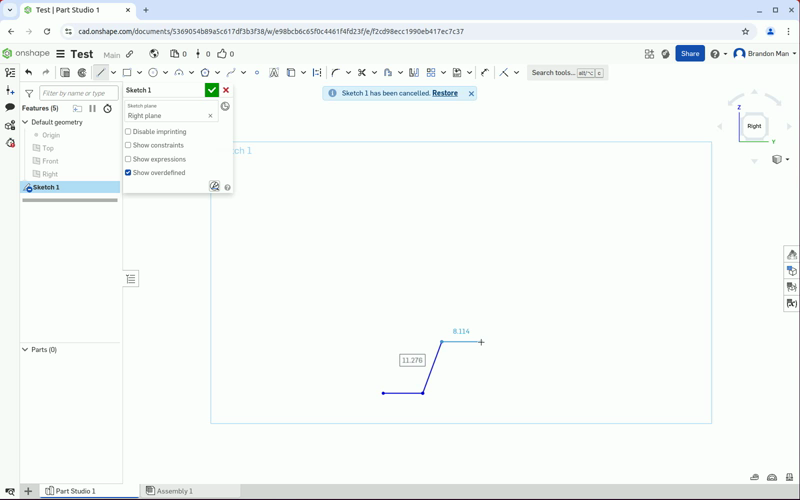
click(481, 341)
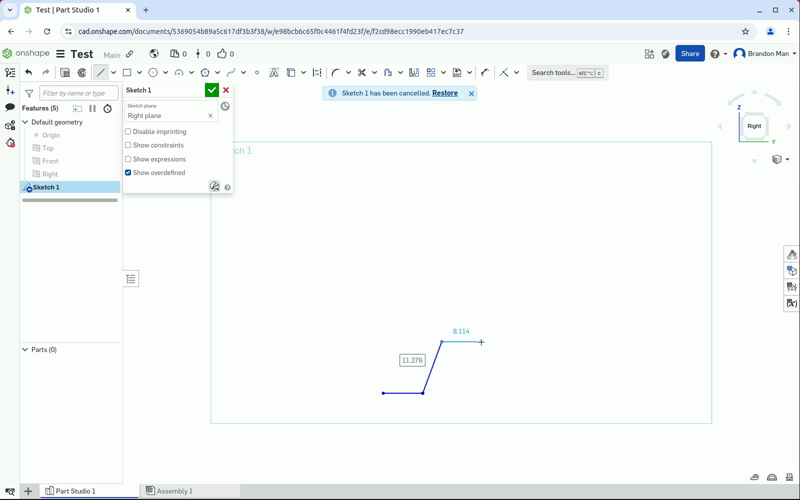
key_up(shift)
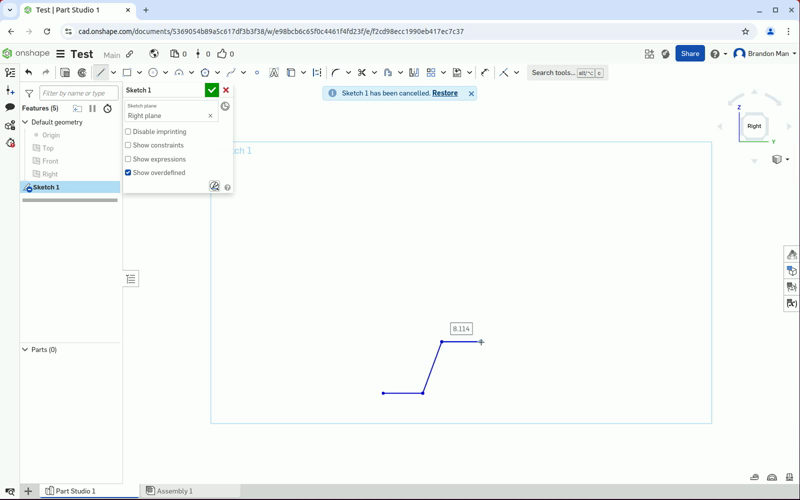
key_down(shift)
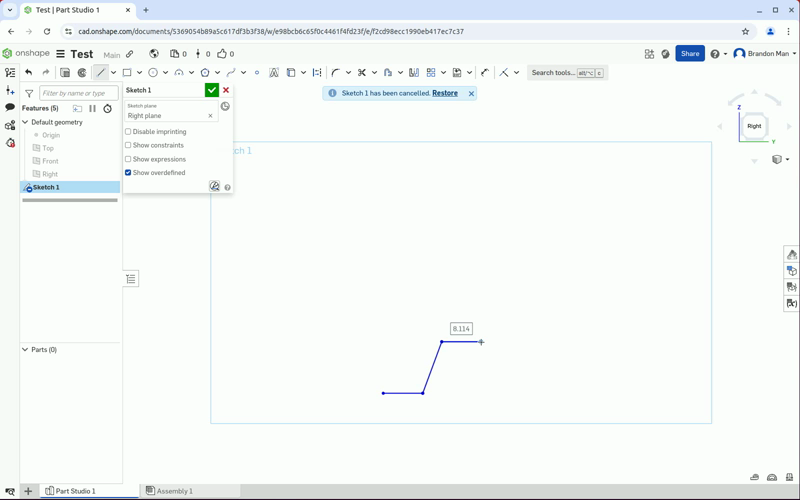
mouse_move(511, 341)
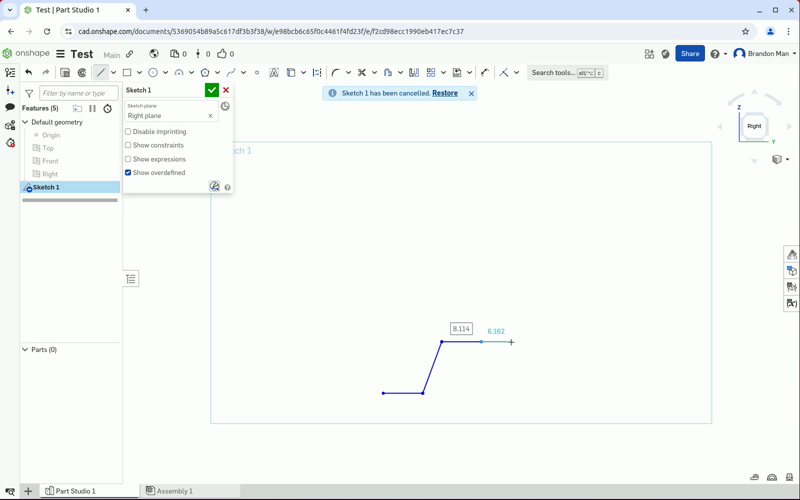
mouse_move(504, 393)
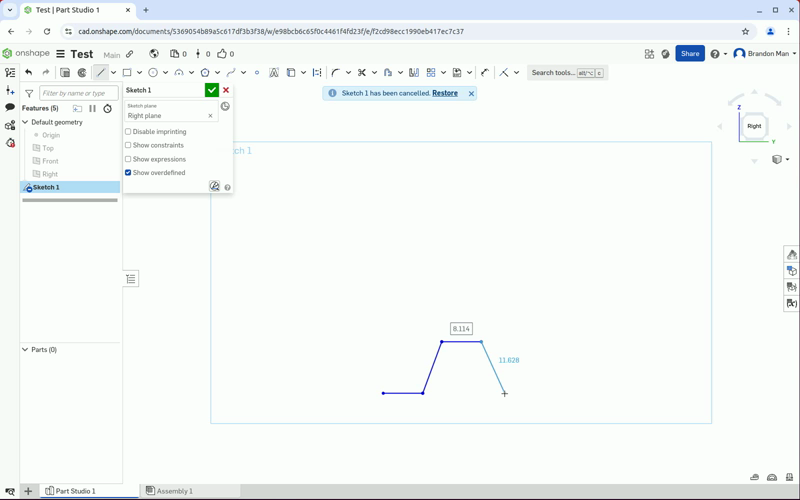
click(504, 393)
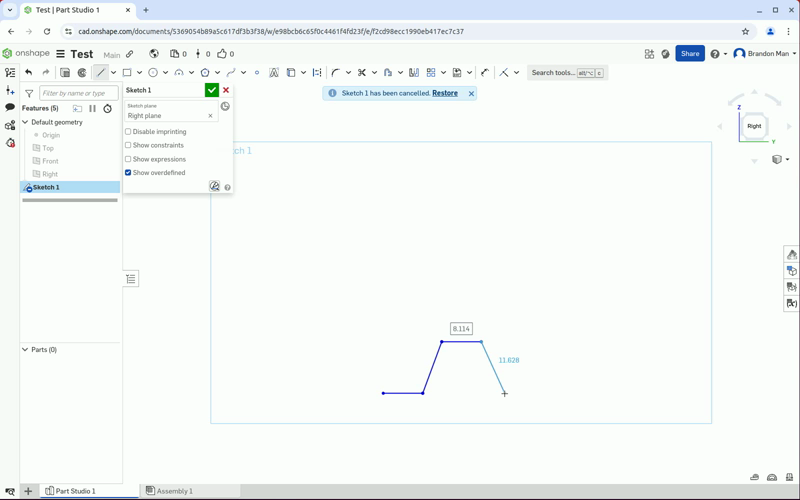
key_up(shift)
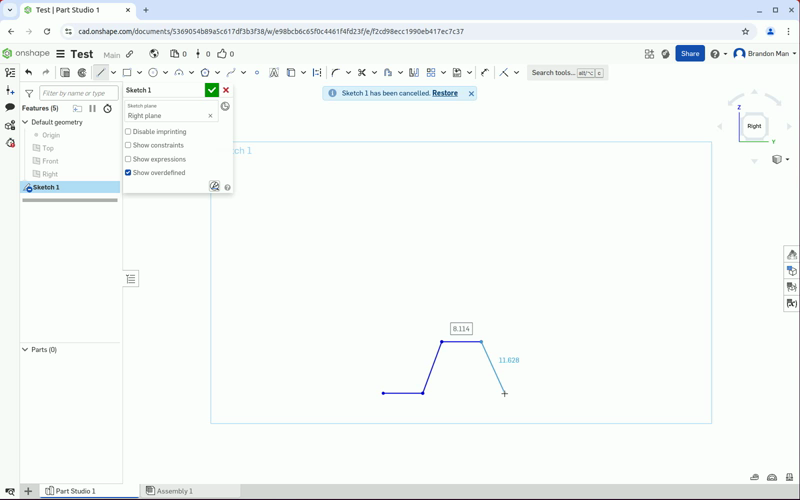
key_down(shift)
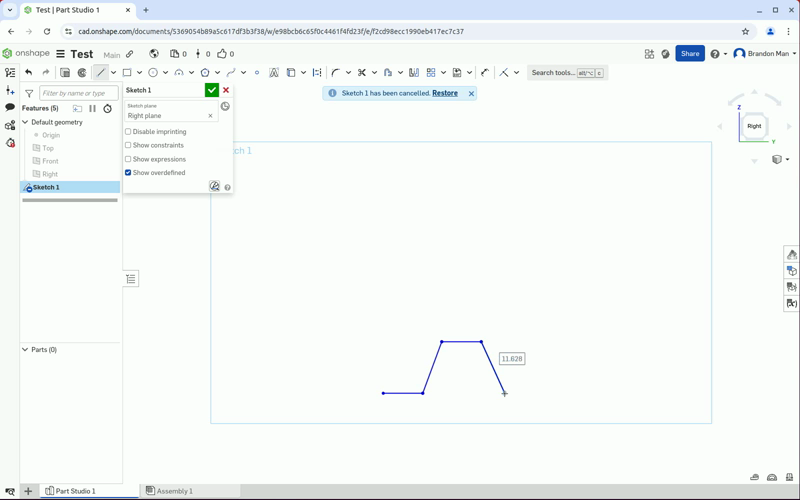
mouse_move(534, 393)
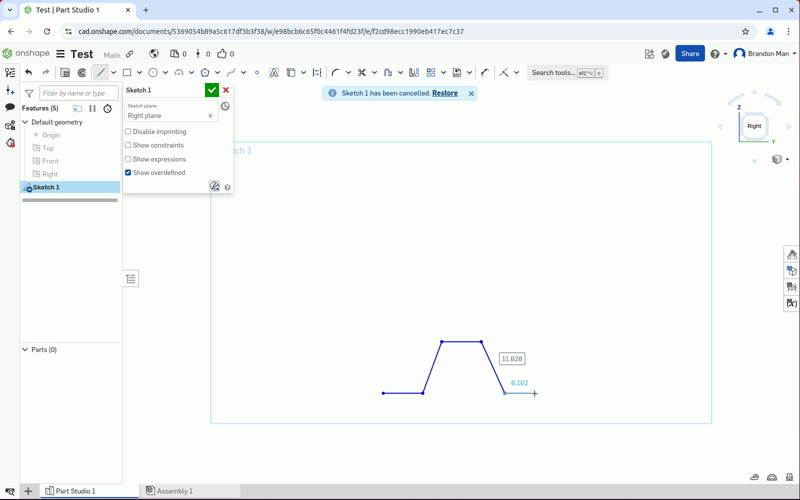
mouse_move(549, 393)
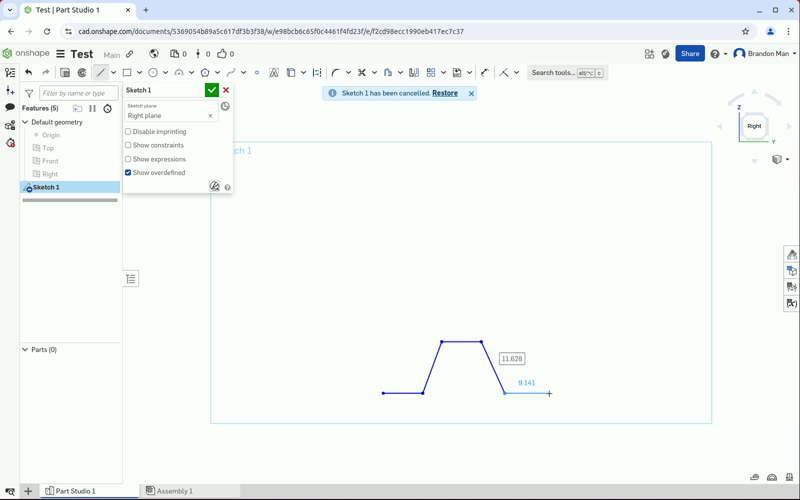
click(549, 393)
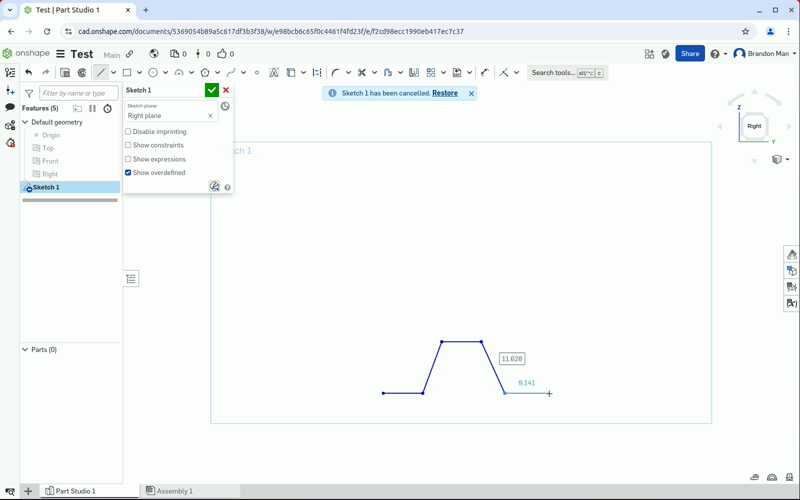
key_up(shift)
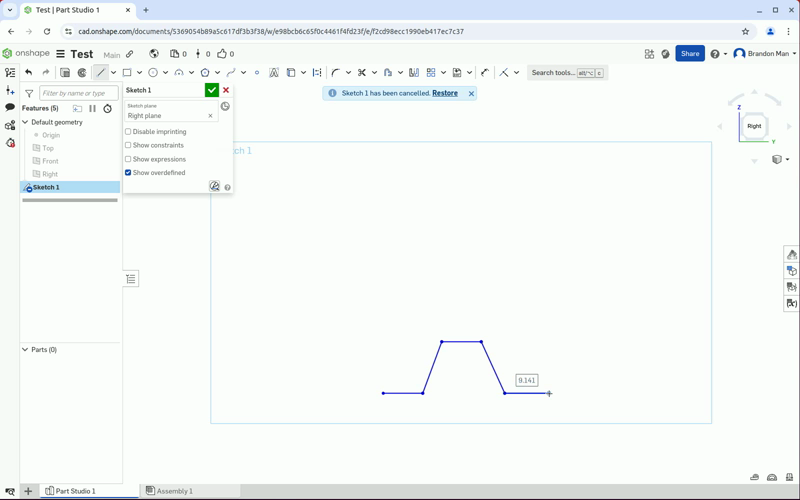
key_down(shift)
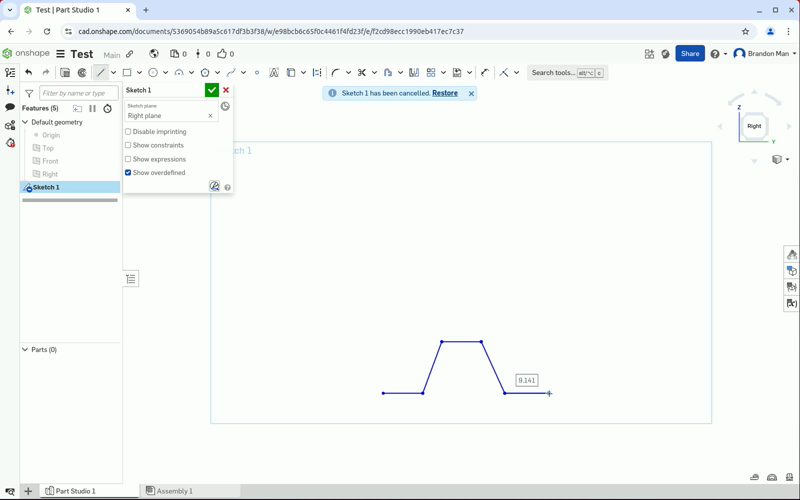
mouse_move(481, 171)
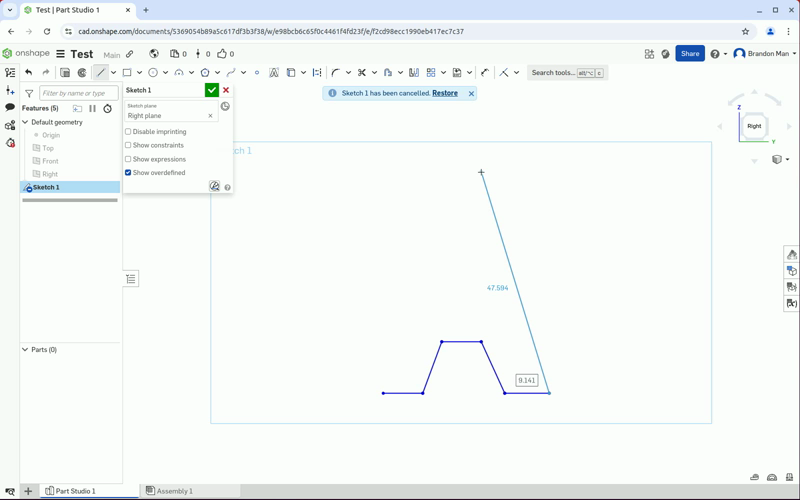
click(481, 171)
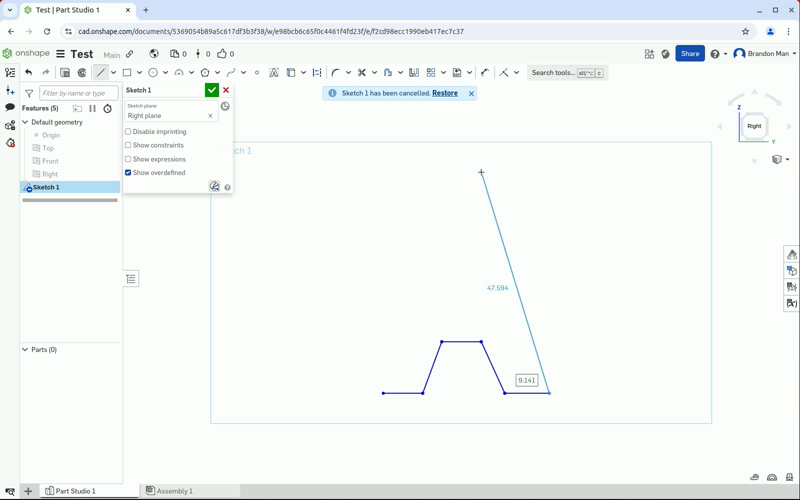
key_up(shift)
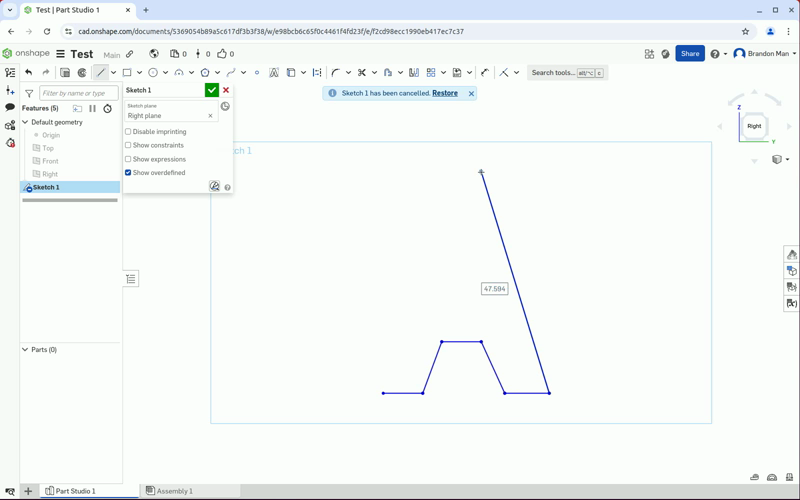
key_down(shift)
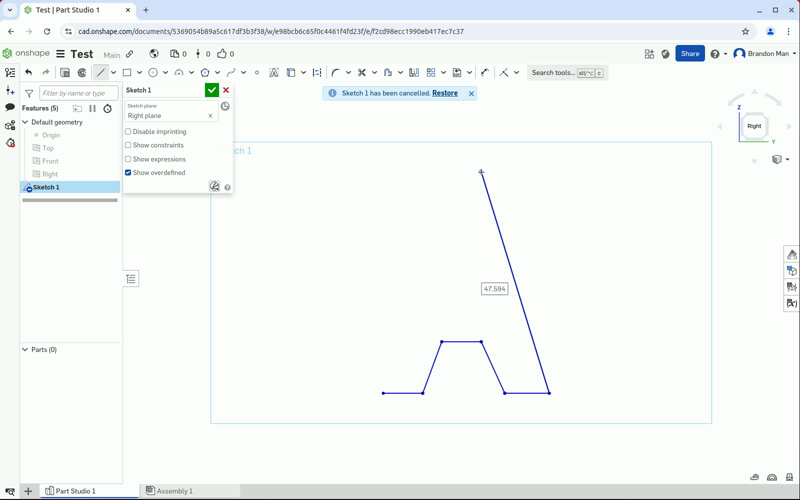
mouse_move(511, 171)
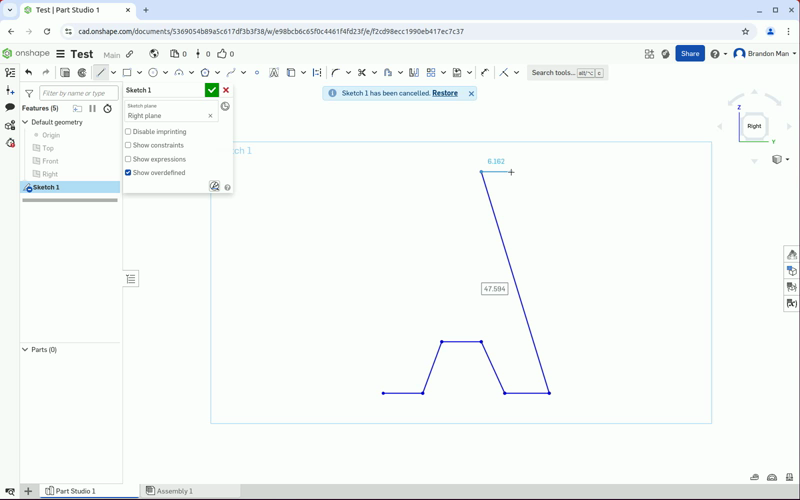
mouse_move(434, 171)
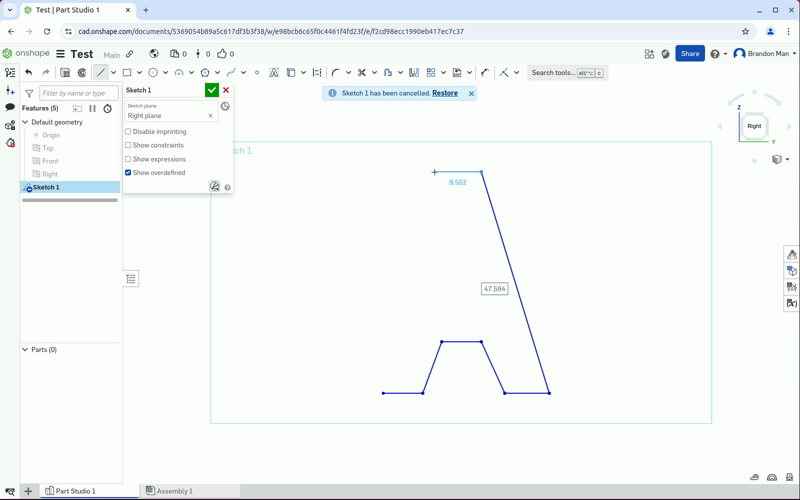
click(434, 171)
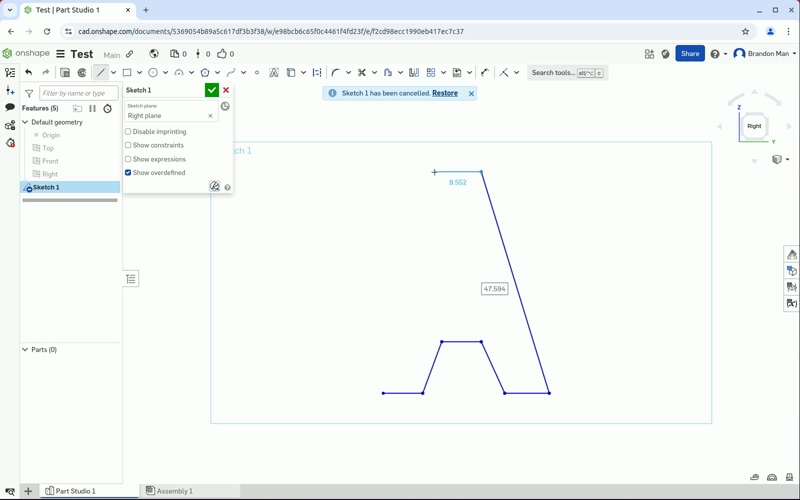
key_up(shift)
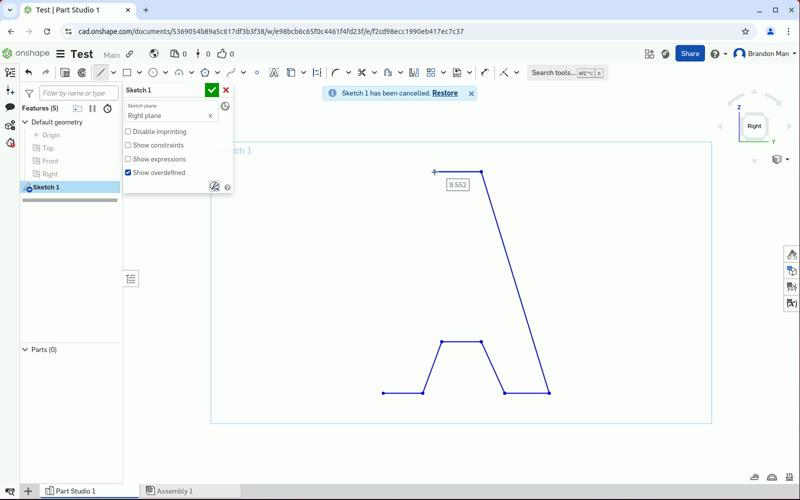
key_down(shift)
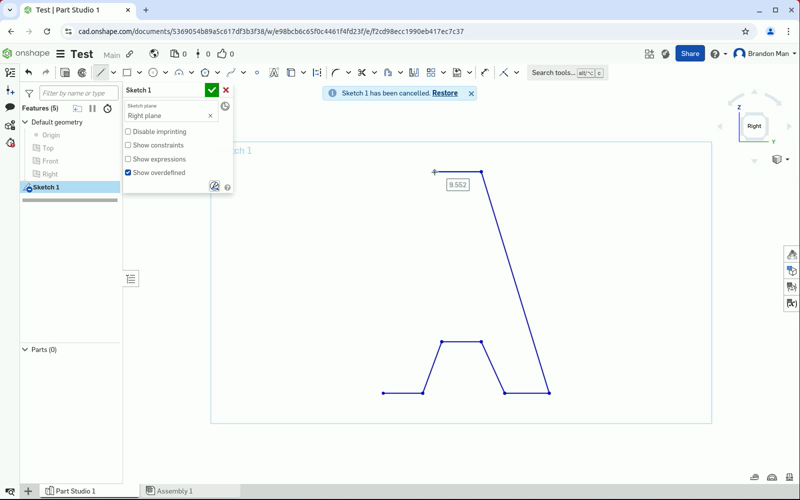
mouse_move(383, 393)
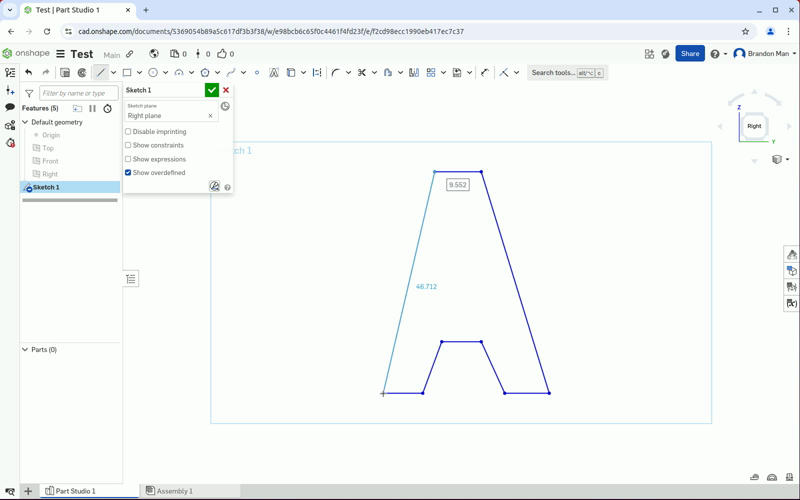
key_up(shift)
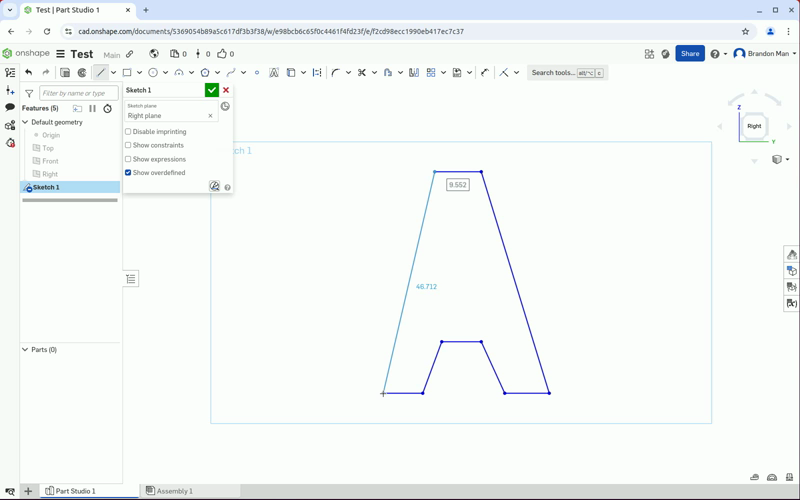
click(383, 393)
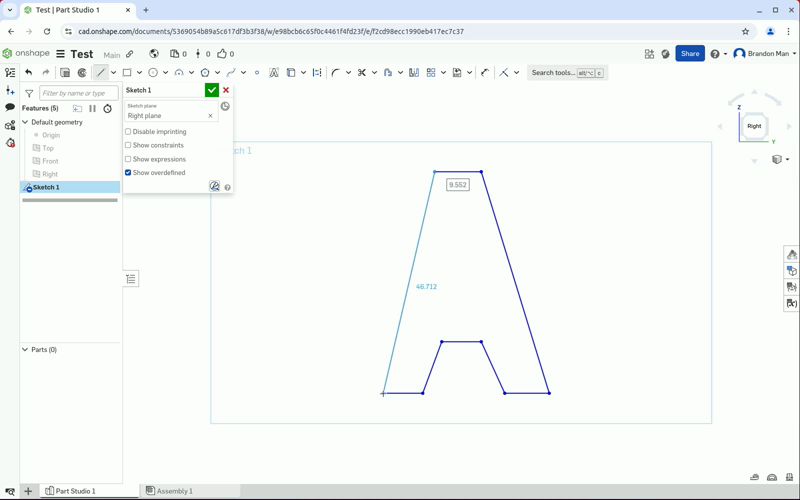
key(esc)
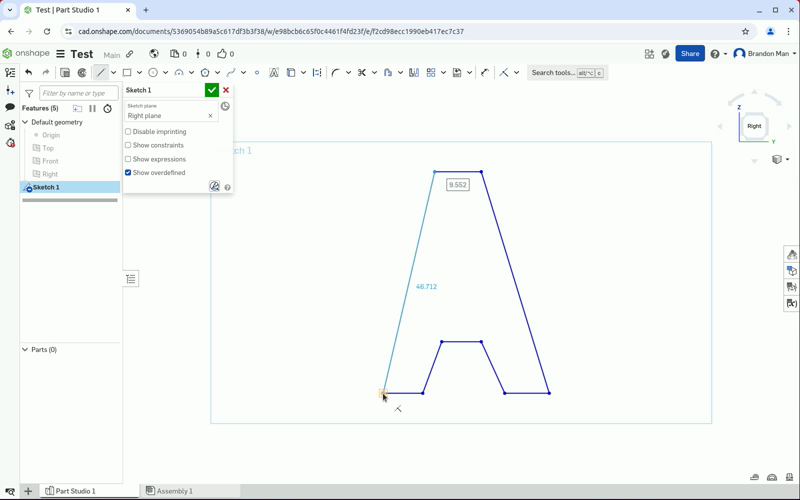
key(l)
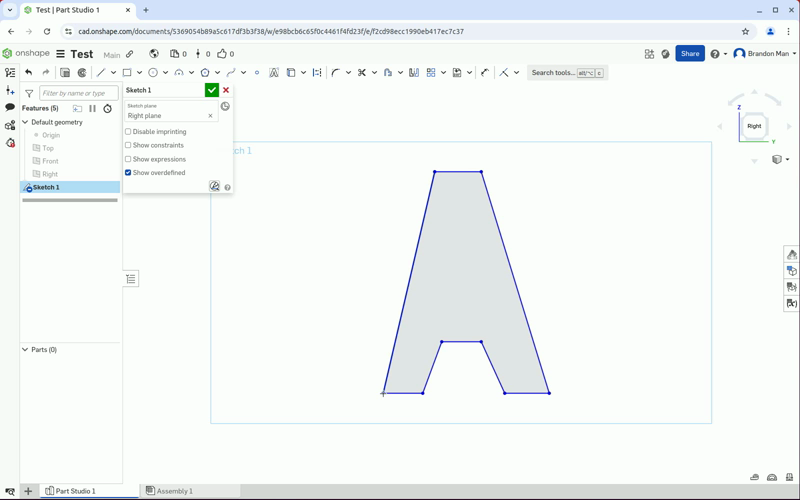
key_down(shift)
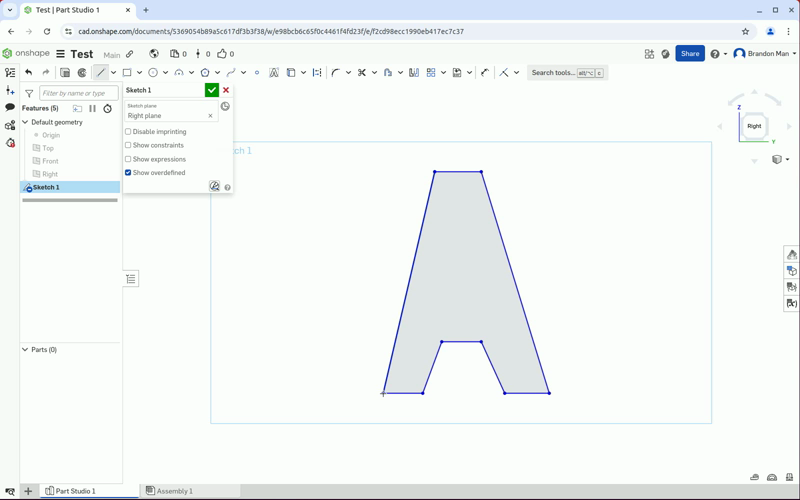
mouse_move(434, 292)
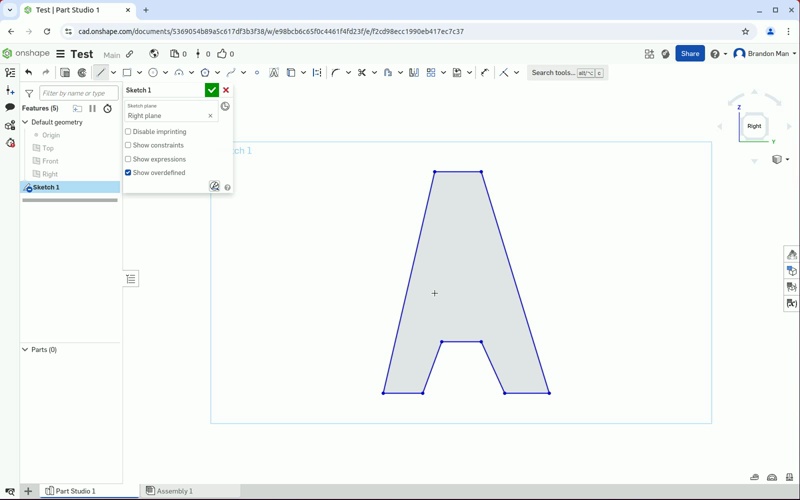
click(434, 292)
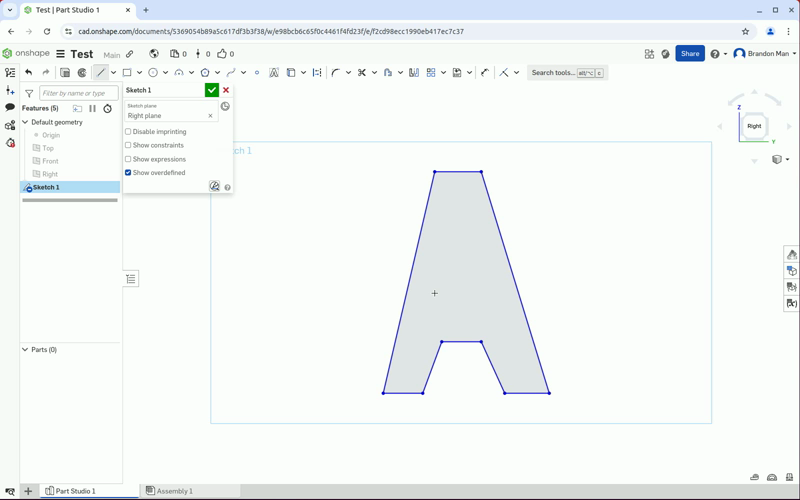
key_up(shift)
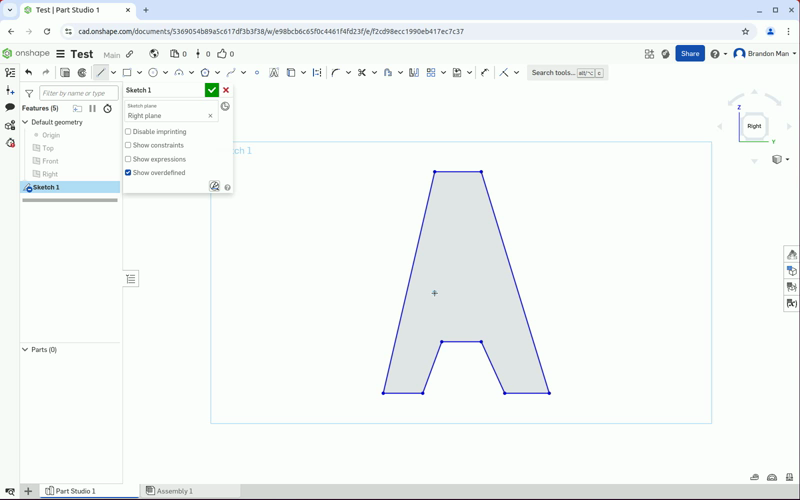
key_down(shift)
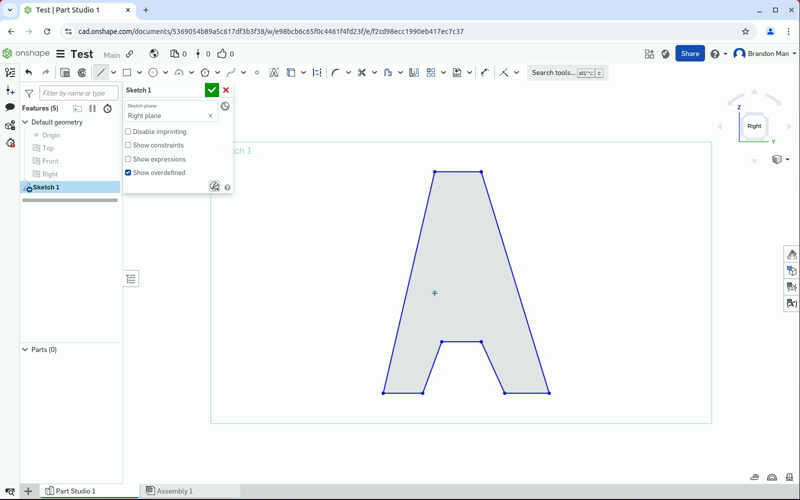
mouse_move(464, 292)
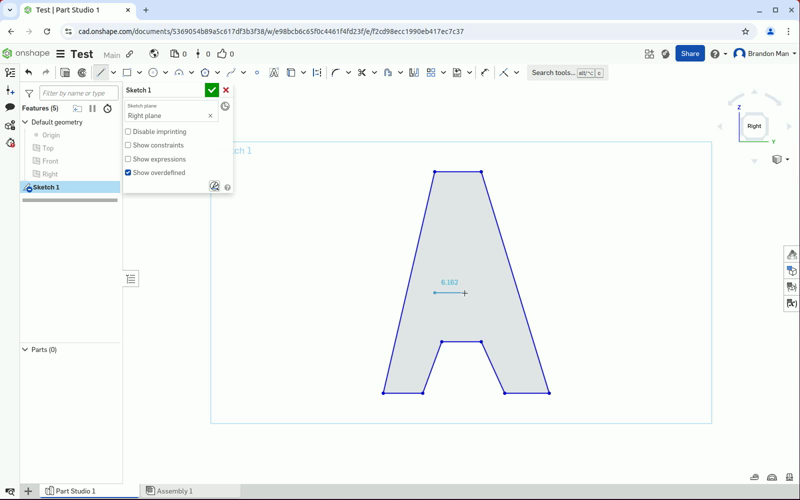
mouse_move(490, 292)
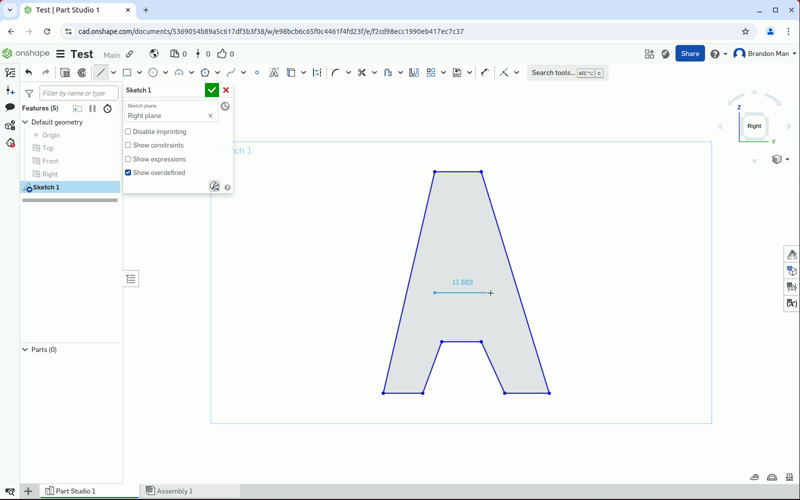
click(490, 292)
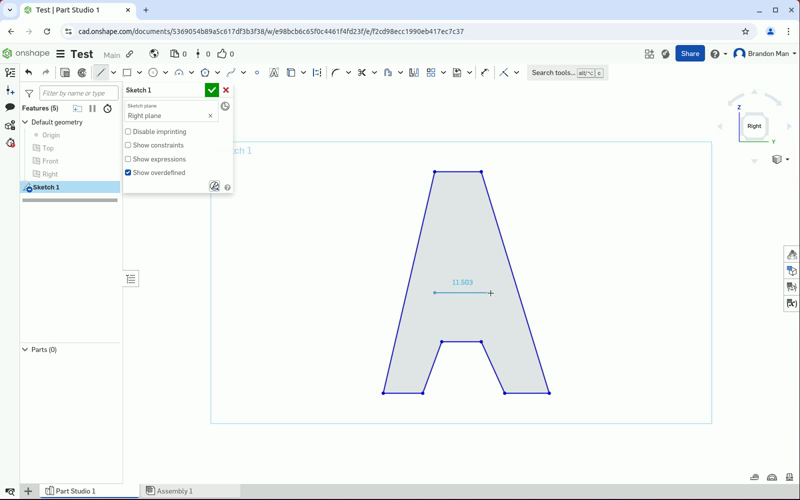
key_up(shift)
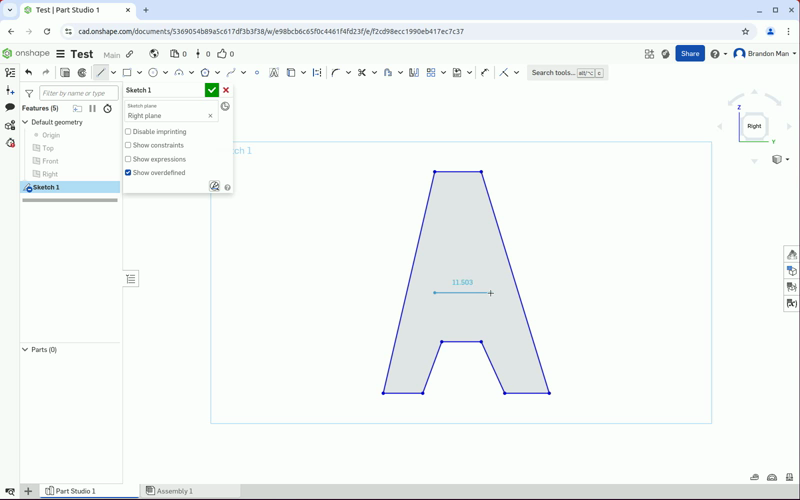
key_down(shift)
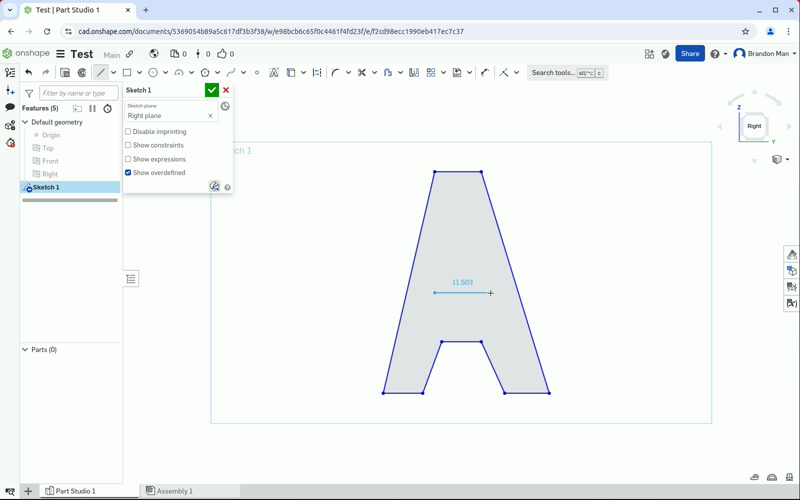
mouse_move(469, 199)
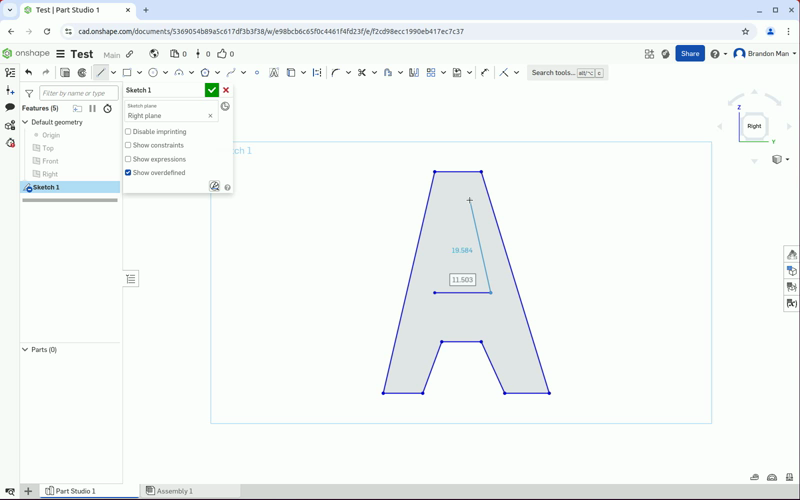
click(469, 199)
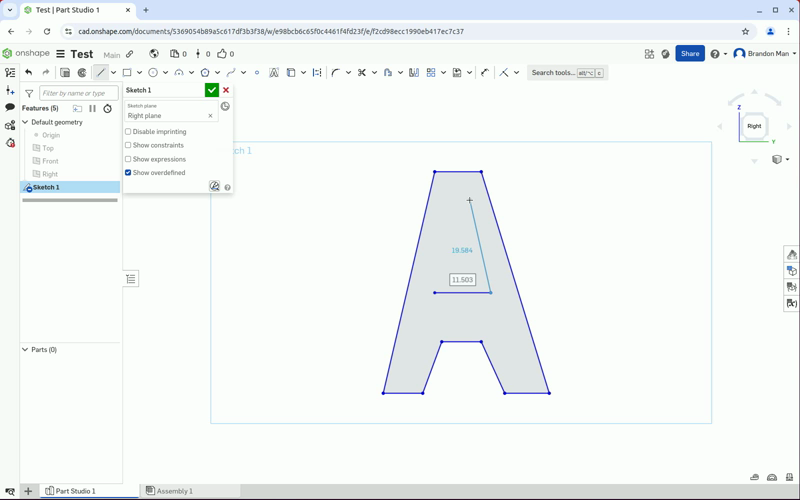
key_up(shift)
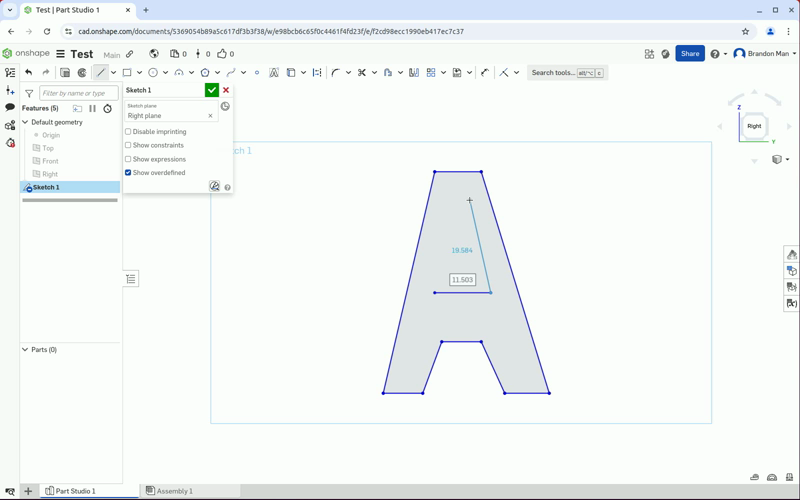
key_down(shift)
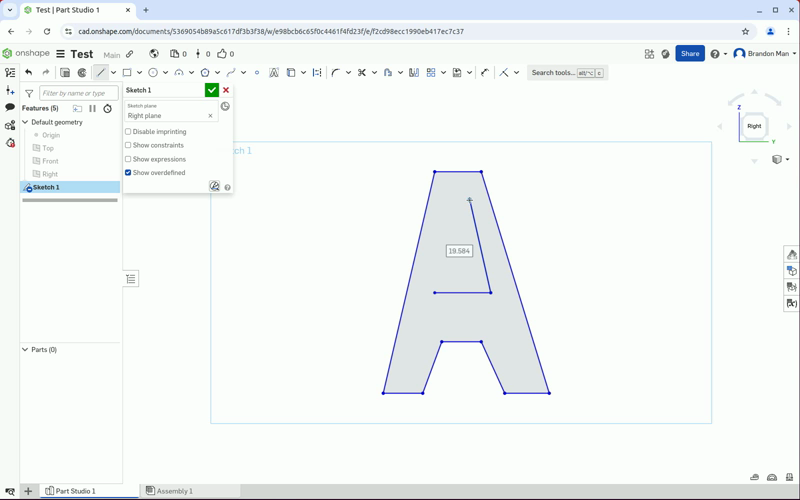
mouse_move(499, 199)
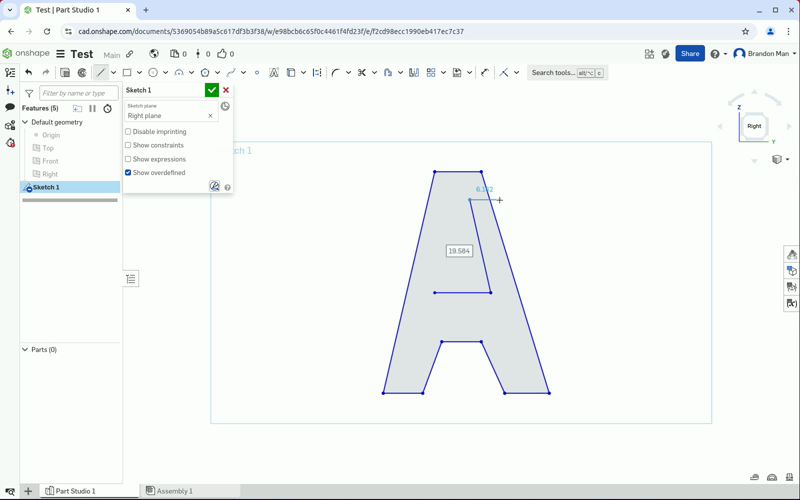
mouse_move(446, 199)
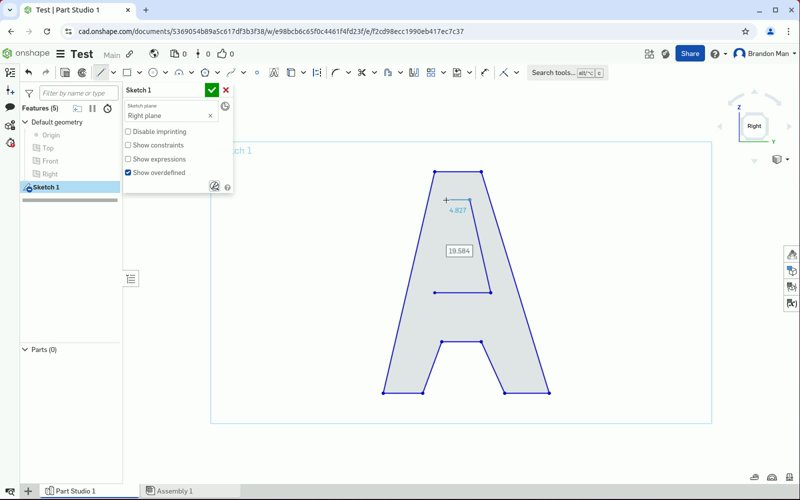
click(446, 199)
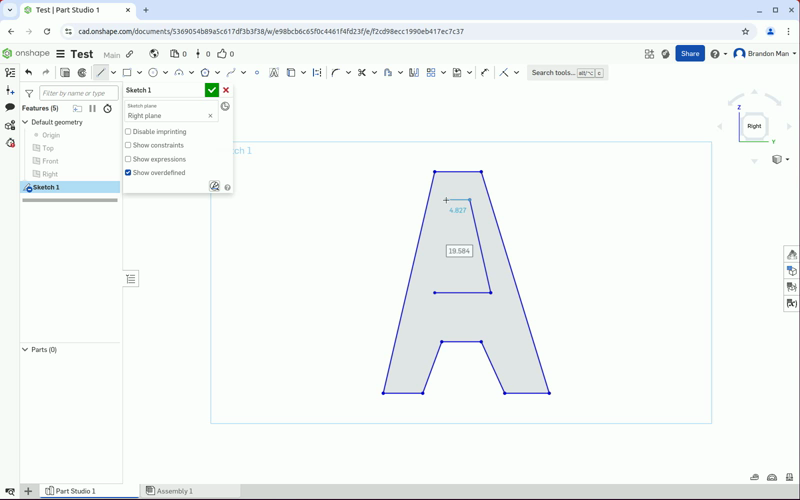
key_up(shift)
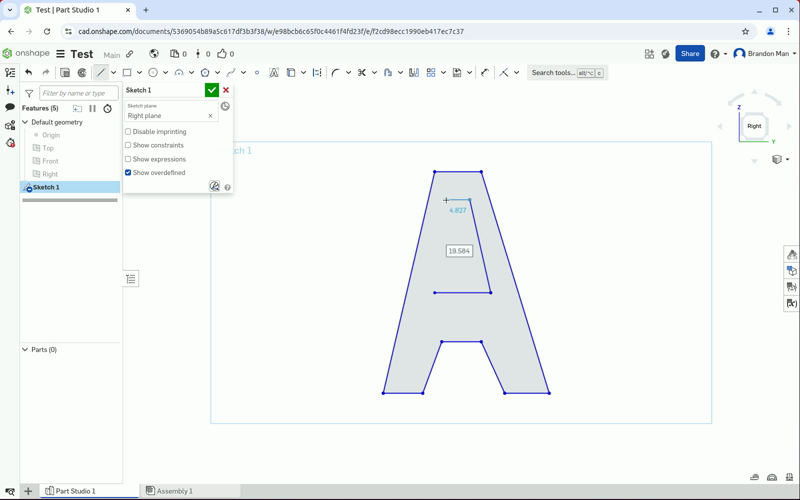
key_down(shift)
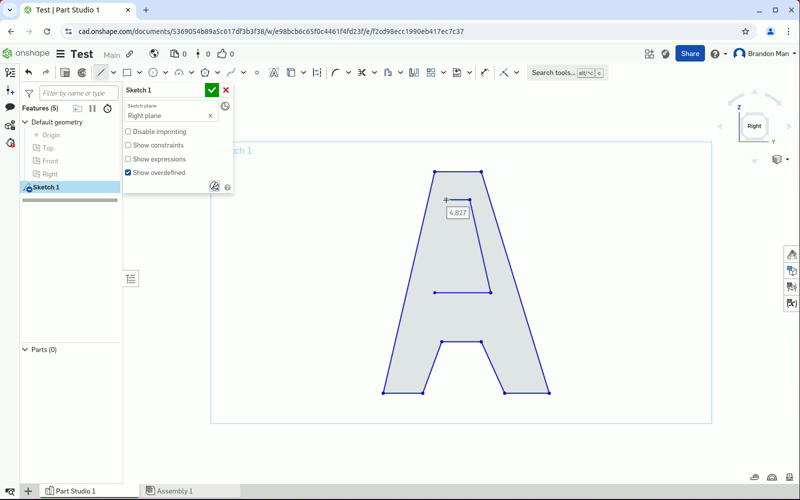
mouse_move(434, 292)
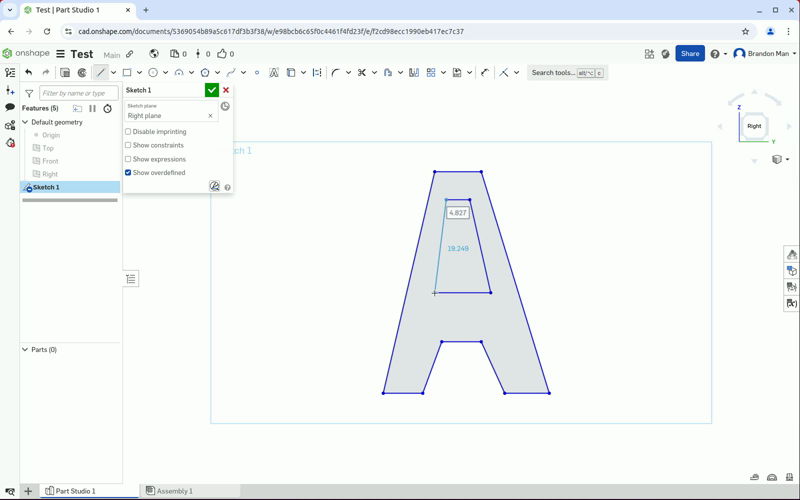
key_up(shift)
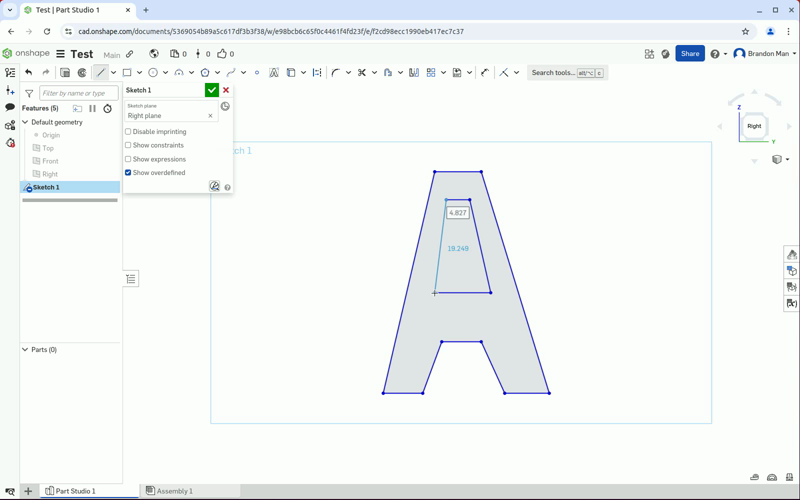
click(434, 292)
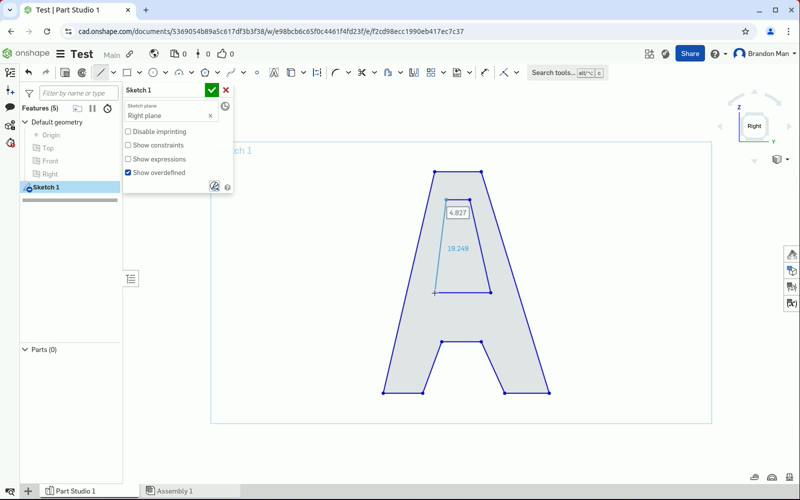
key(esc)
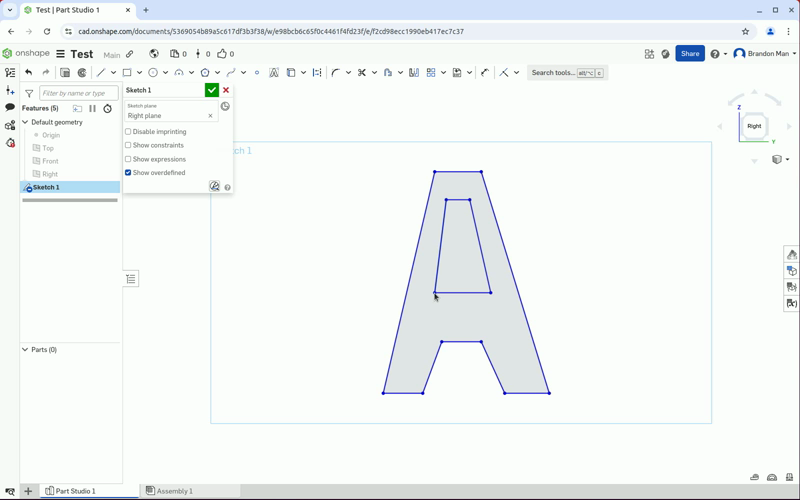
mouse_move(432, 316)
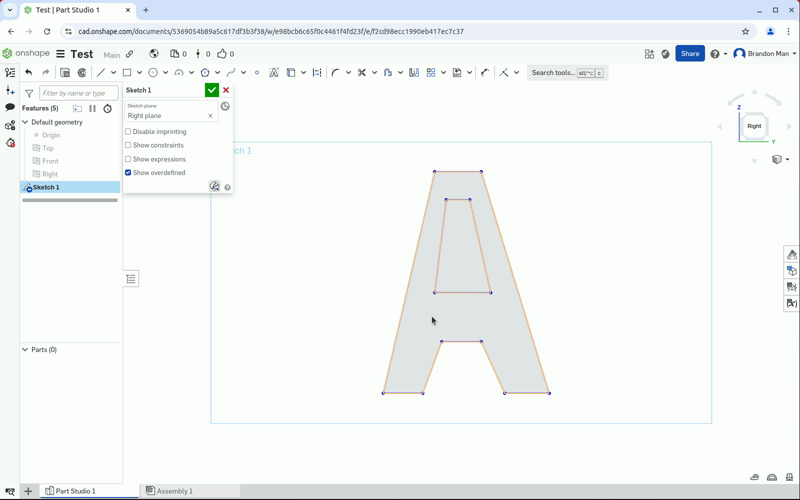
click(432, 316)
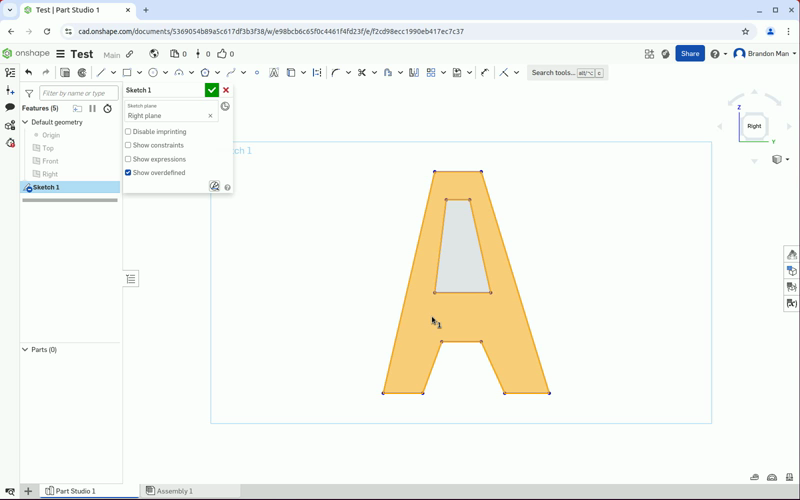
mouse_move(73, 352)
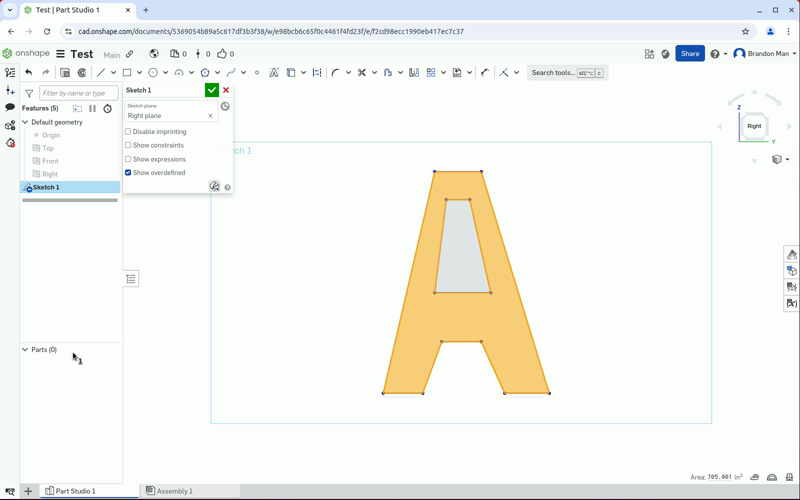
key(shift+y)
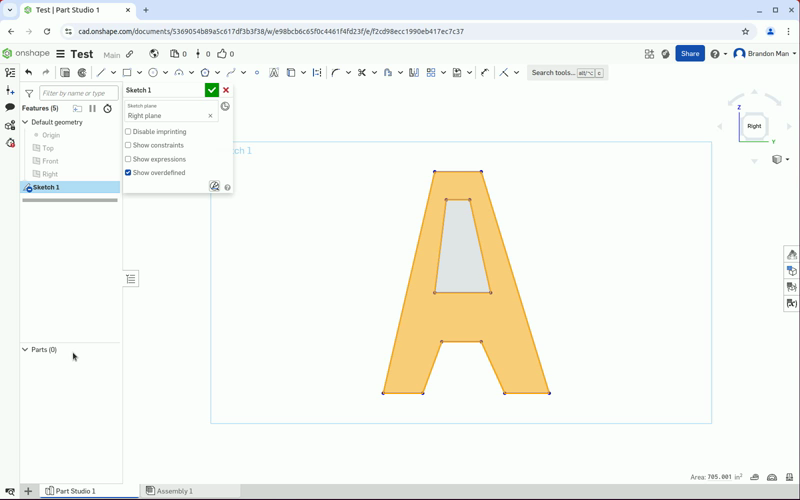
key(shift+e)
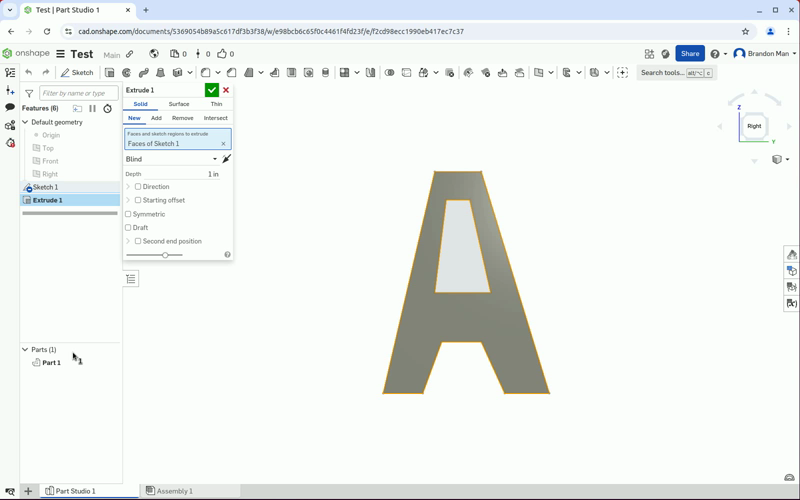
mouse_move(143, 106)
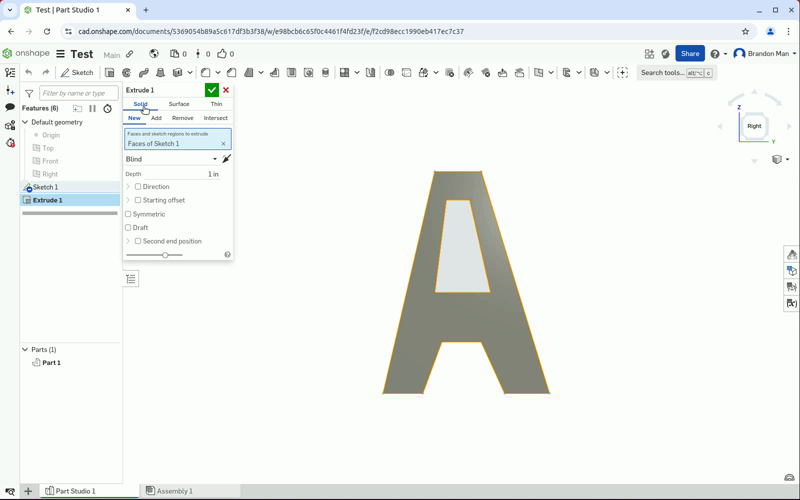
click(143, 106)
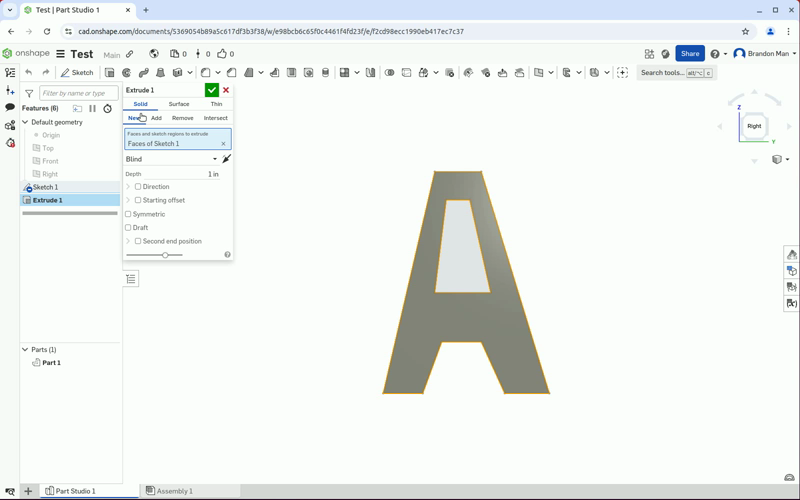
mouse_move(137, 120)
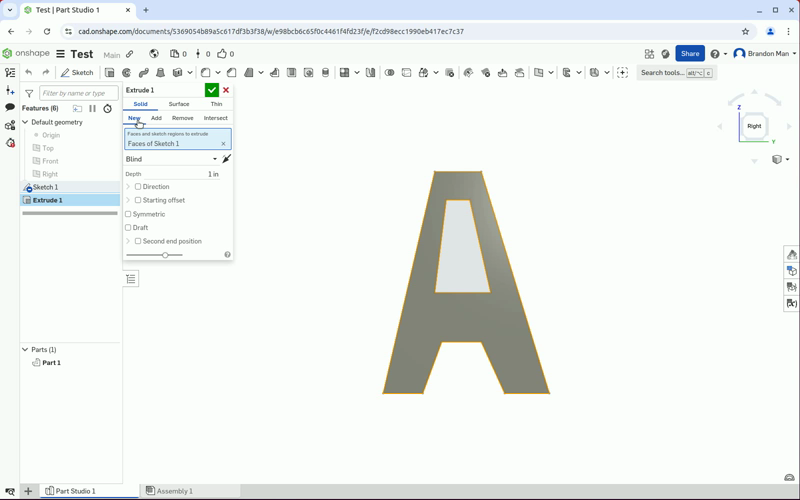
click(137, 120)
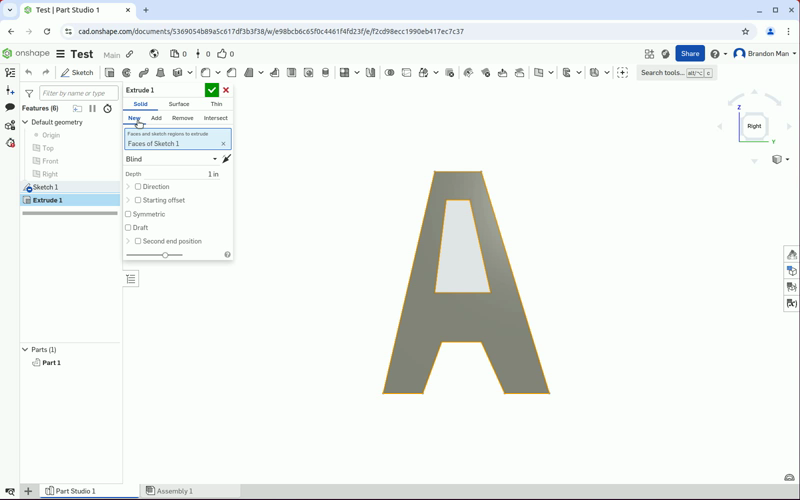
key(tab, 4)
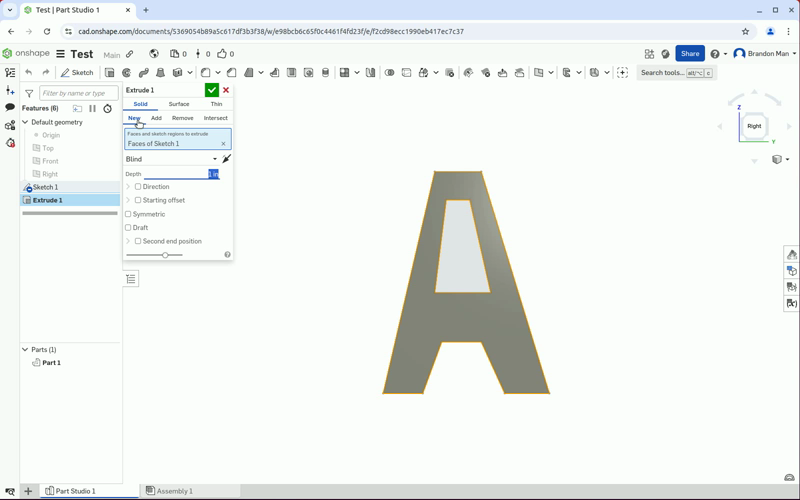
text(5.296)
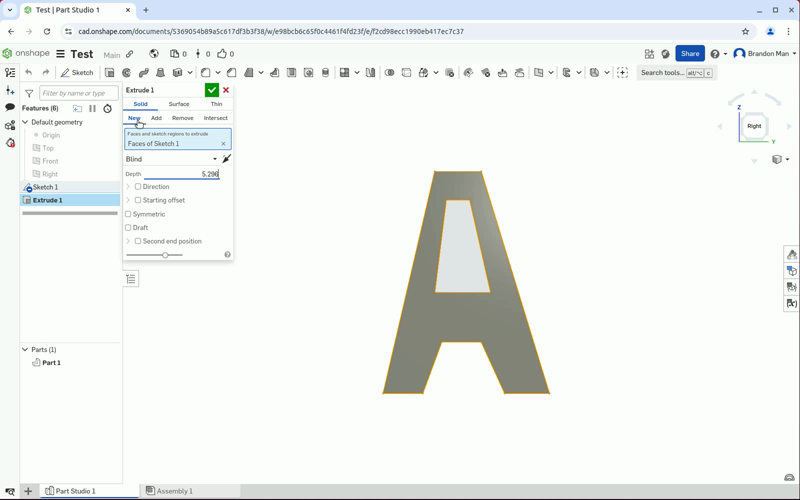
key(enter)
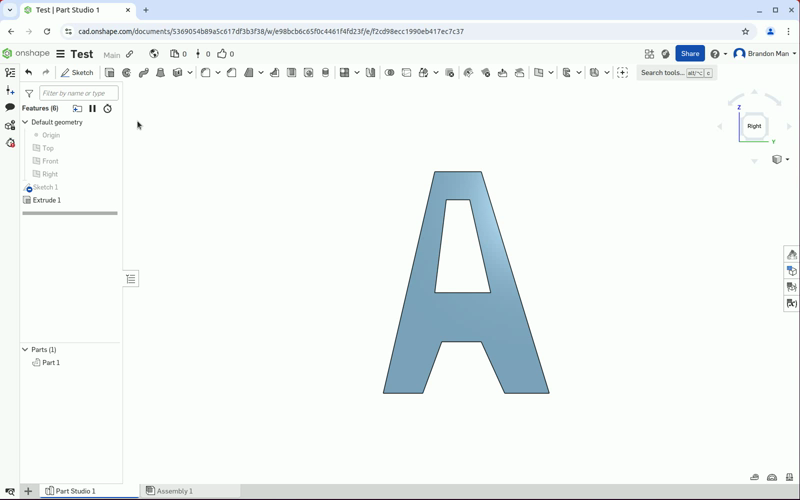
key(shift+h)
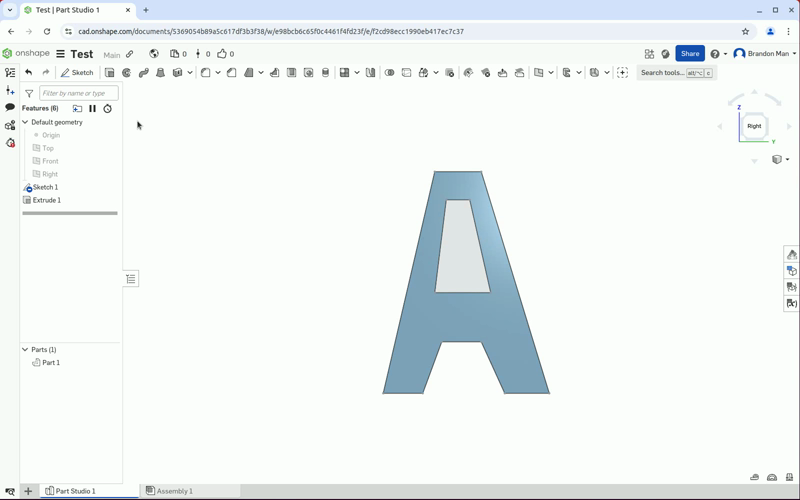
key(shift+h)
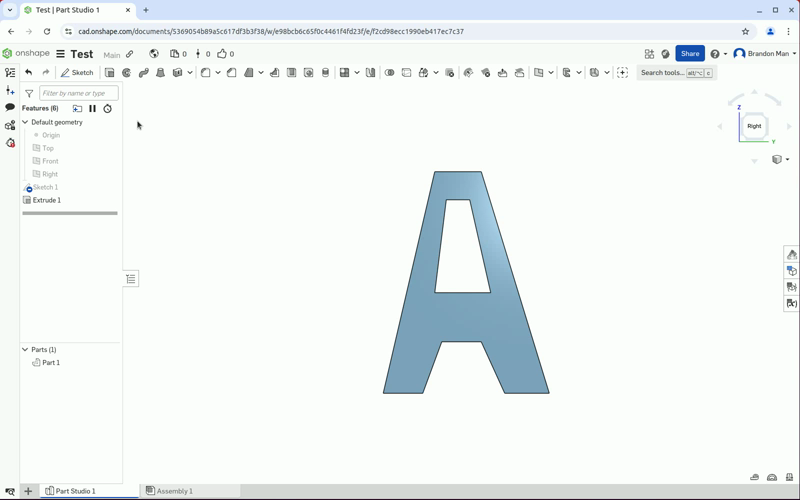
mouse_move(73, 189)
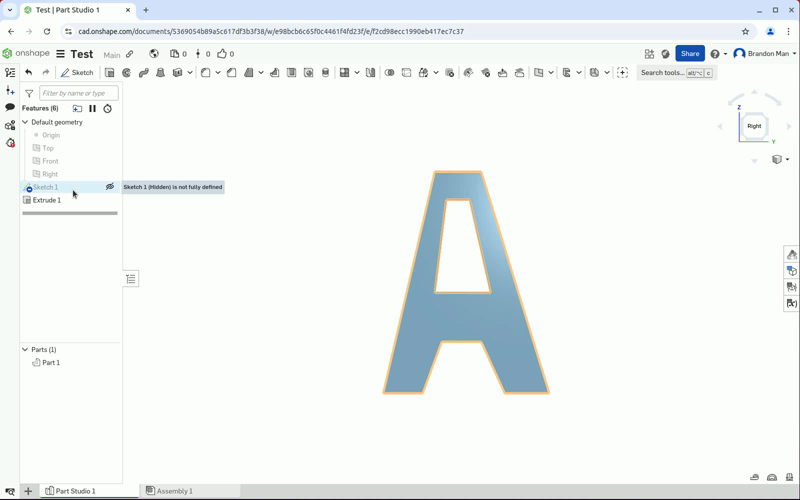
click(73, 189)
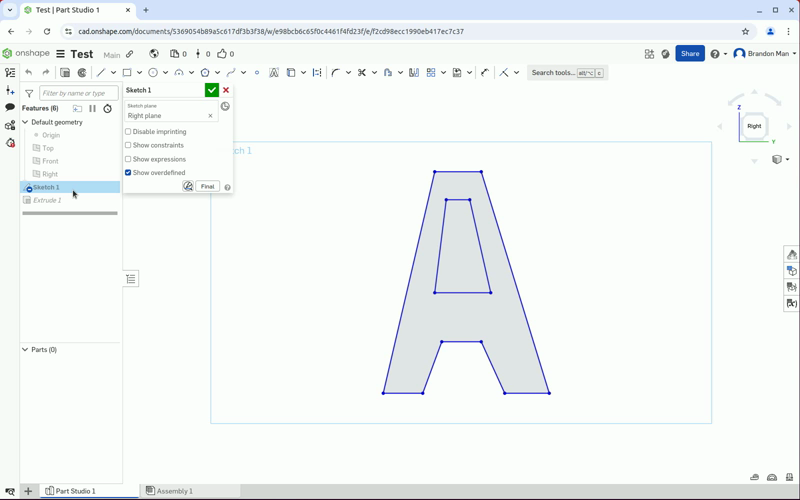
mouse_move(229, 92)
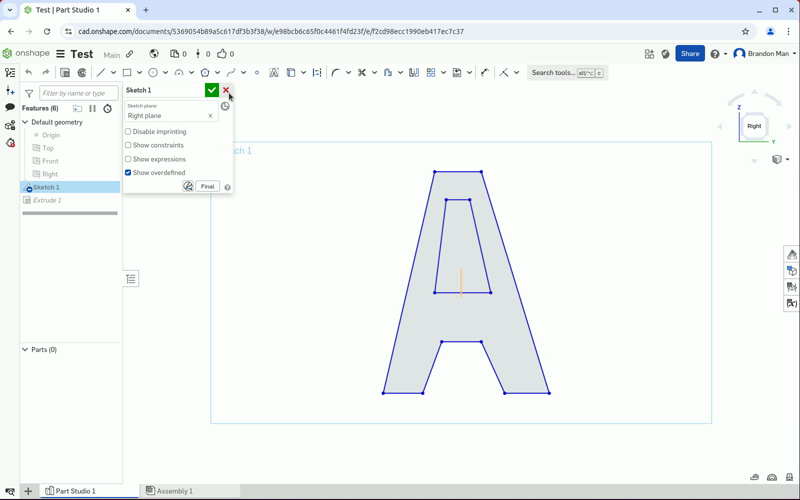
click(229, 92)
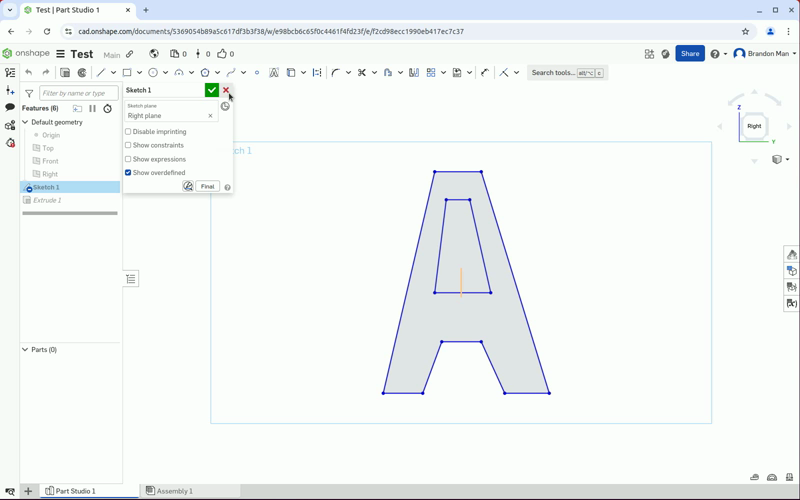
key(shift+s)
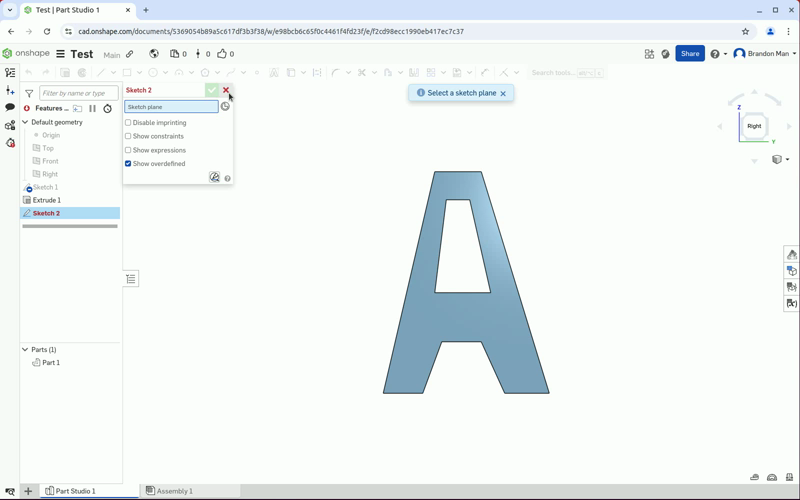
mouse_move(73, 176)
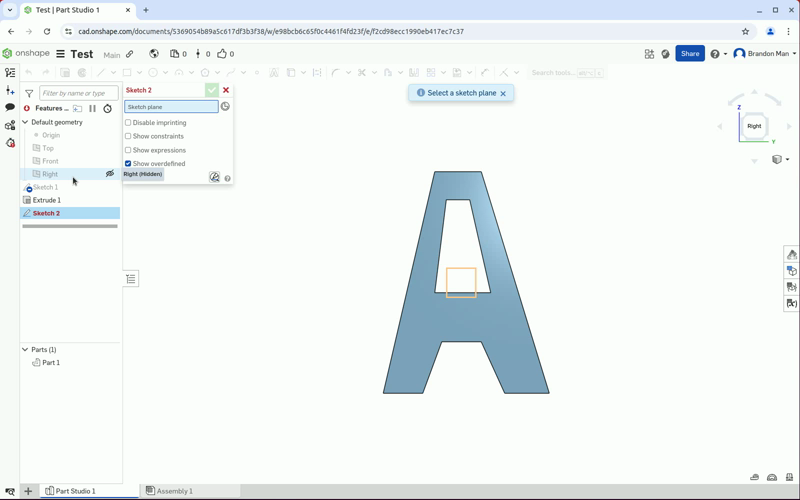
click(73, 176)
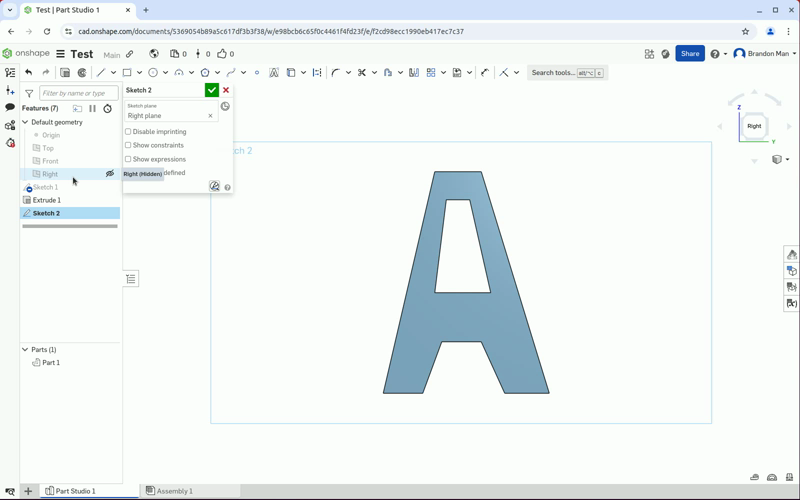
mouse_move(73, 352)
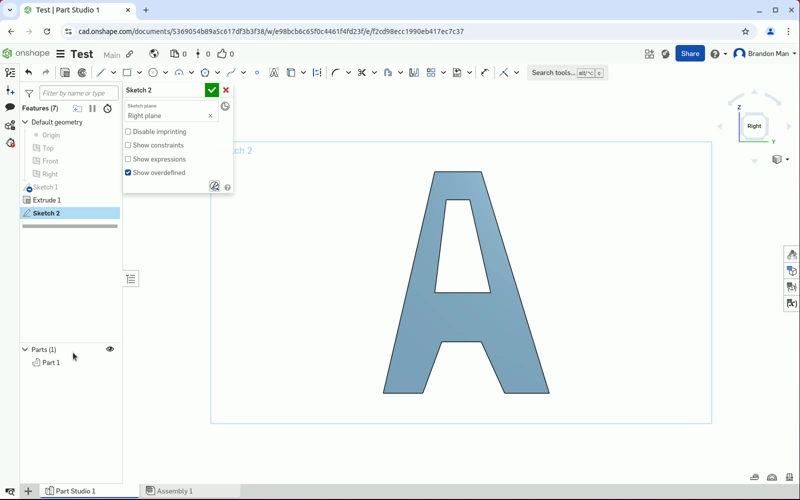
key(y)
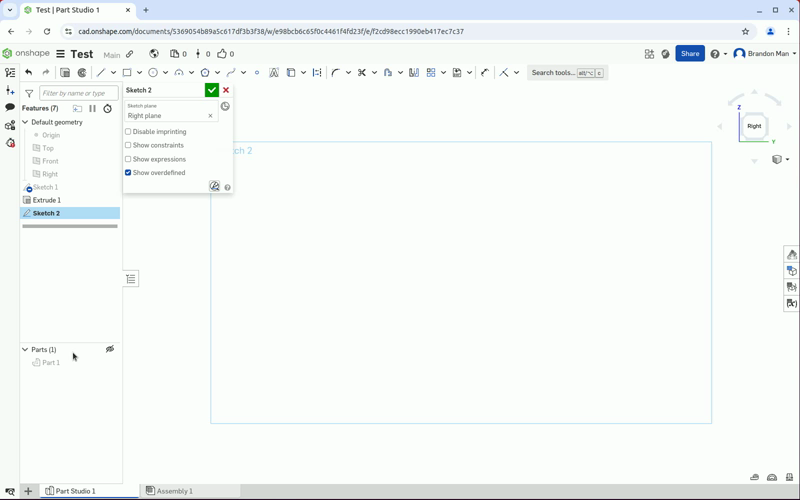
key(l)
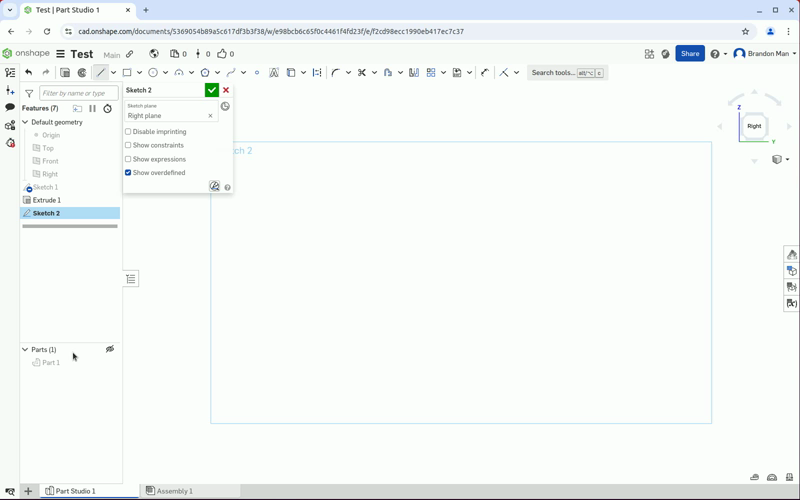
key_down(shift)
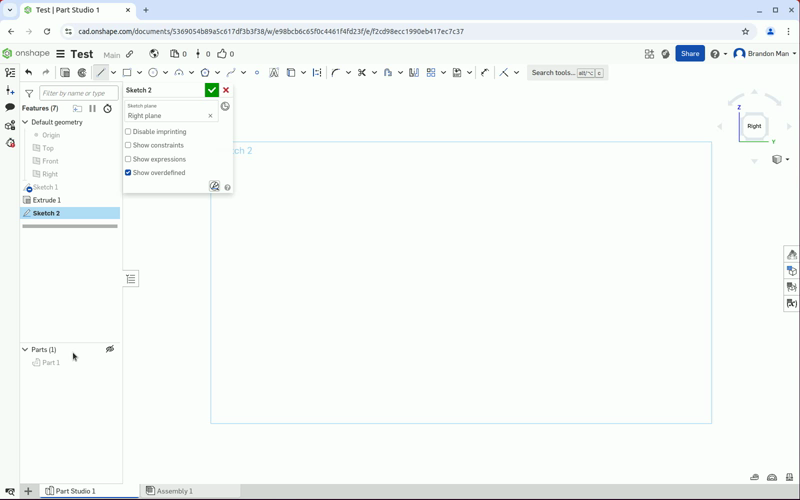
mouse_move(383, 393)
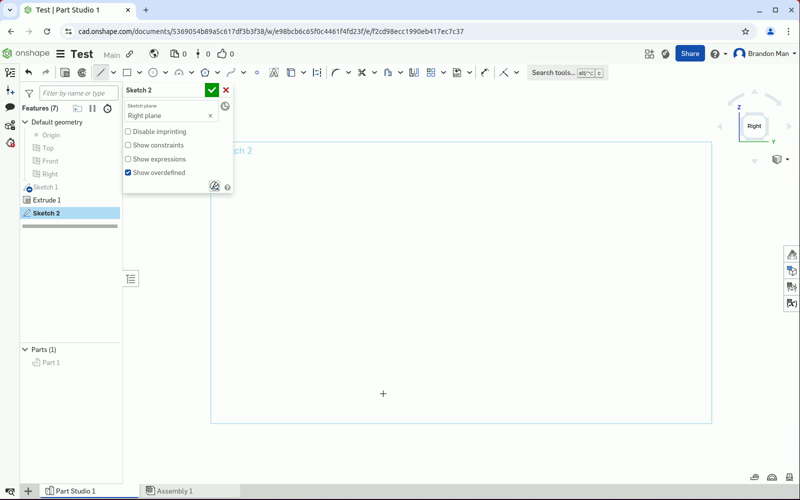
click(383, 393)
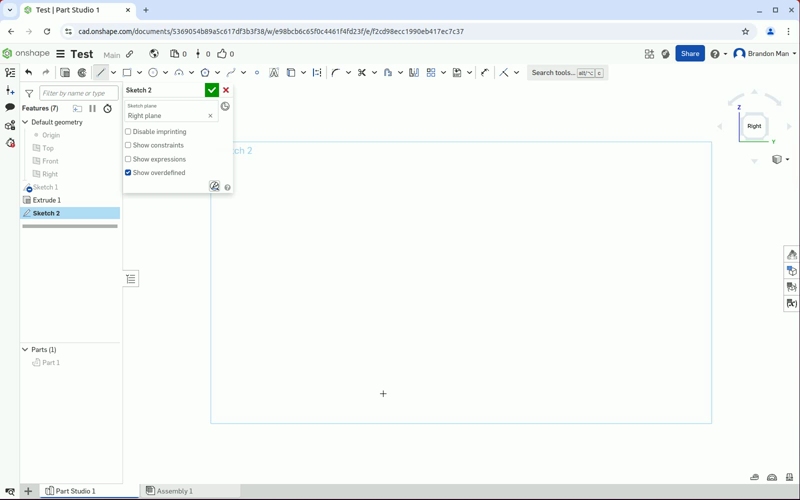
key_up(shift)
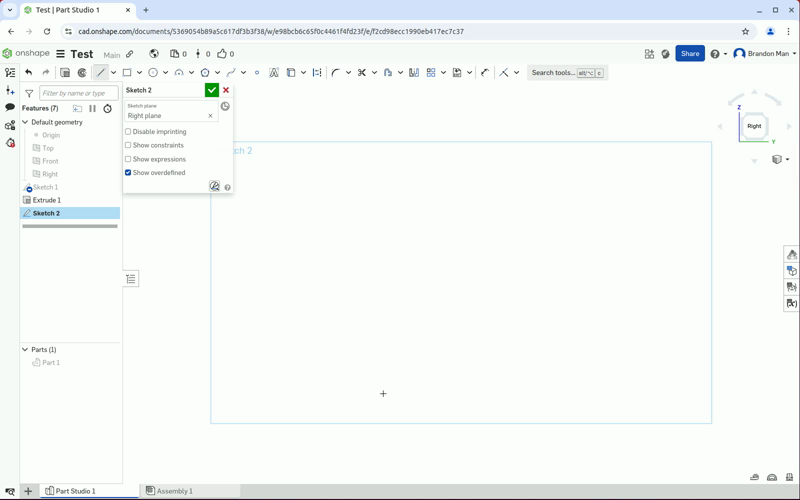
key_down(shift)
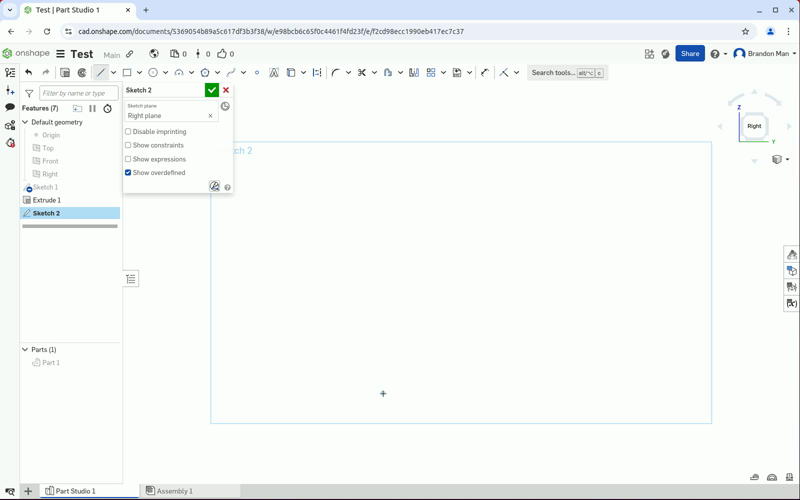
mouse_move(413, 393)
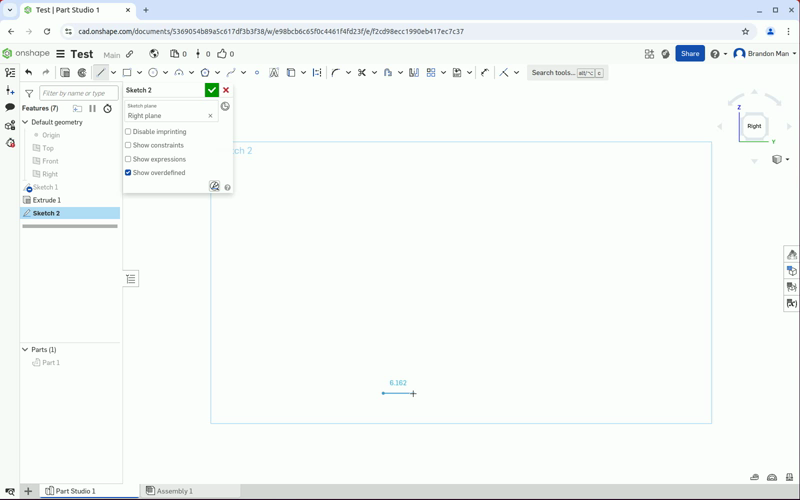
mouse_move(422, 393)
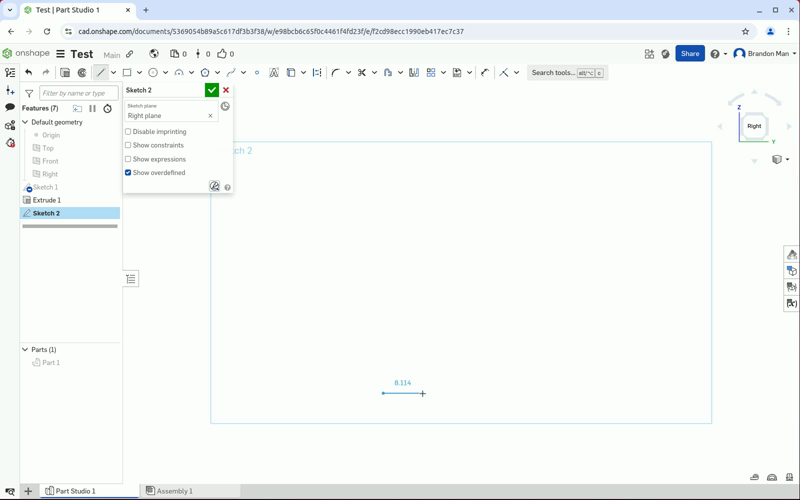
click(422, 393)
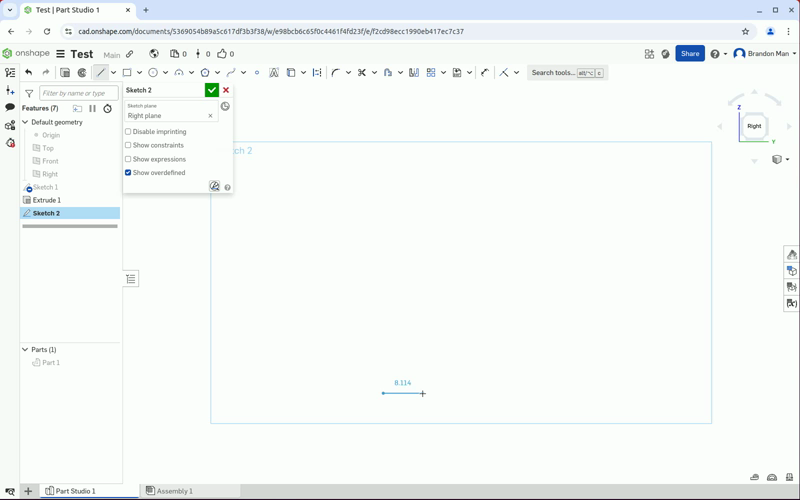
key_up(shift)
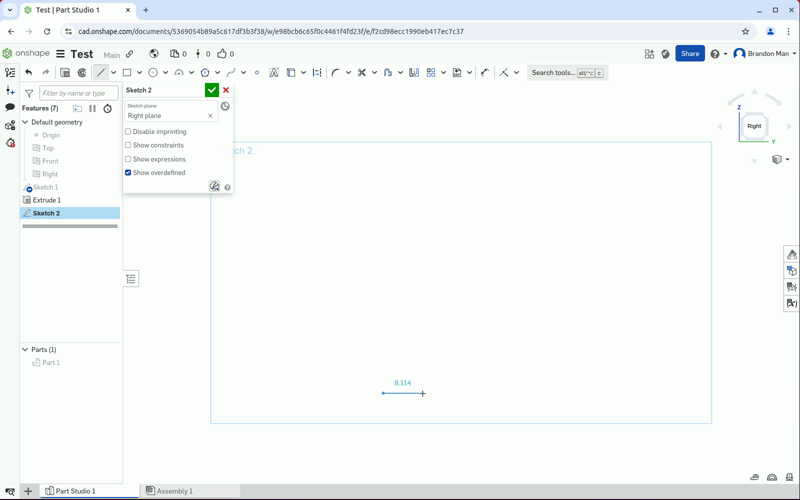
key_down(shift)
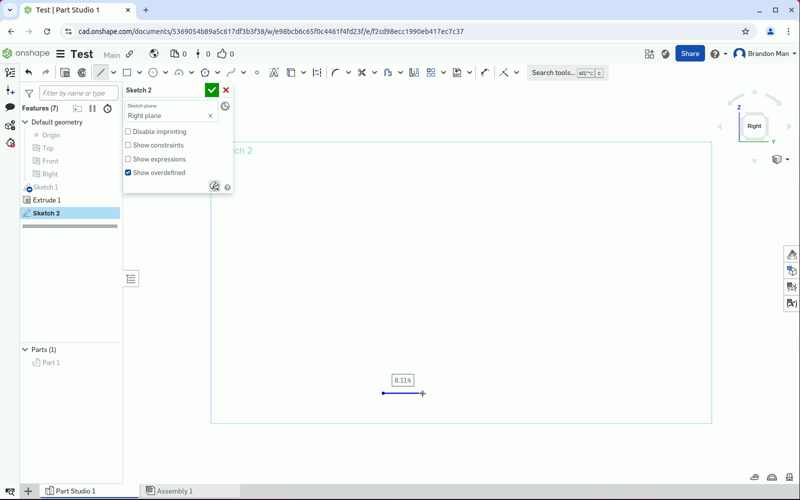
mouse_move(453, 393)
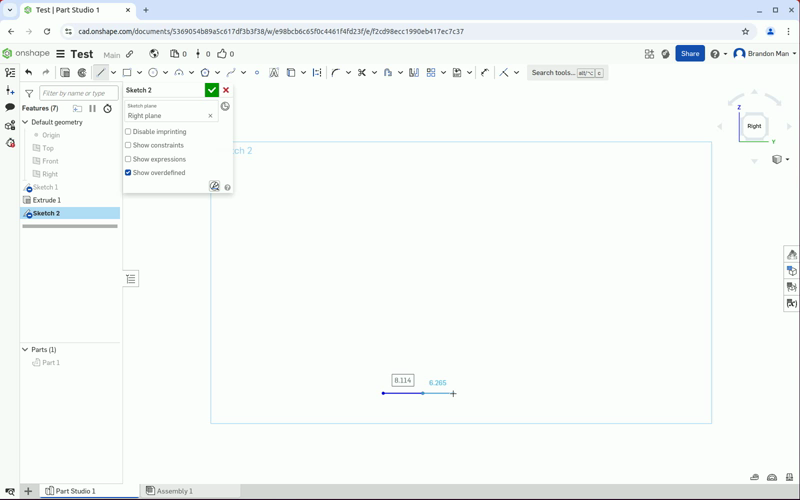
mouse_move(441, 341)
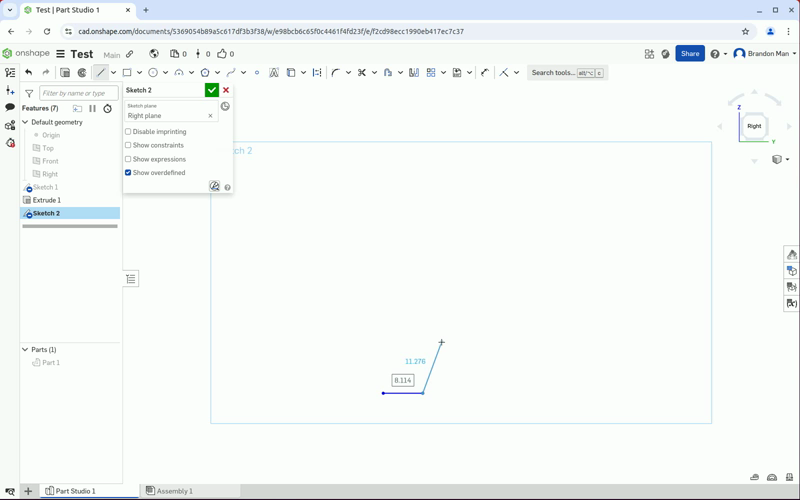
click(441, 341)
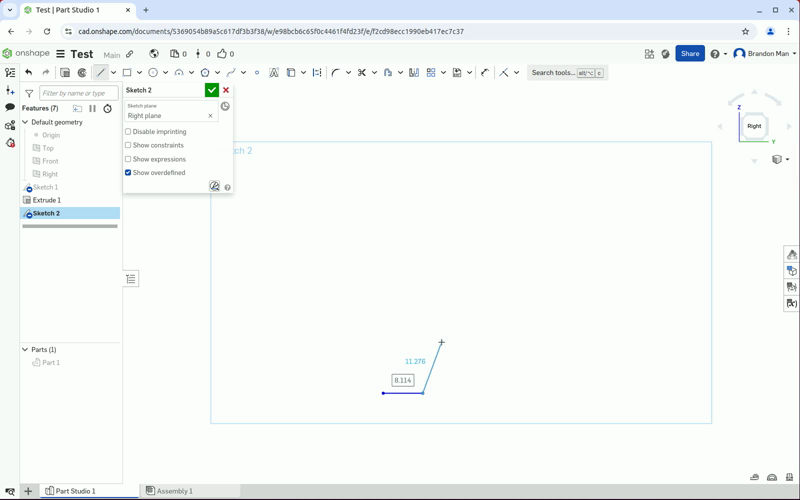
key_up(shift)
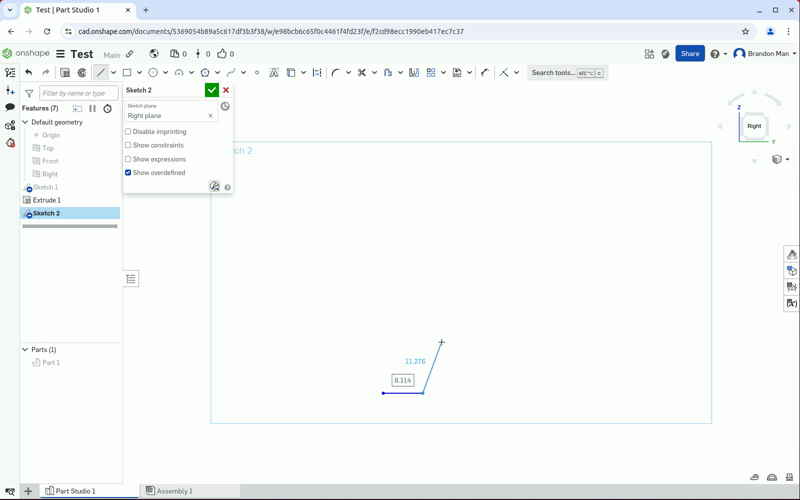
key_down(shift)
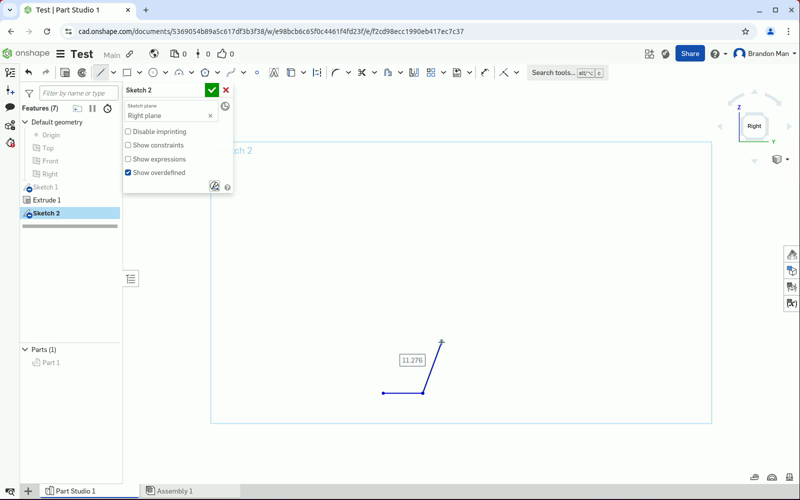
mouse_move(471, 341)
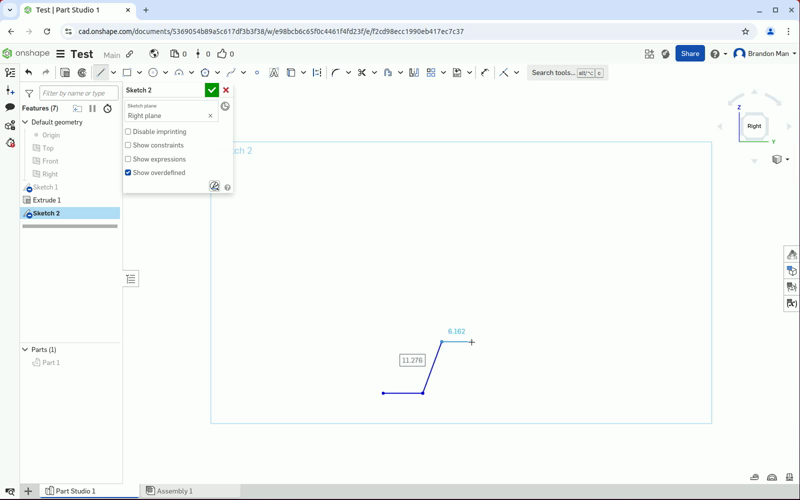
mouse_move(481, 341)
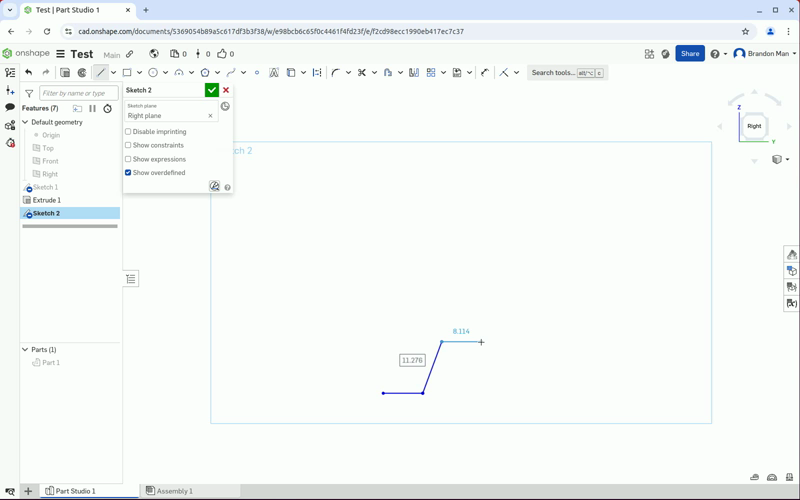
click(481, 341)
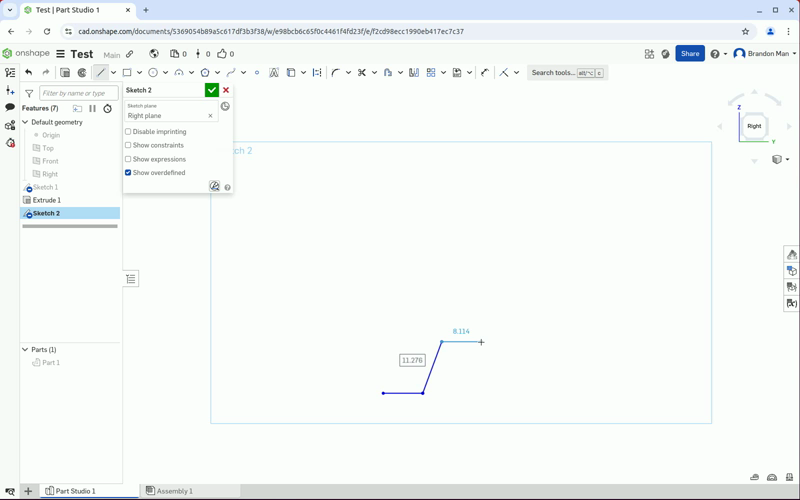
key_up(shift)
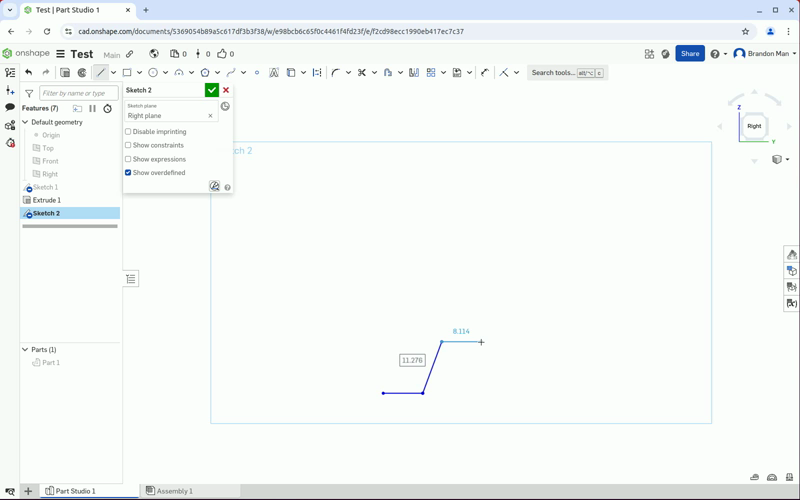
key_down(shift)
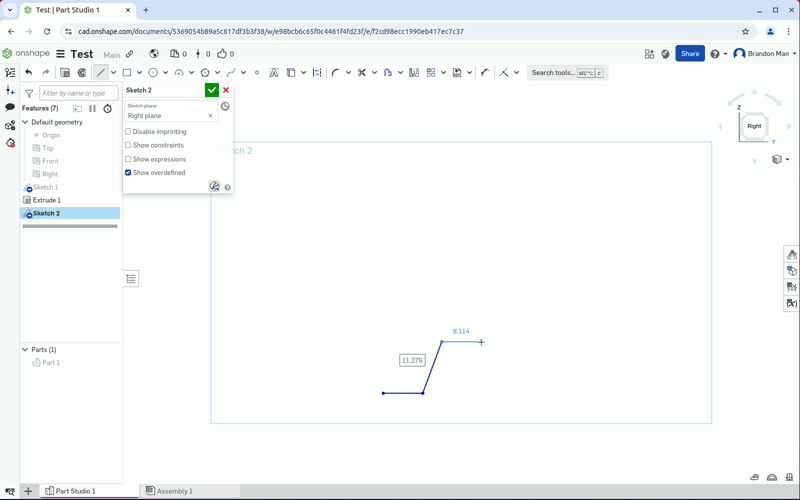
mouse_move(511, 341)
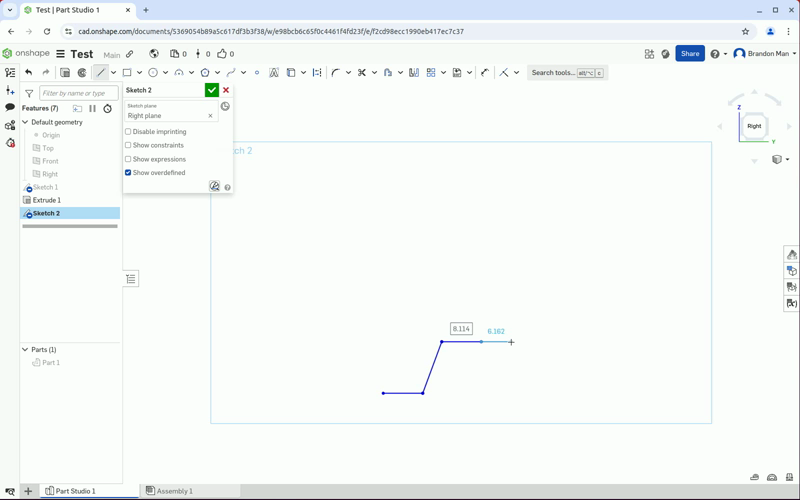
mouse_move(504, 393)
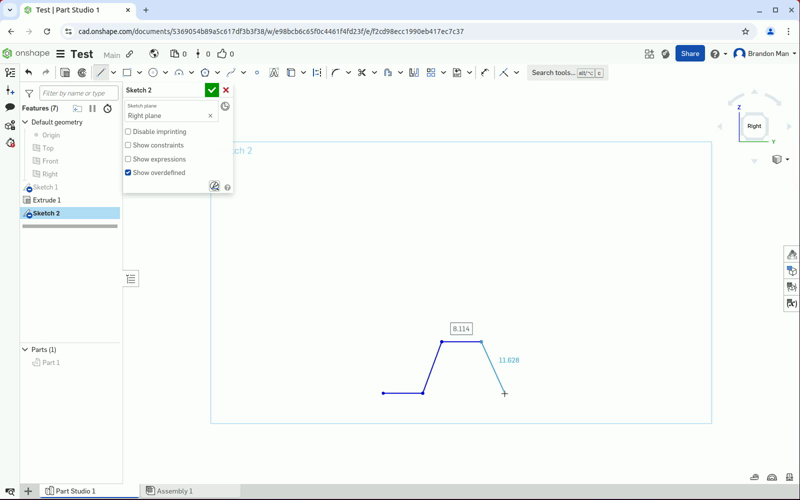
click(504, 393)
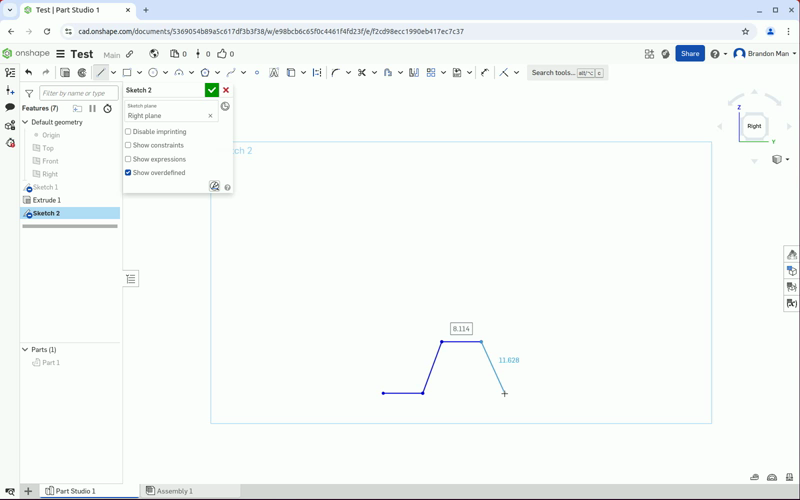
key_up(shift)
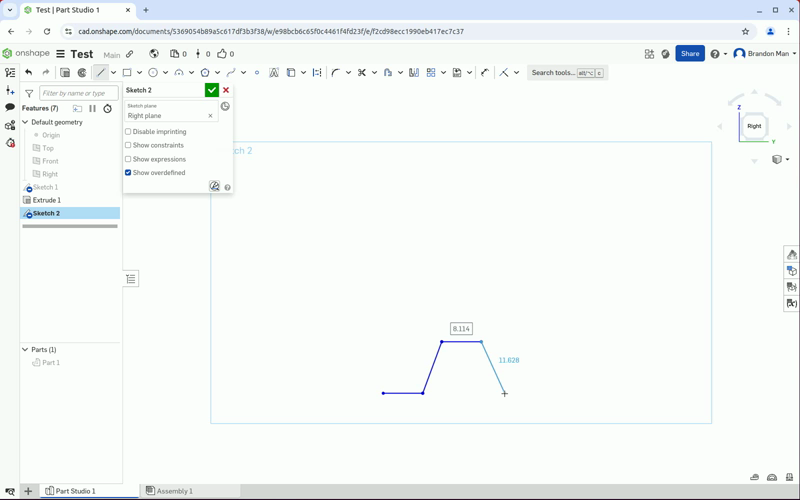
key_down(shift)
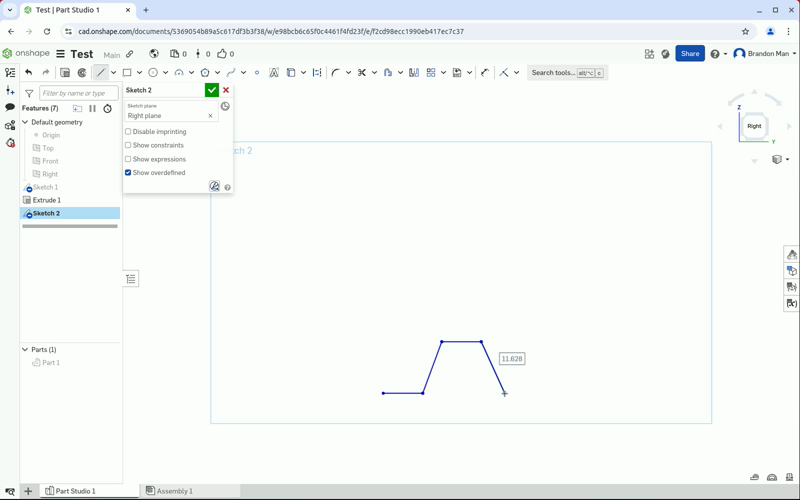
mouse_move(534, 393)
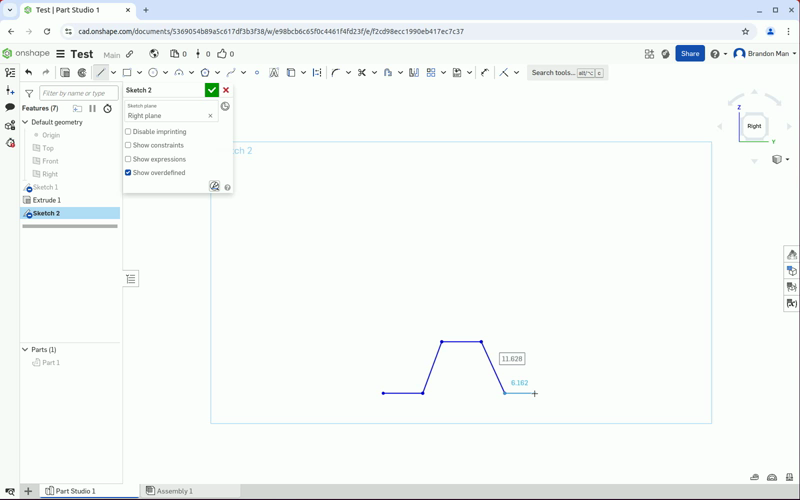
mouse_move(549, 393)
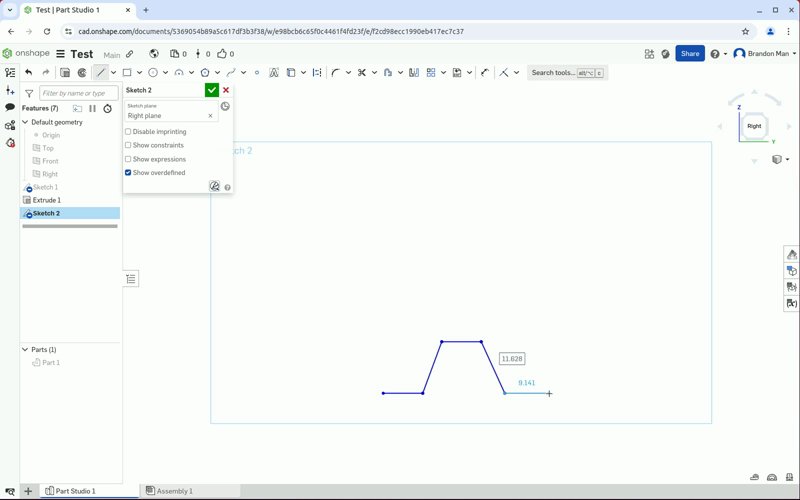
click(549, 393)
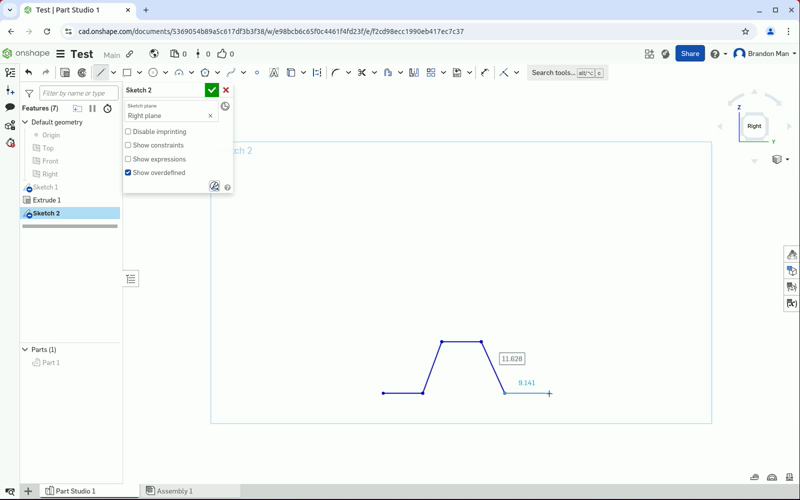
key_up(shift)
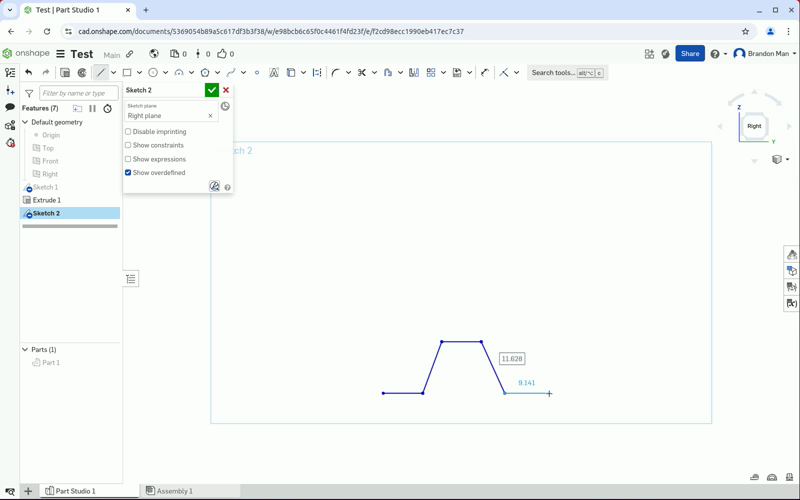
key_down(shift)
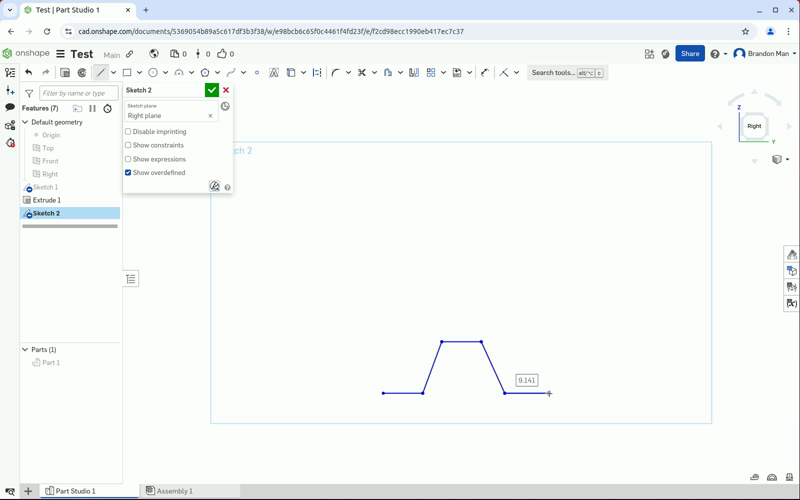
mouse_move(481, 171)
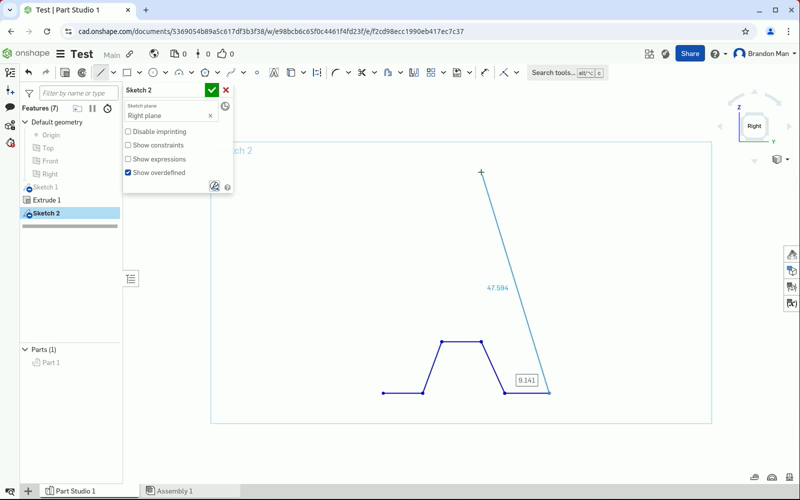
click(481, 171)
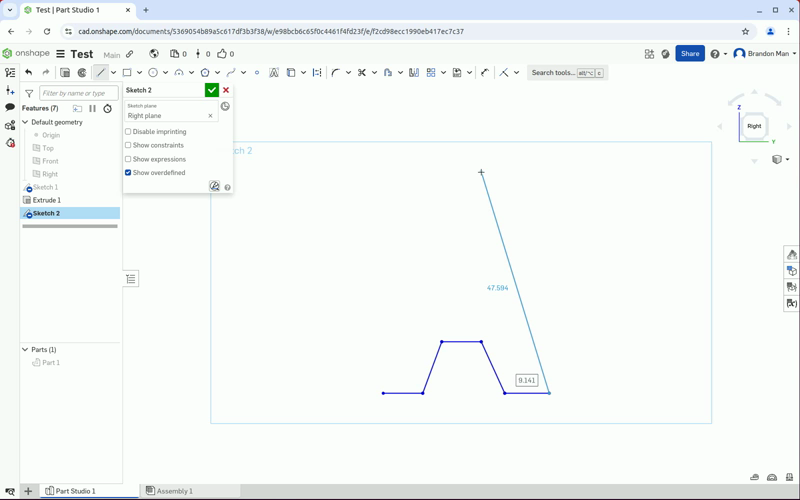
key_up(shift)
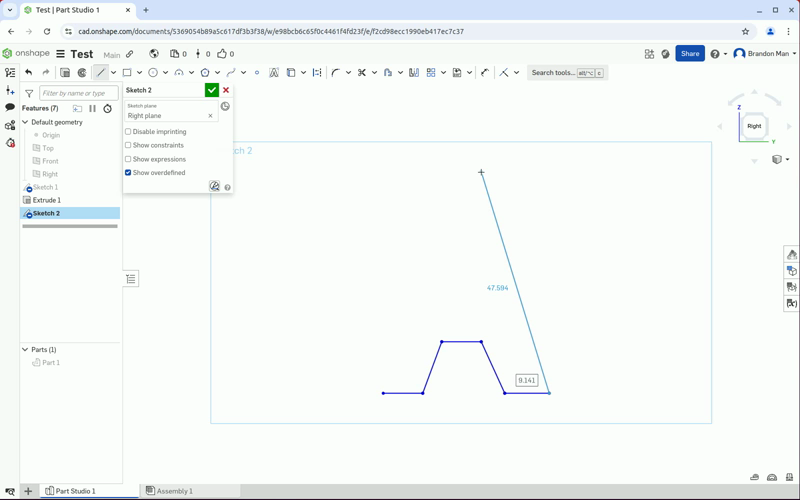
key_down(shift)
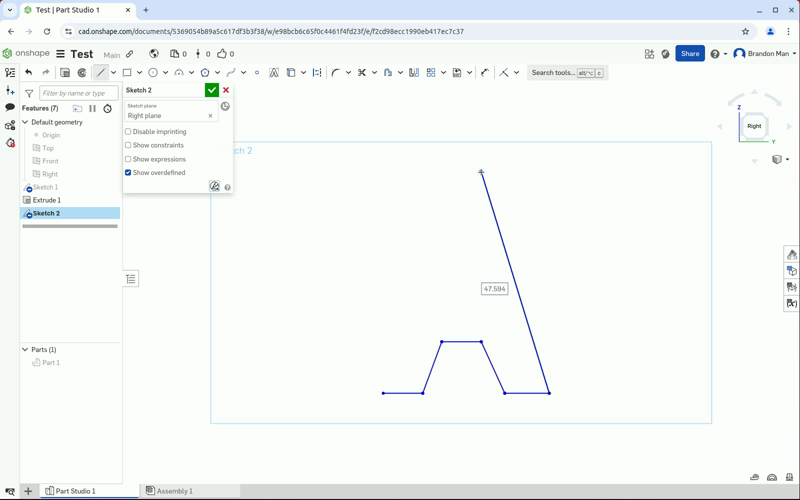
mouse_move(511, 171)
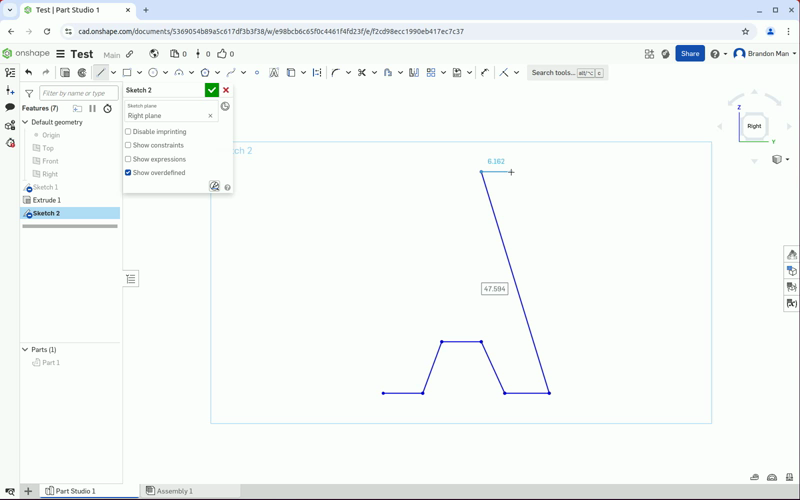
mouse_move(434, 171)
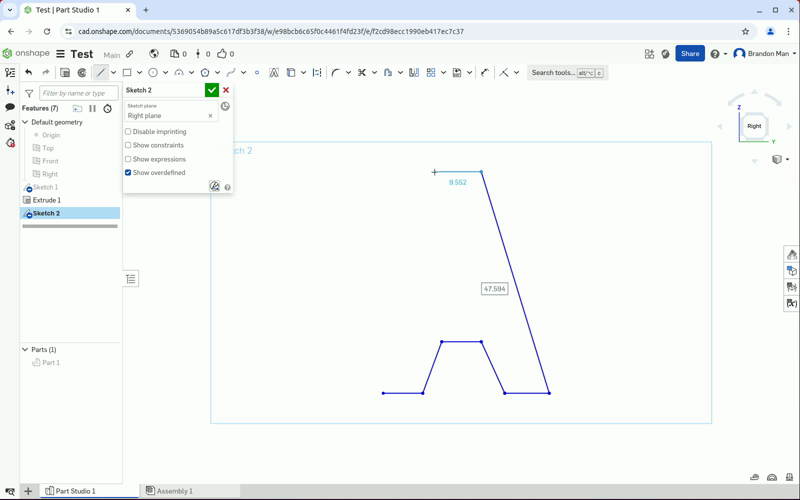
click(434, 171)
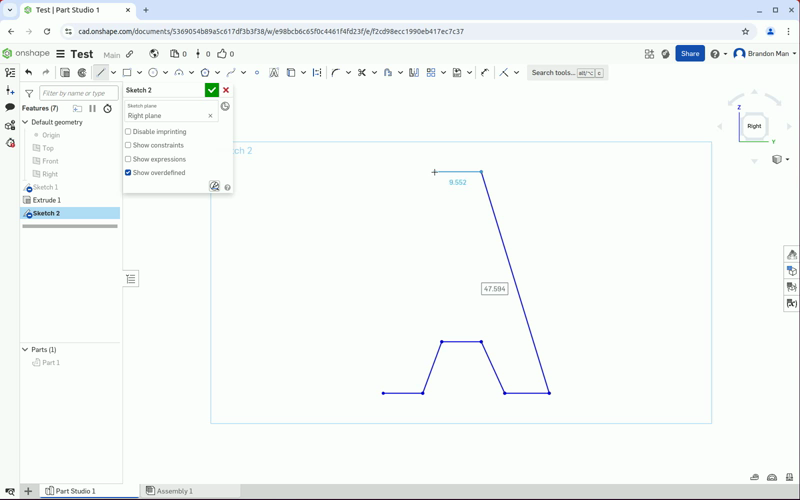
key_up(shift)
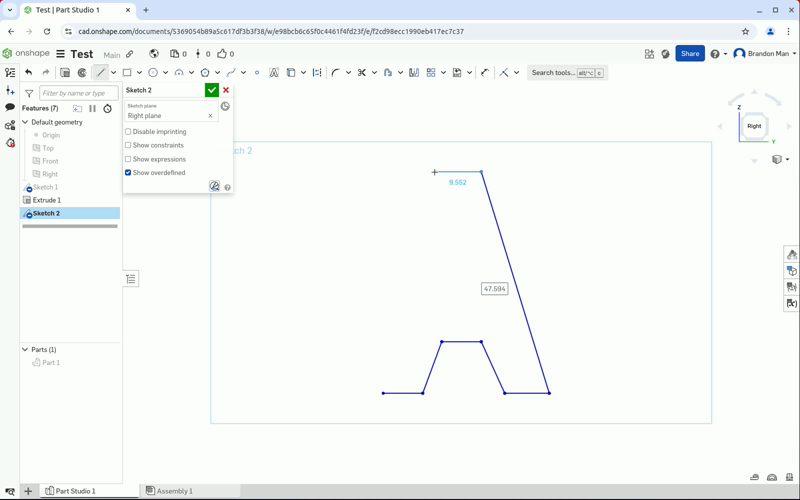
key_down(shift)
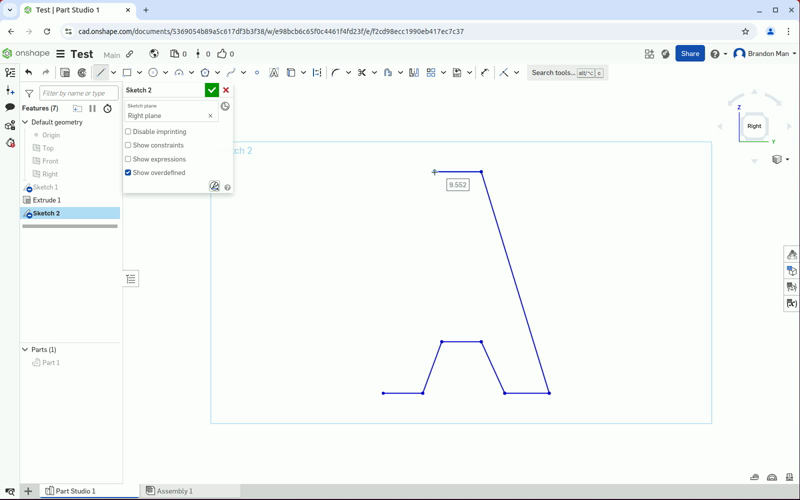
mouse_move(383, 393)
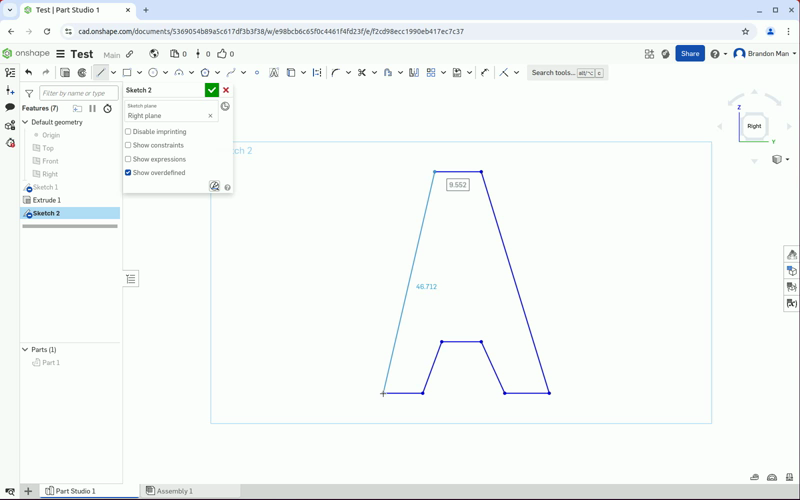
key_up(shift)
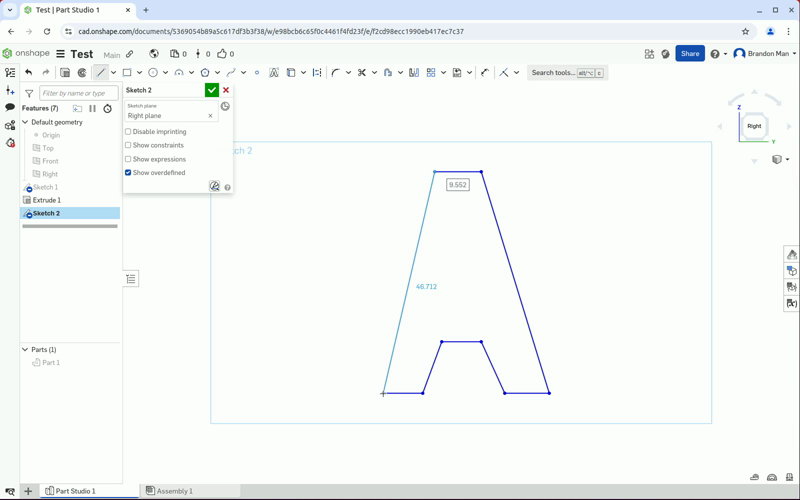
click(383, 393)
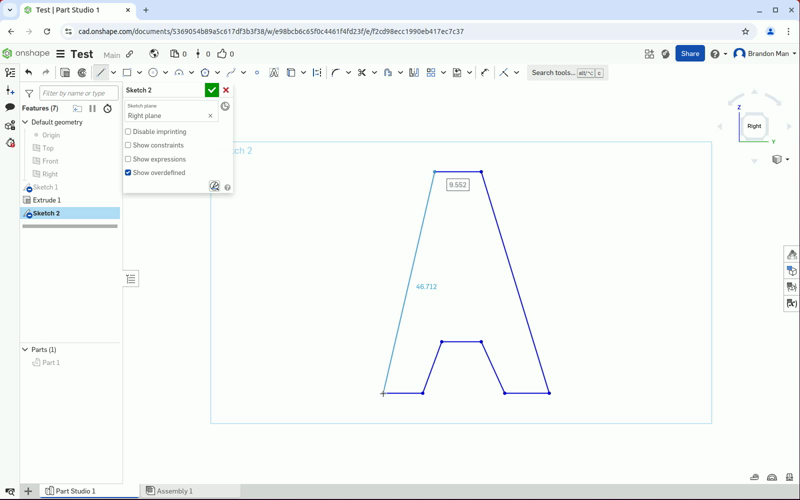
key(esc)
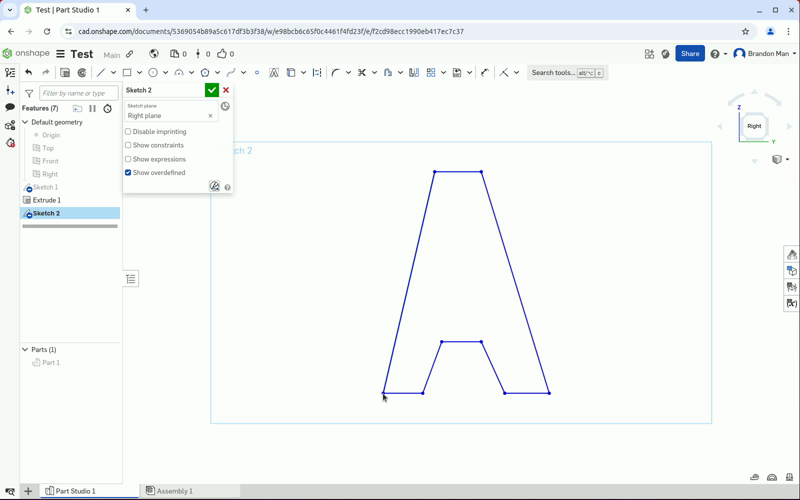
key(l)
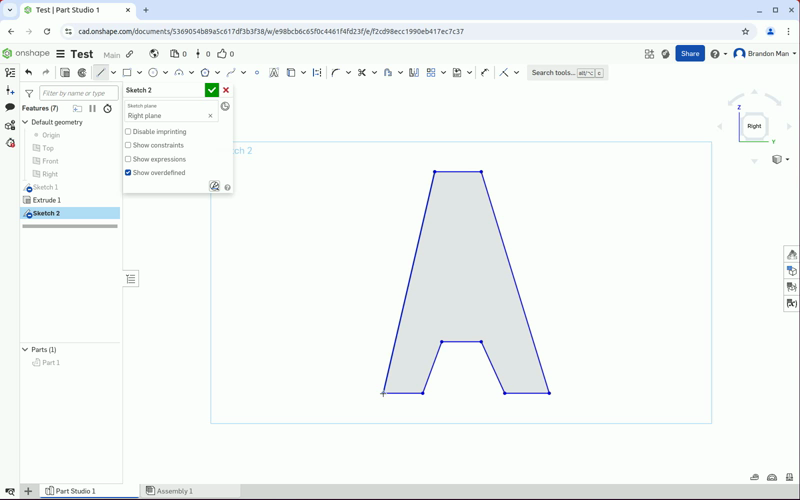
key_down(shift)
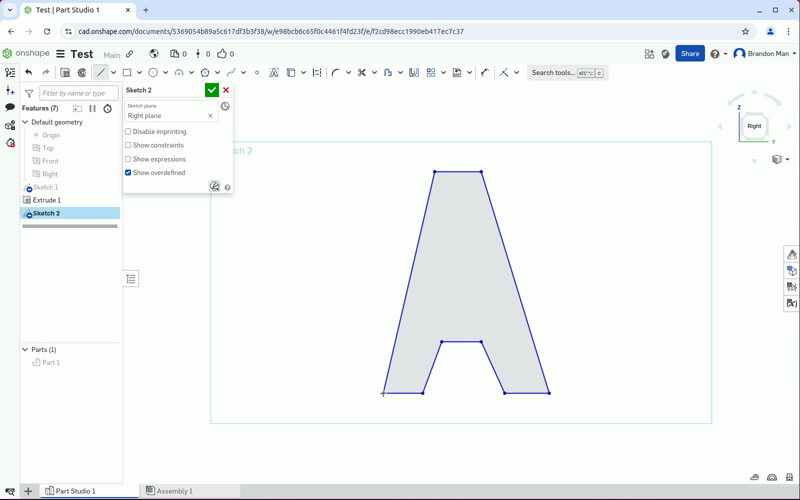
mouse_move(434, 292)
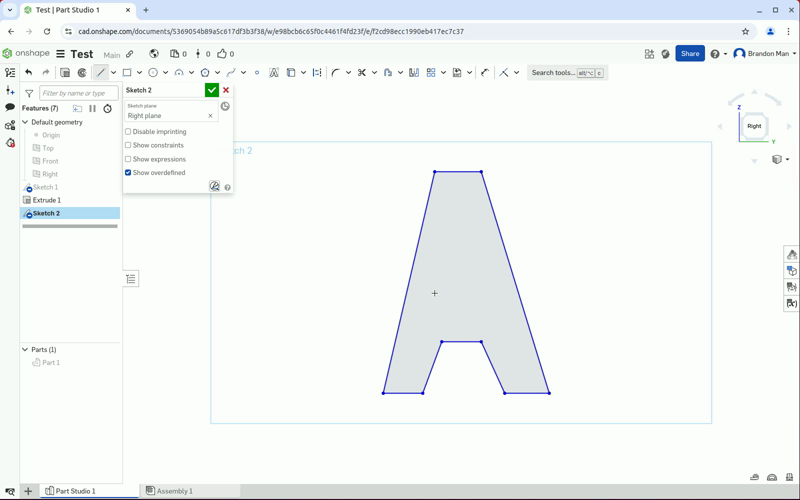
click(434, 292)
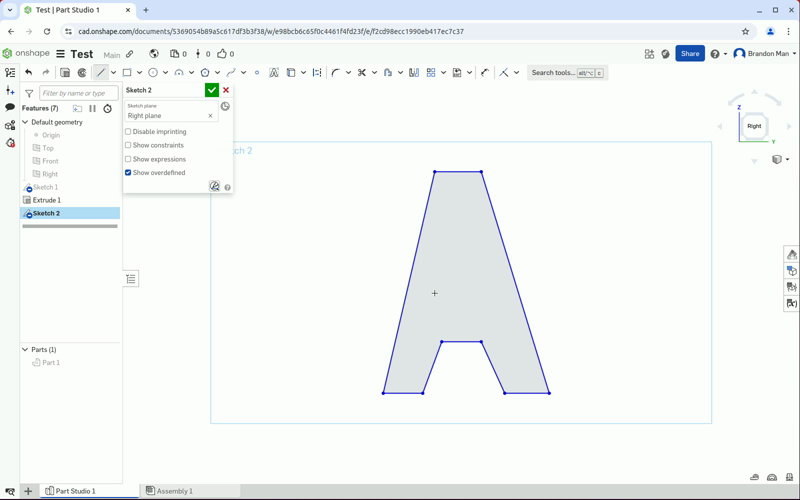
key_up(shift)
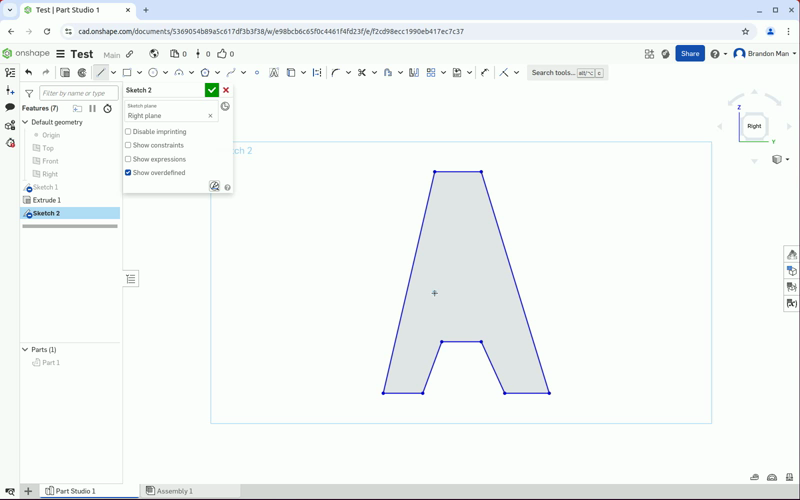
key_down(shift)
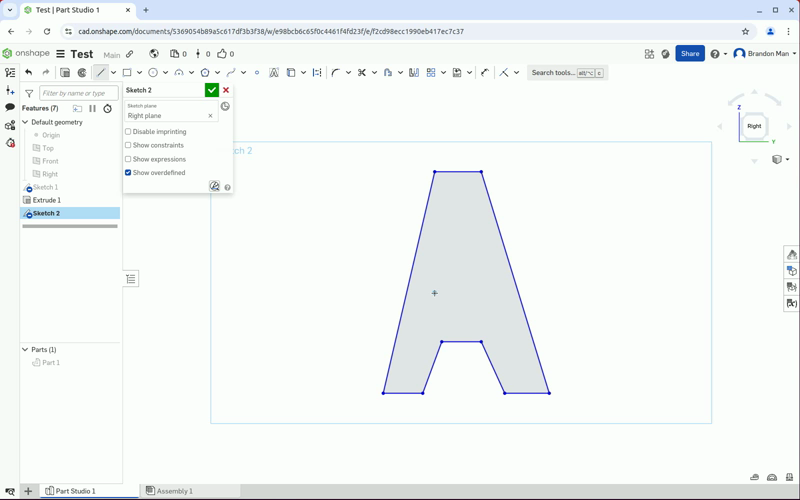
mouse_move(464, 292)
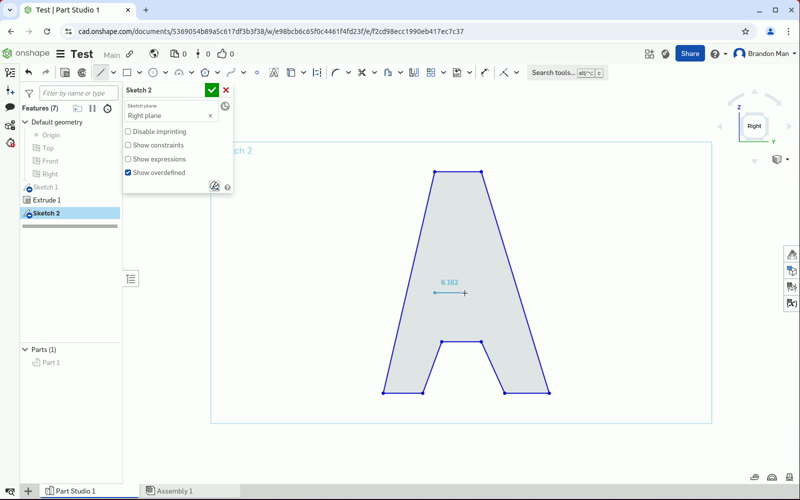
mouse_move(490, 292)
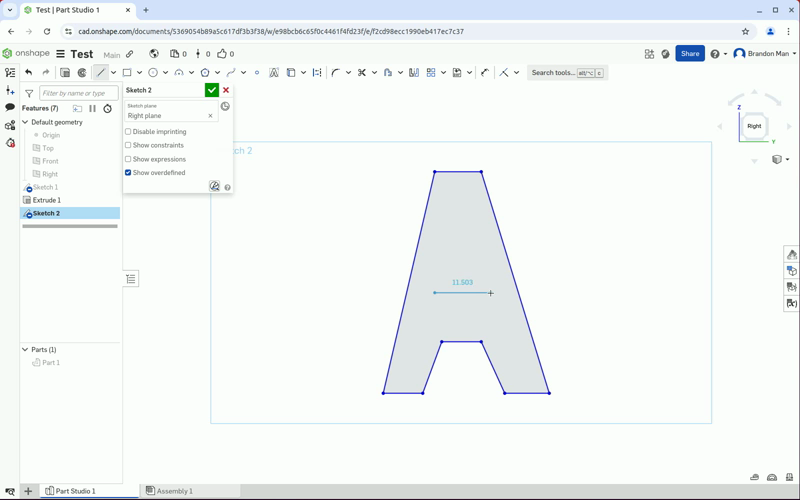
click(490, 292)
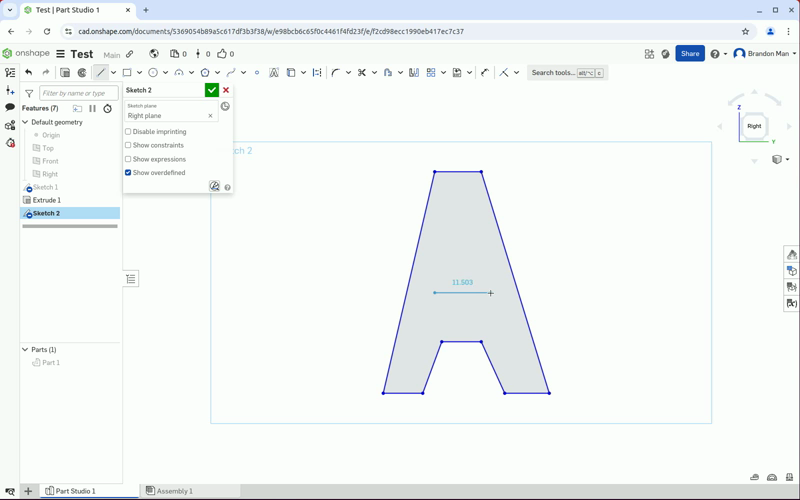
key_up(shift)
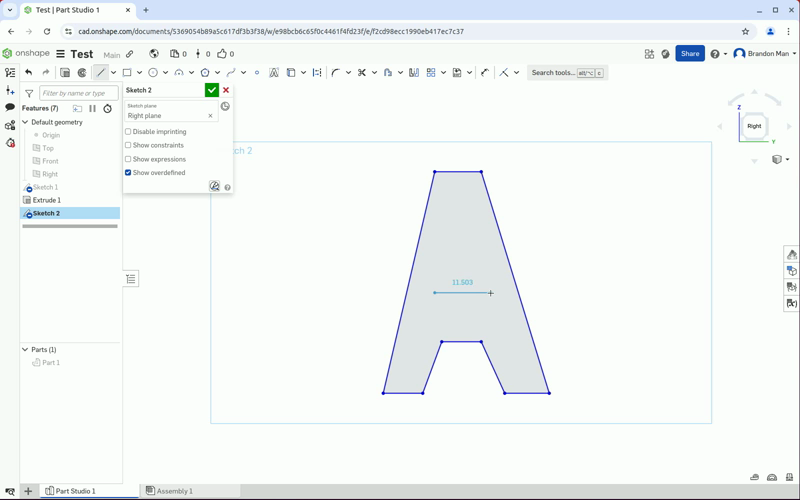
key_down(shift)
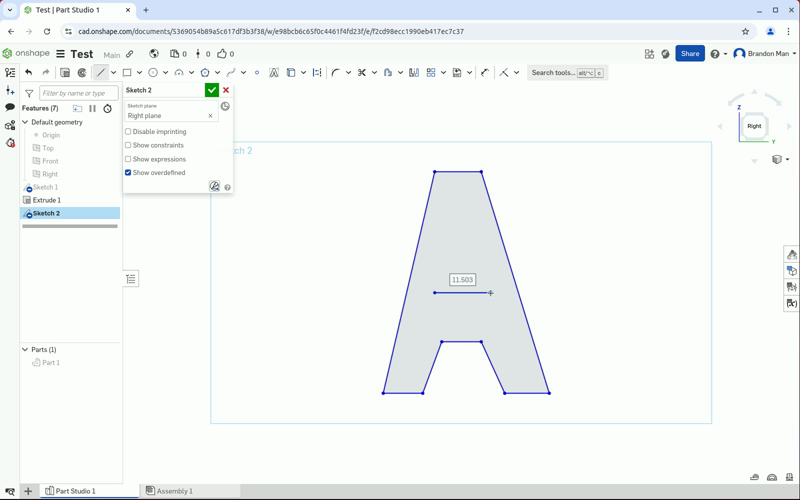
mouse_move(469, 199)
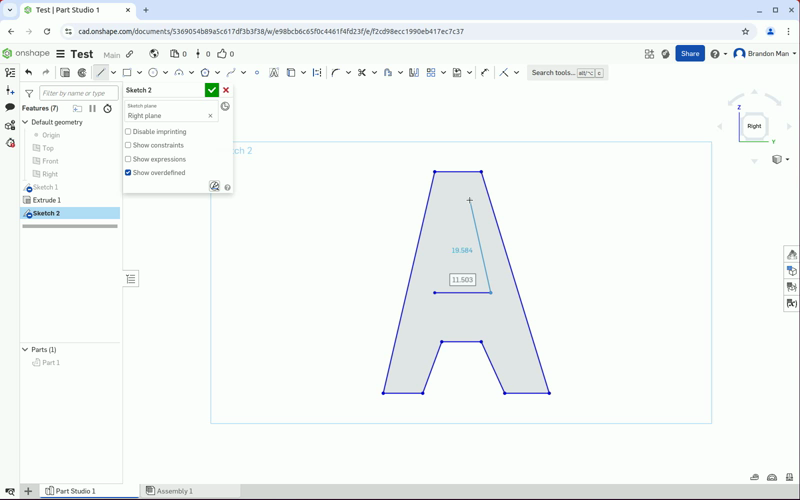
click(469, 199)
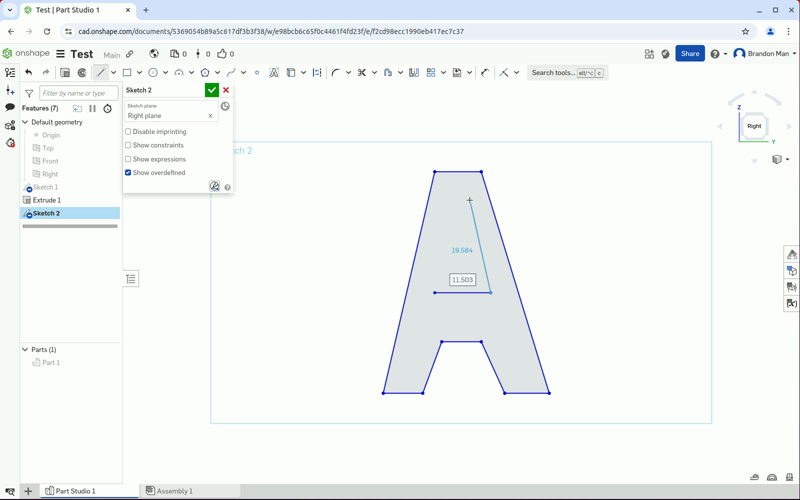
key_up(shift)
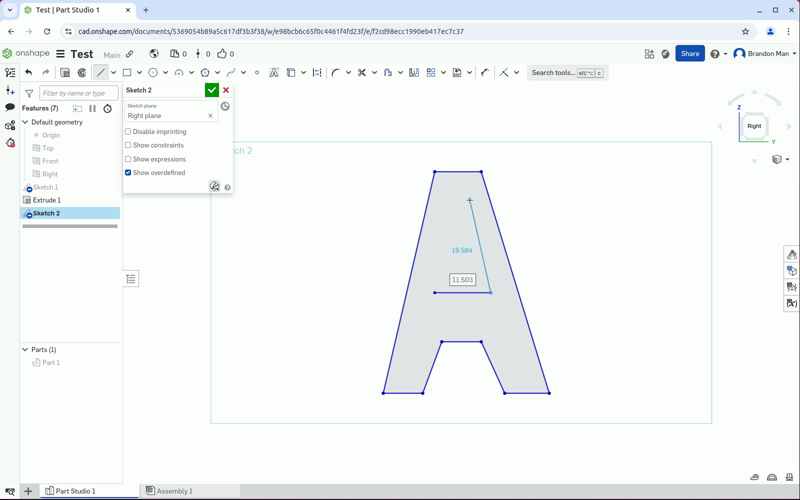
key_down(shift)
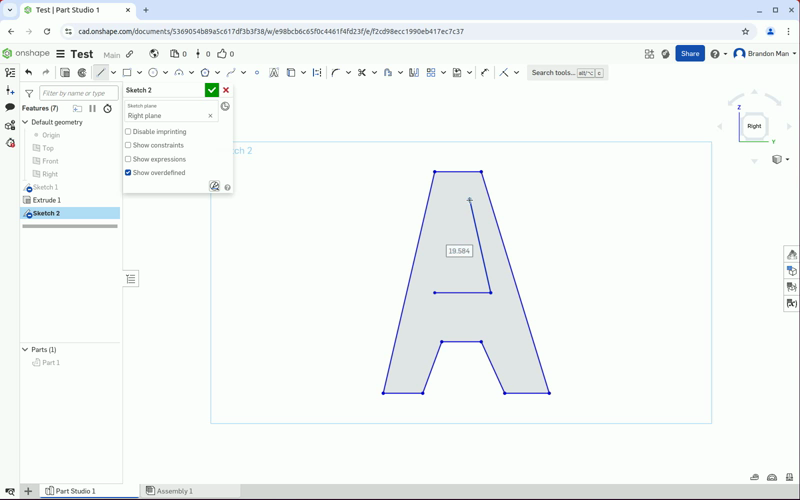
mouse_move(499, 199)
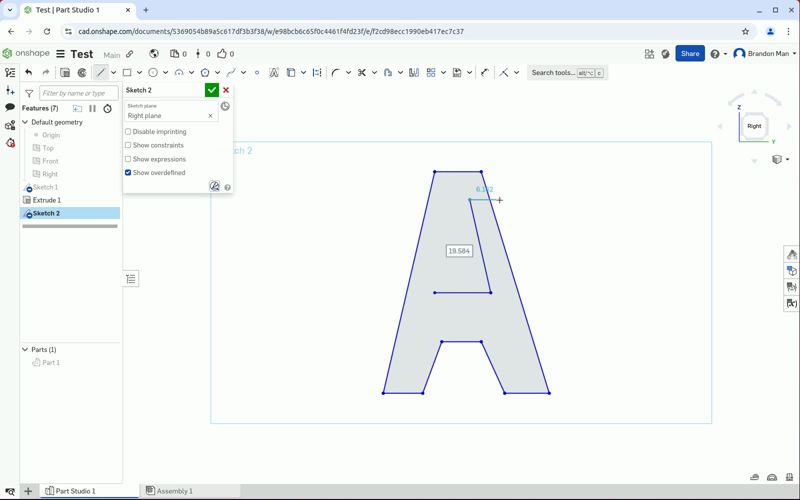
mouse_move(446, 199)
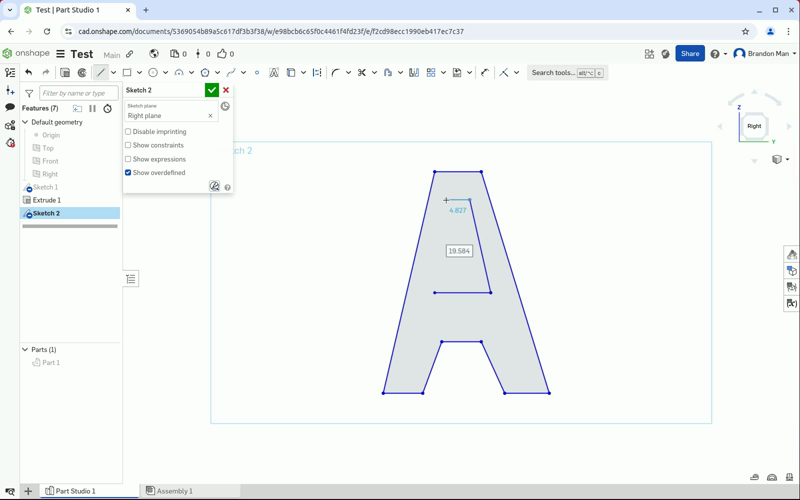
click(446, 199)
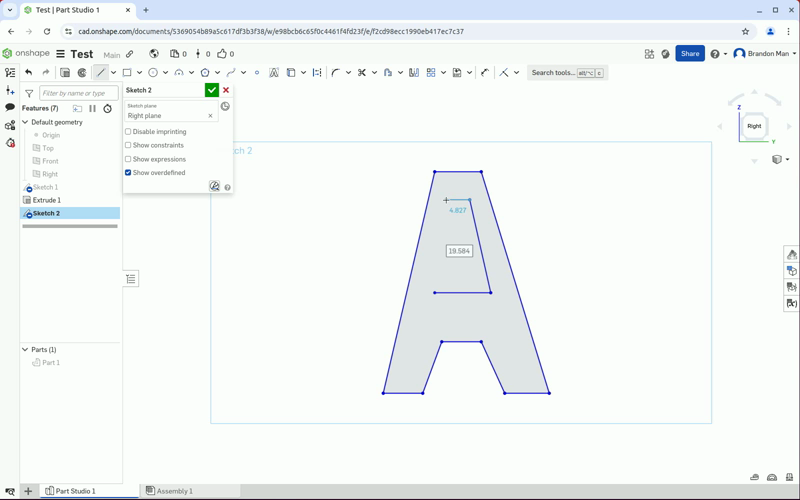
key_up(shift)
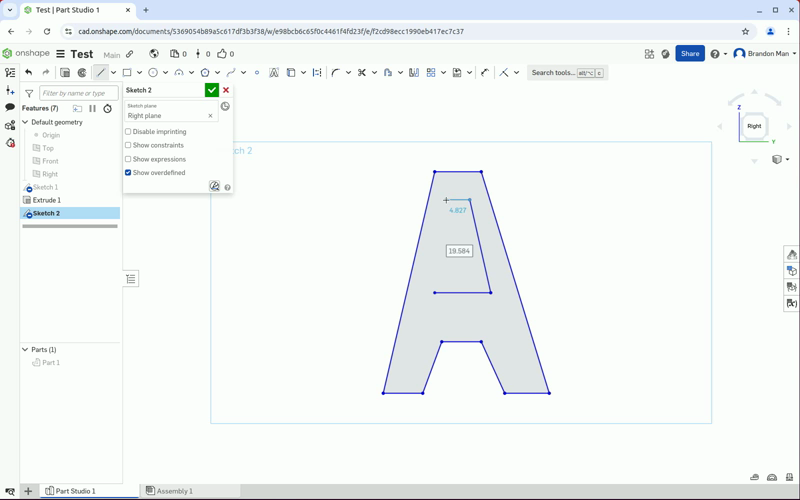
key_down(shift)
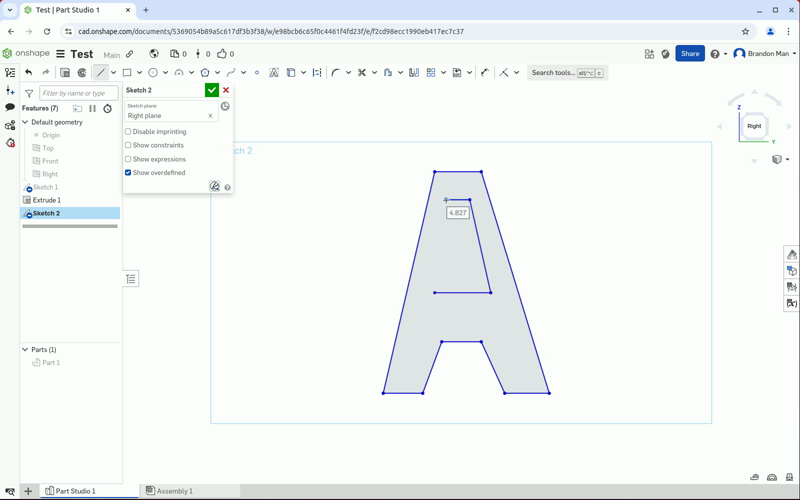
mouse_move(434, 292)
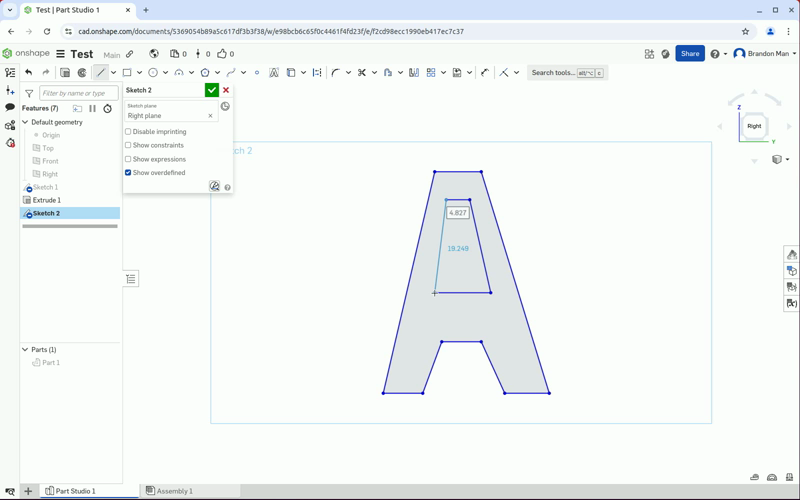
key_up(shift)
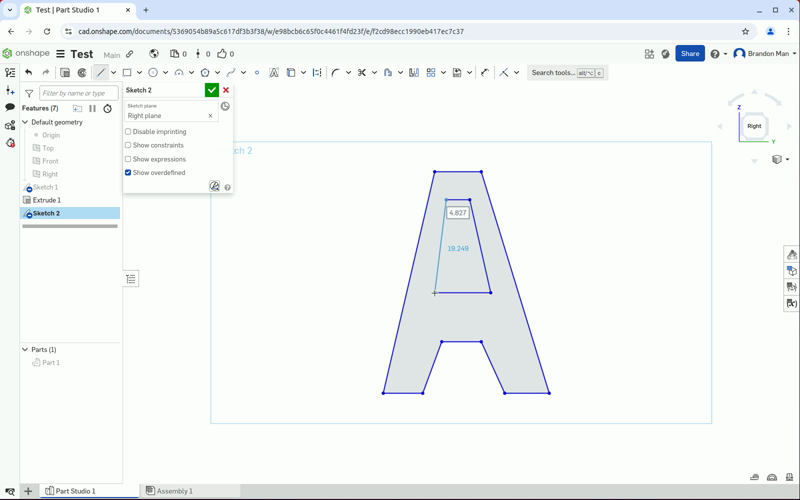
click(434, 292)
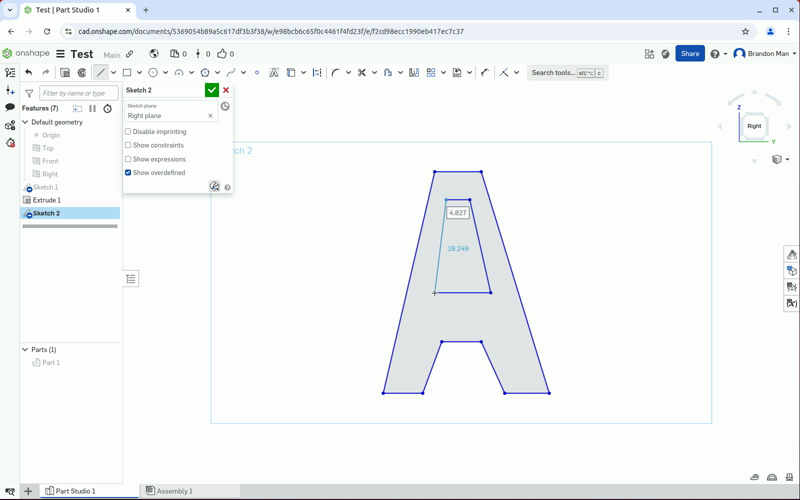
key(esc)
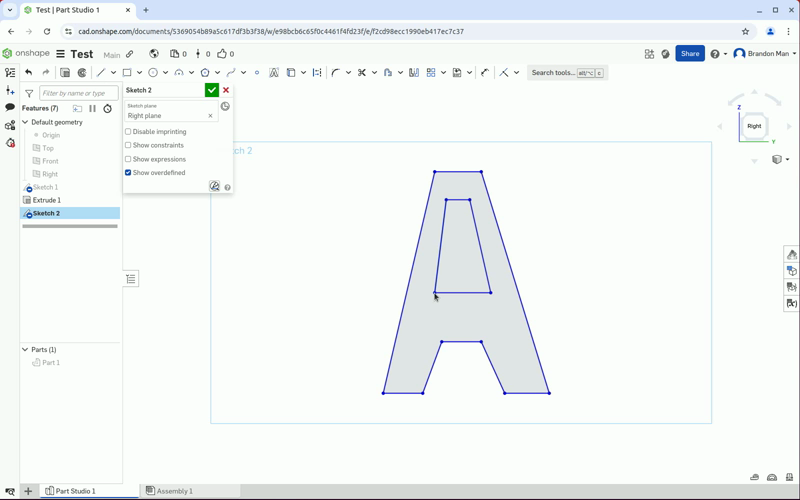
mouse_move(401, 379)
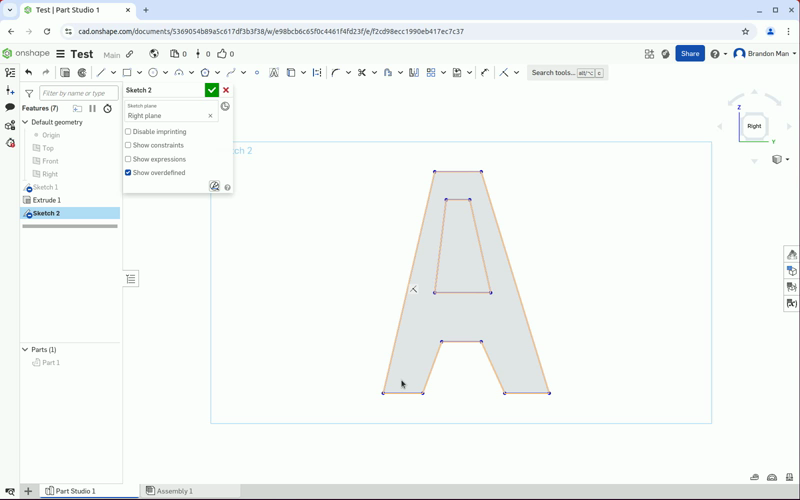
click(401, 379)
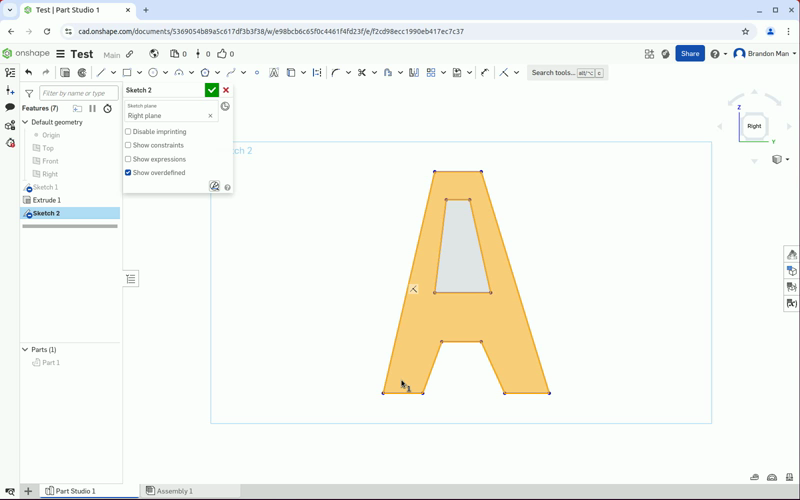
mouse_move(73, 352)
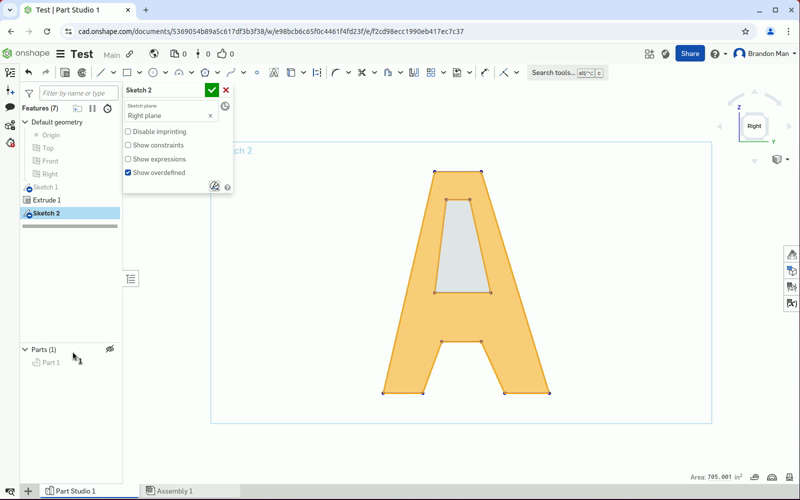
key(shift+y)
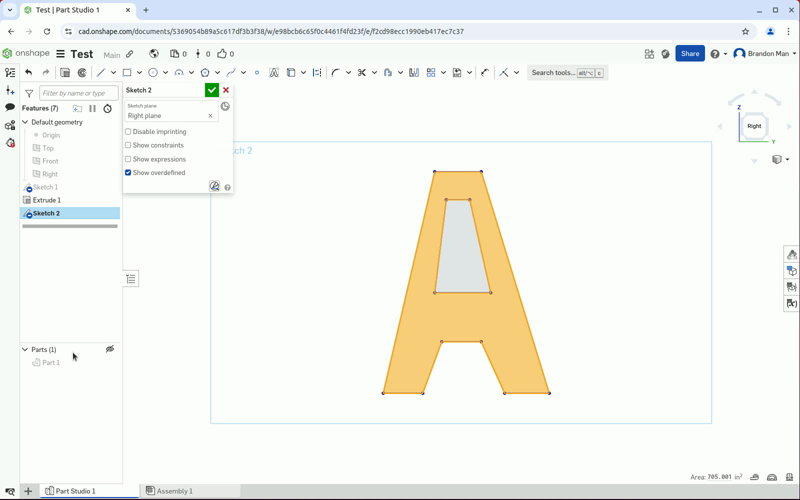
key(shift+e)
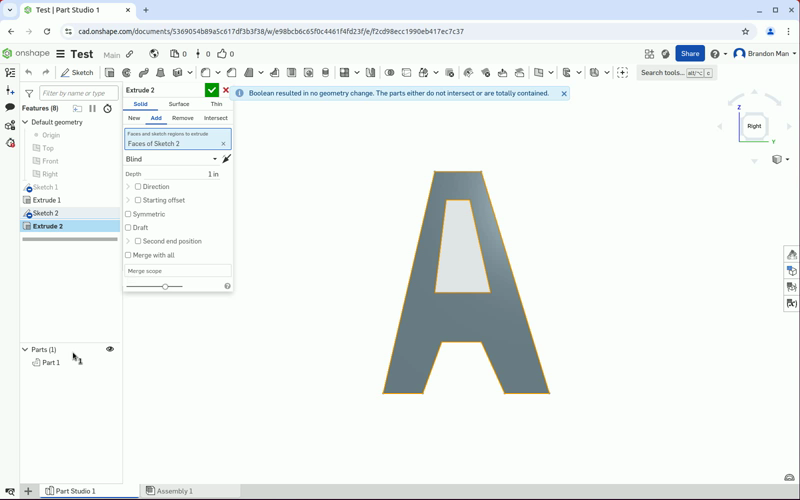
mouse_move(143, 106)
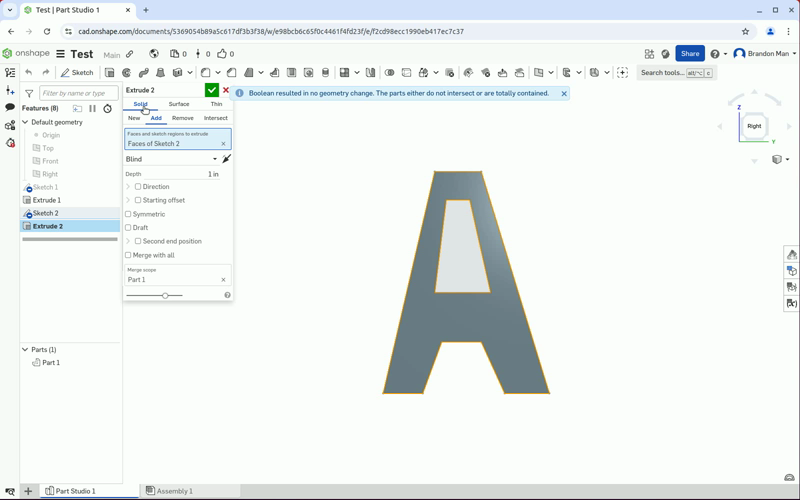
click(143, 106)
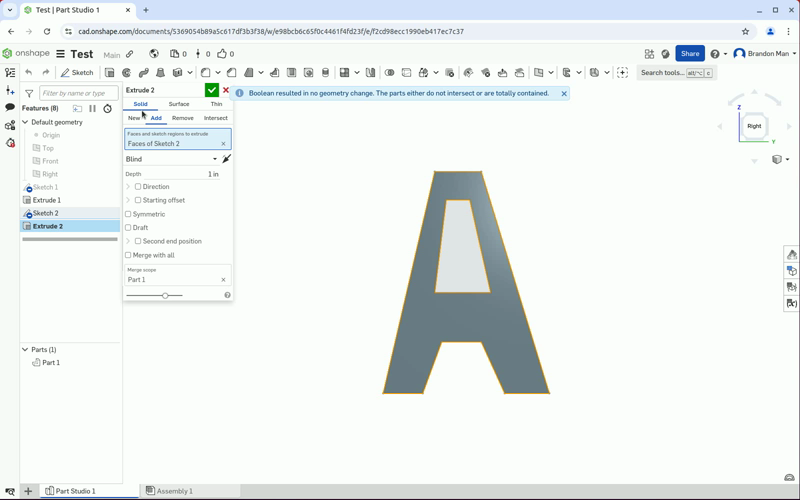
mouse_move(137, 120)
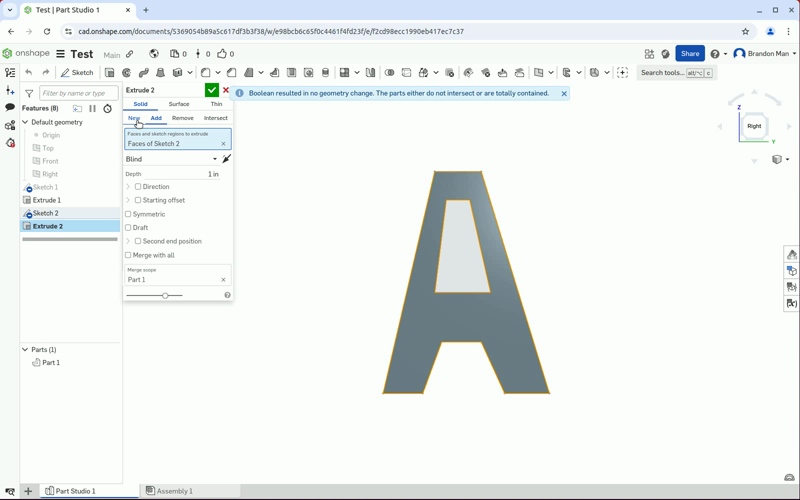
click(137, 120)
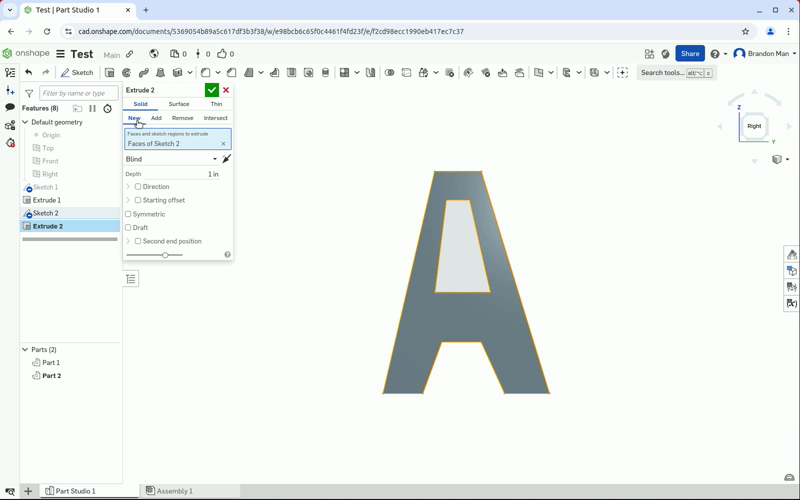
key(tab, 4)
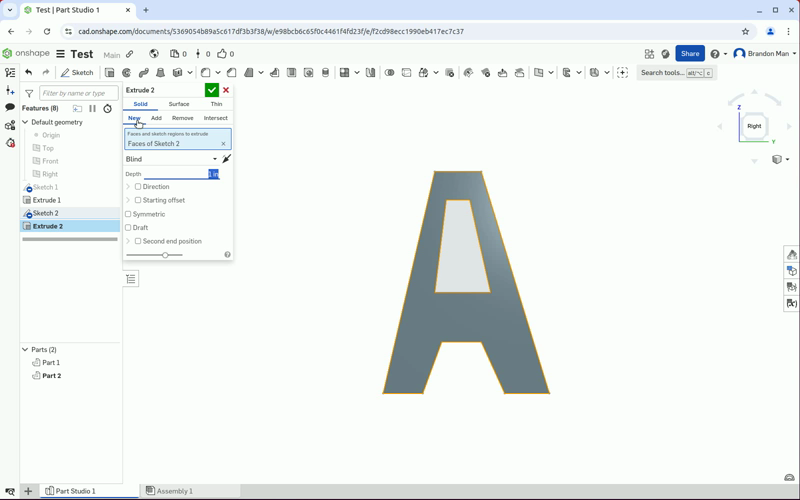
text(5.296)
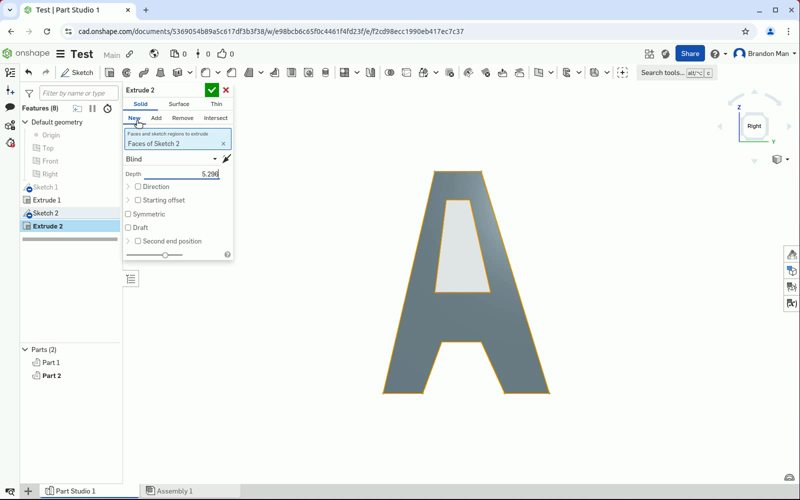
key(enter)
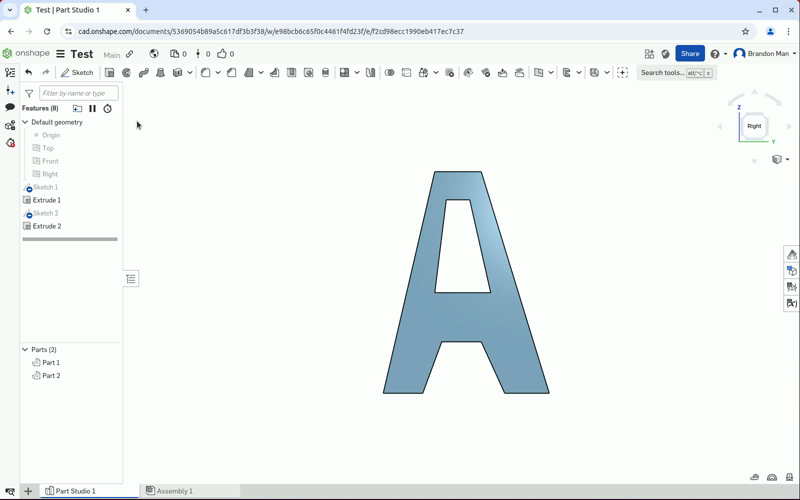
key(shift+h)
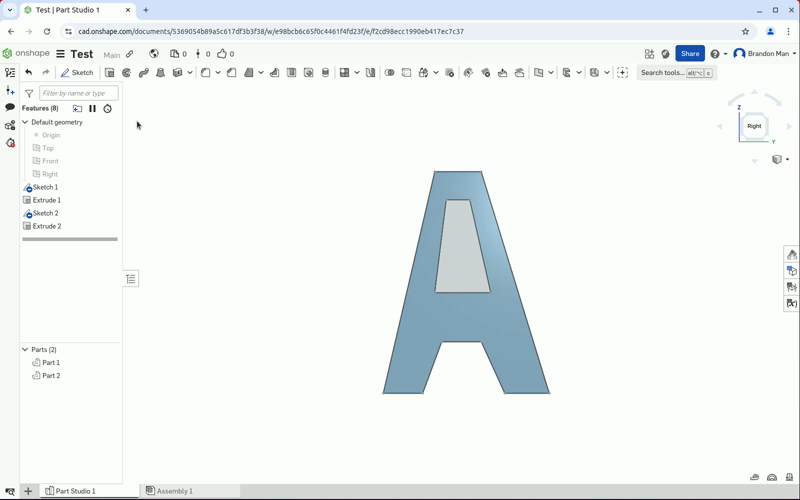
key(shift+h)
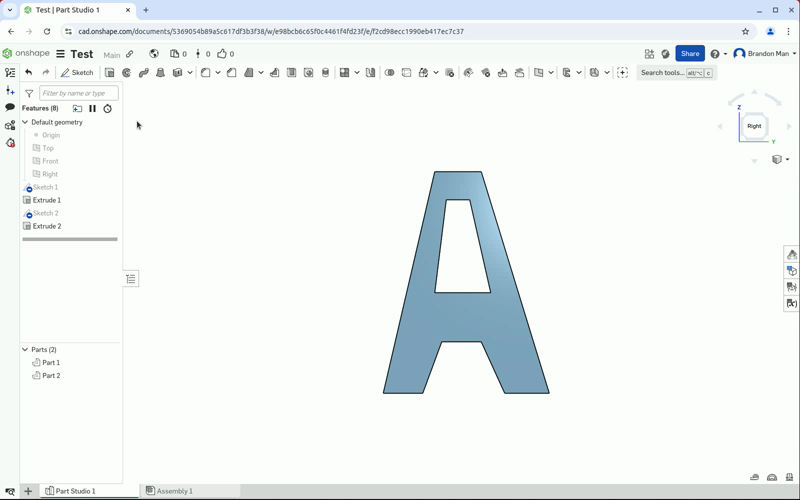
mouse_move(73, 189)
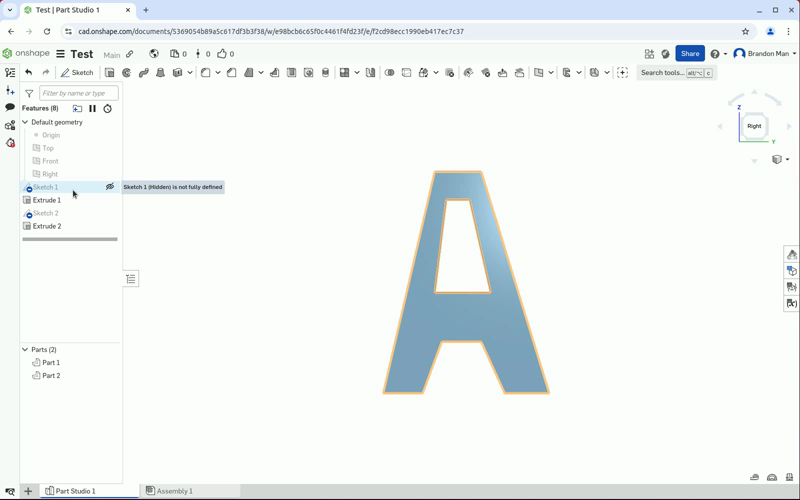
click(73, 189)
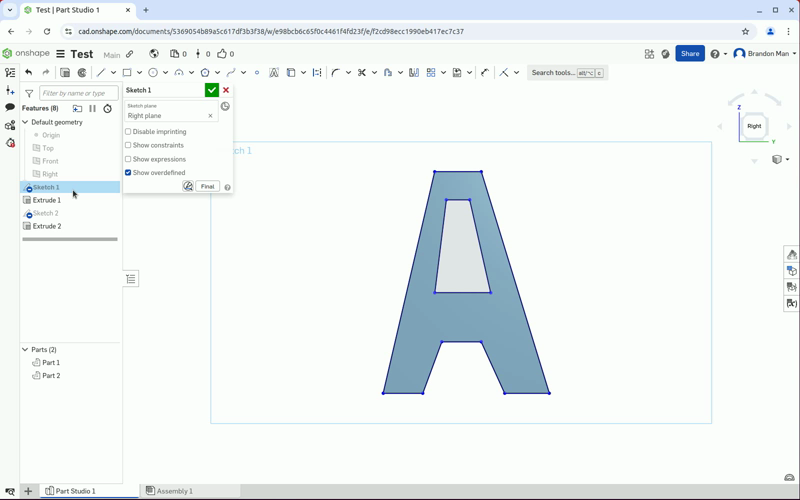
mouse_move(229, 92)
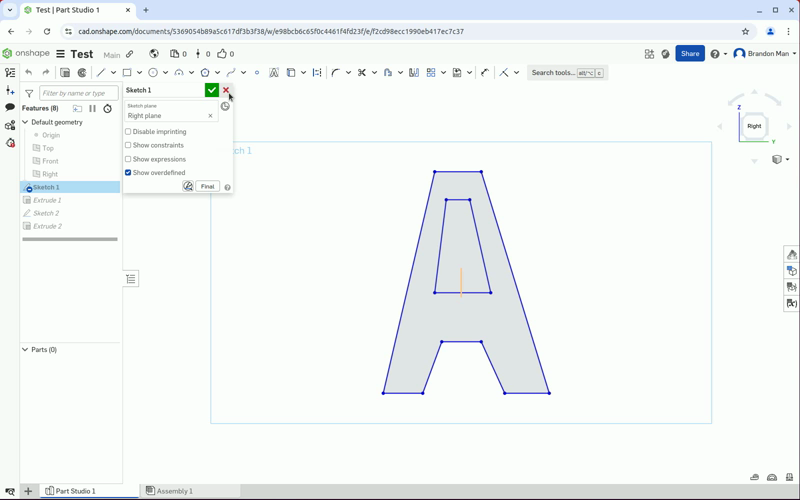
click(229, 92)
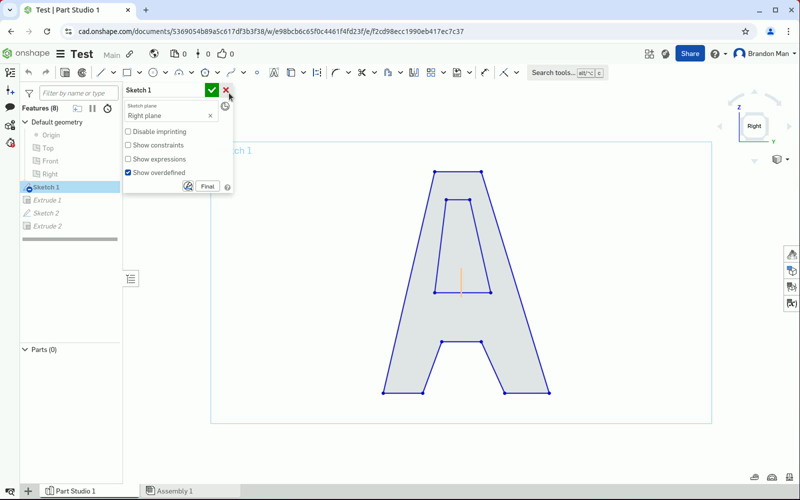
key(shift+s)
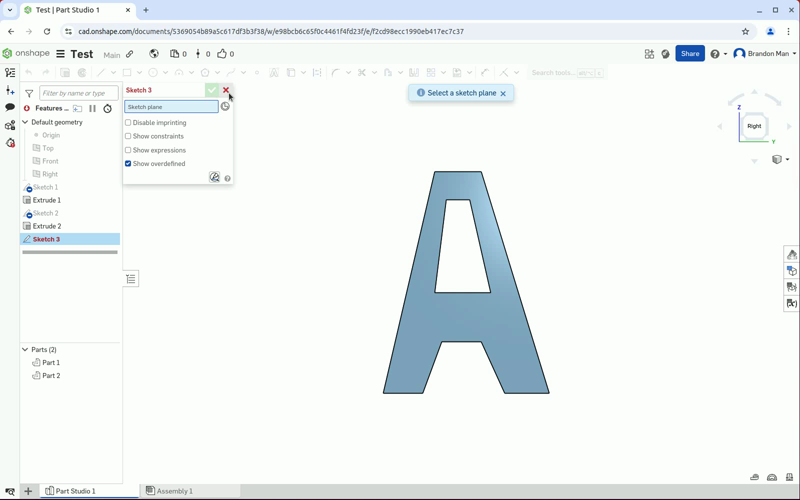
mouse_move(73, 176)
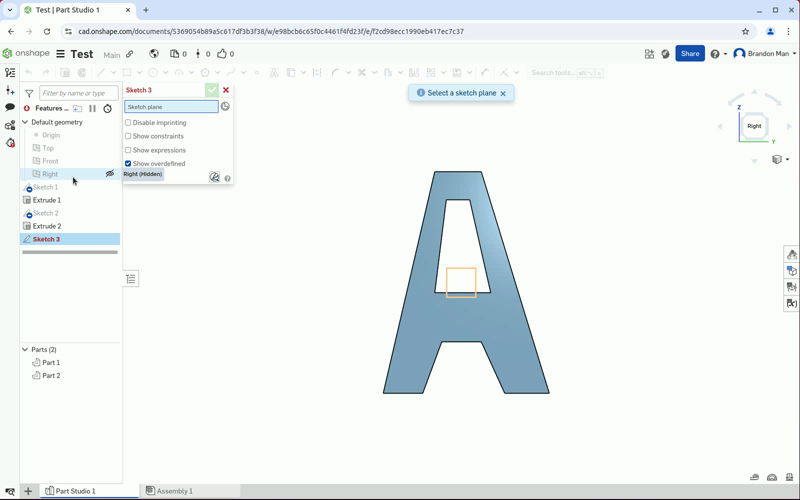
click(73, 176)
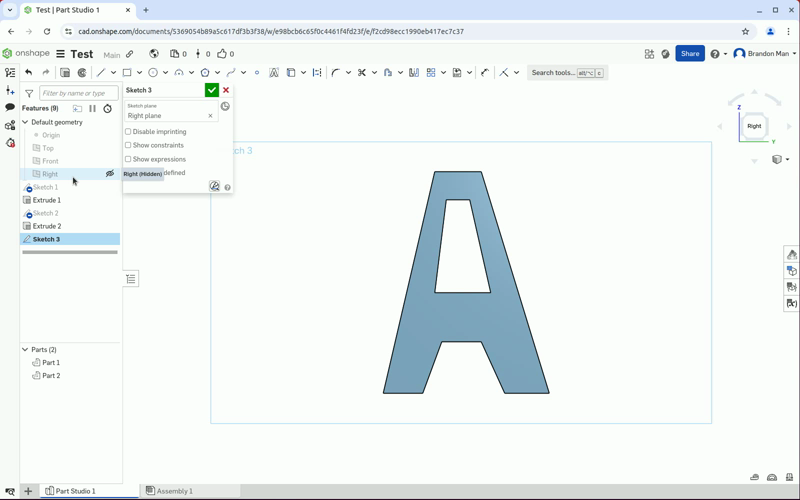
mouse_move(73, 352)
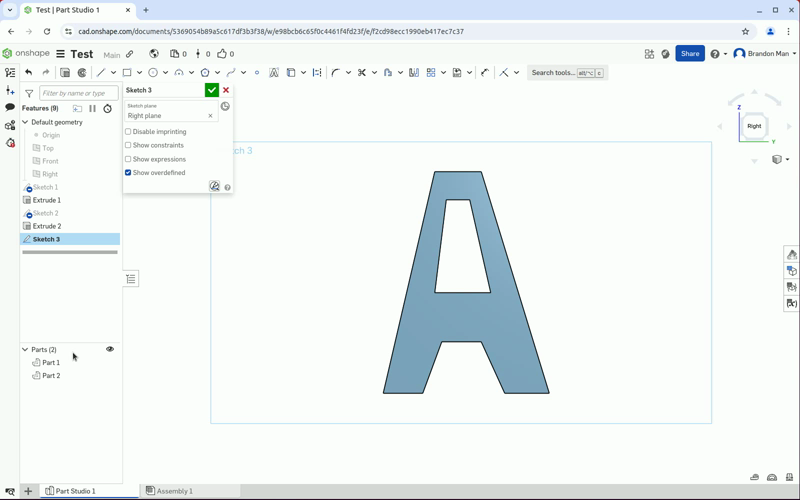
key(y)
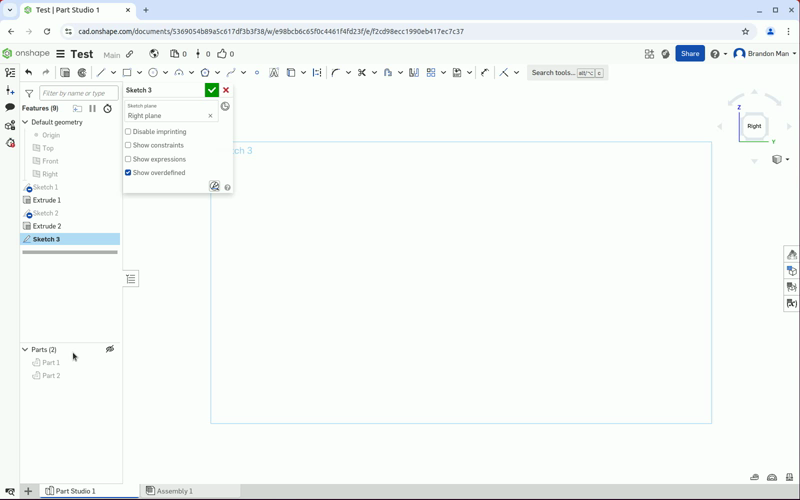
key(l)
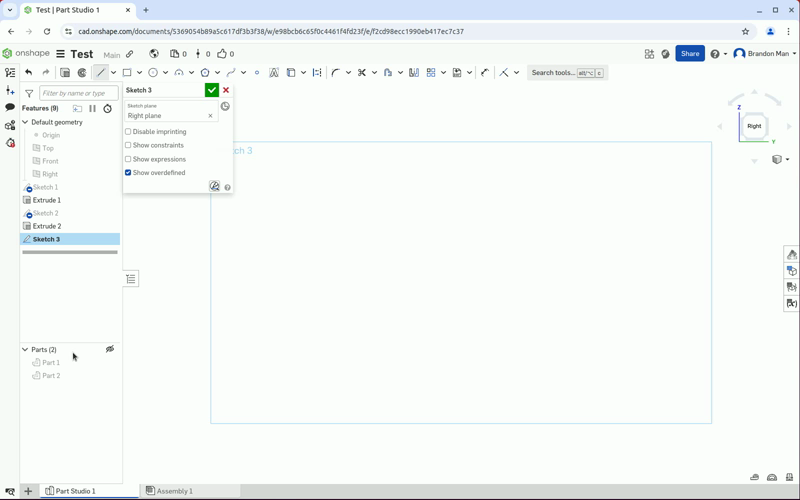
key_down(shift)
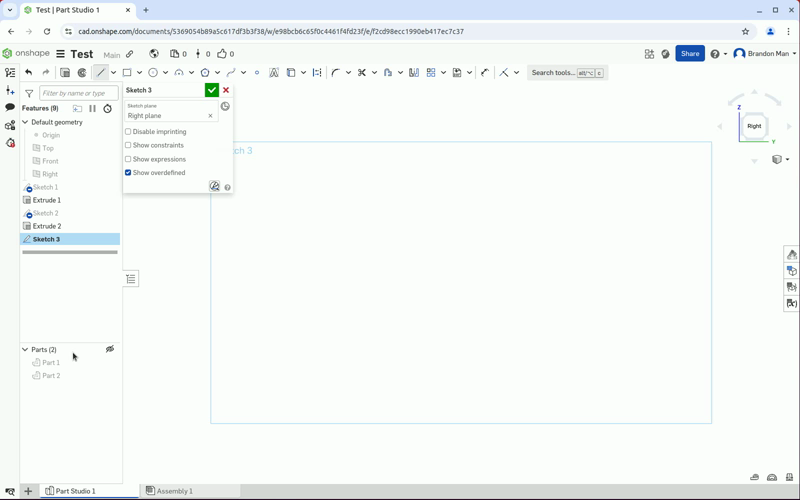
mouse_move(383, 393)
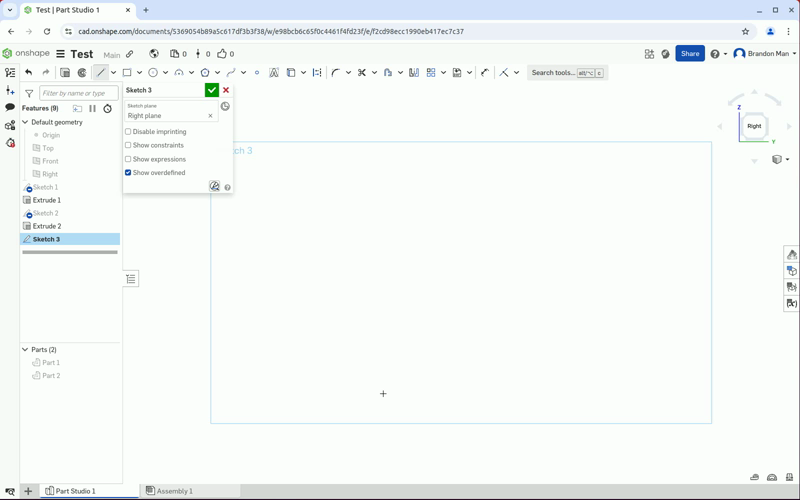
click(383, 393)
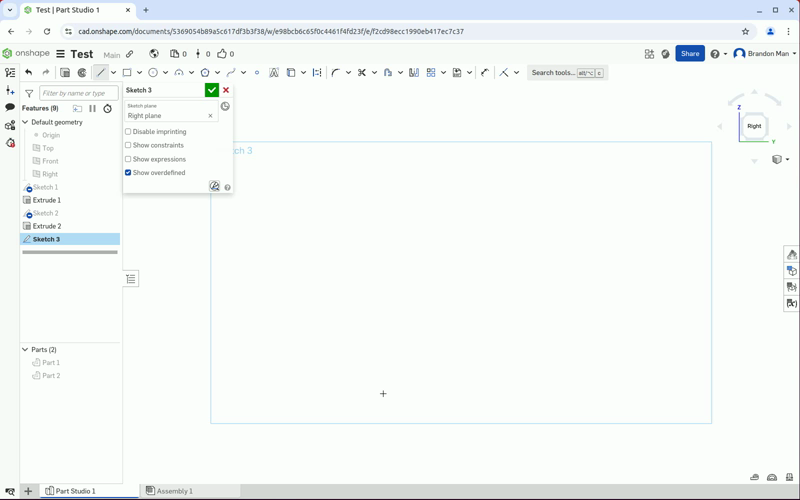
key_up(shift)
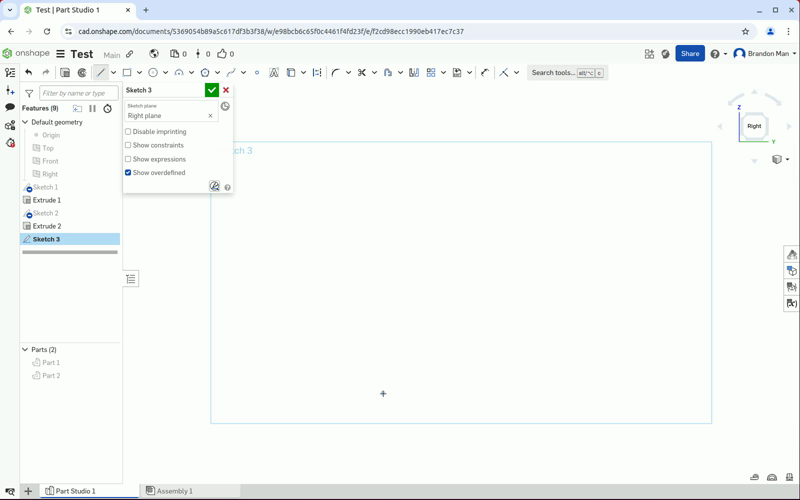
key_down(shift)
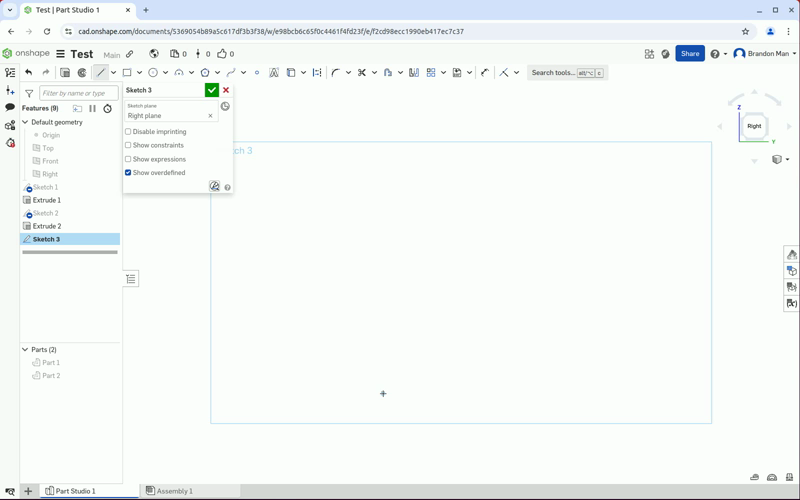
mouse_move(413, 393)
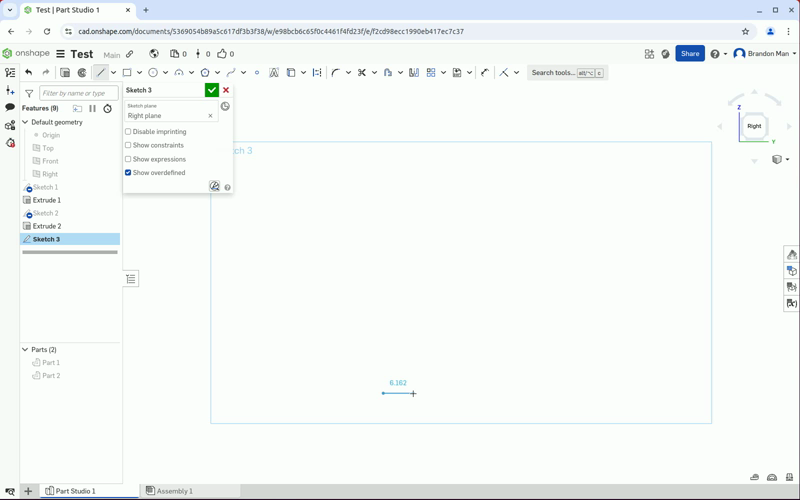
mouse_move(422, 393)
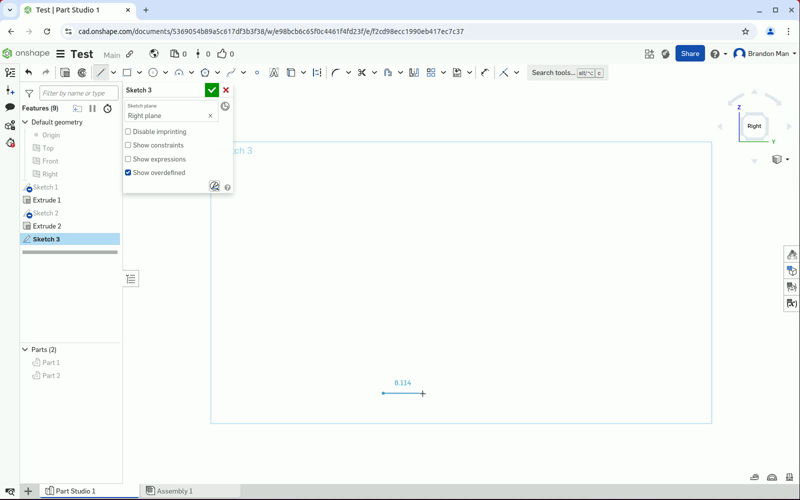
click(422, 393)
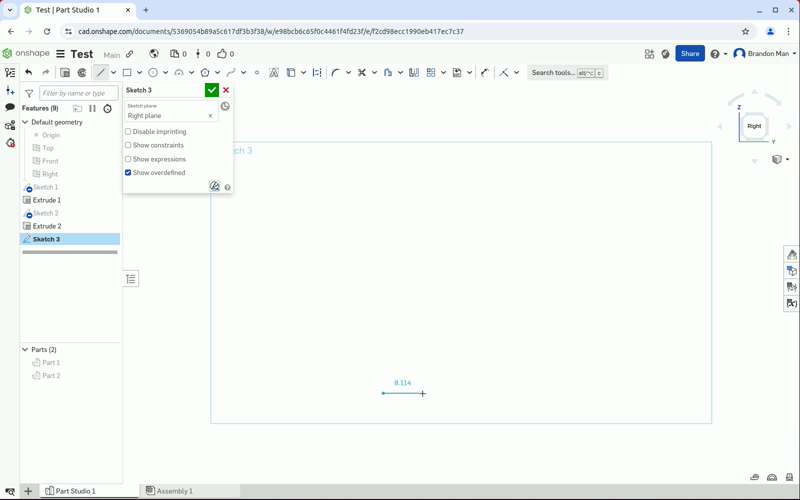
key_up(shift)
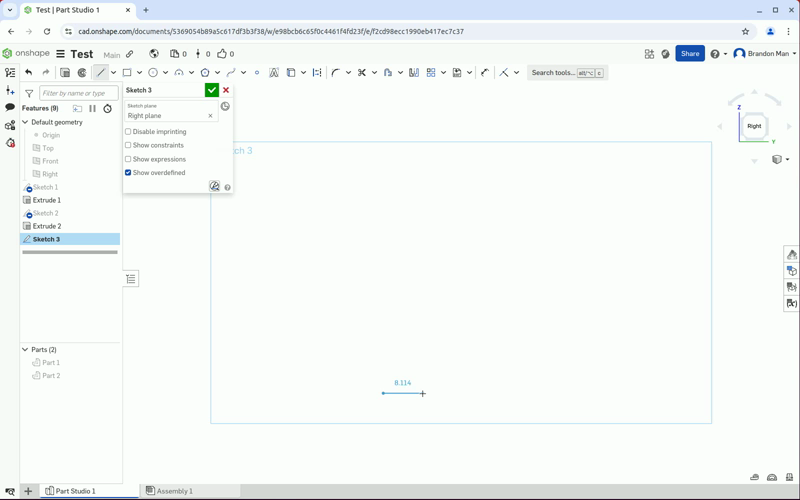
key_down(shift)
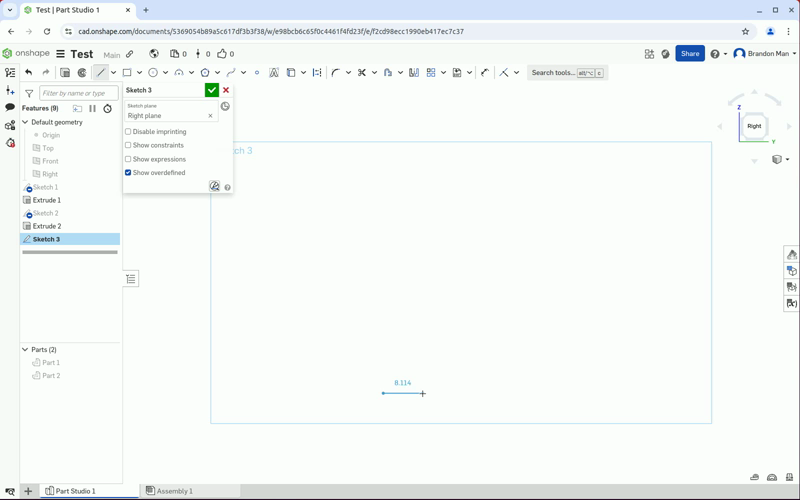
mouse_move(453, 393)
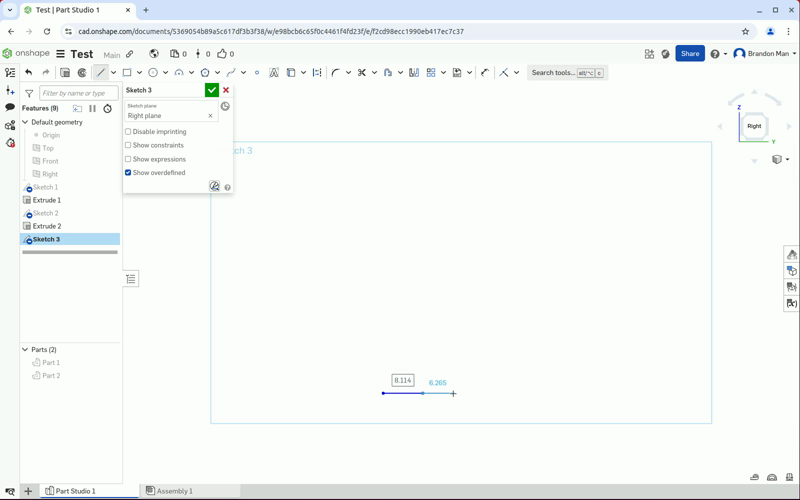
mouse_move(441, 341)
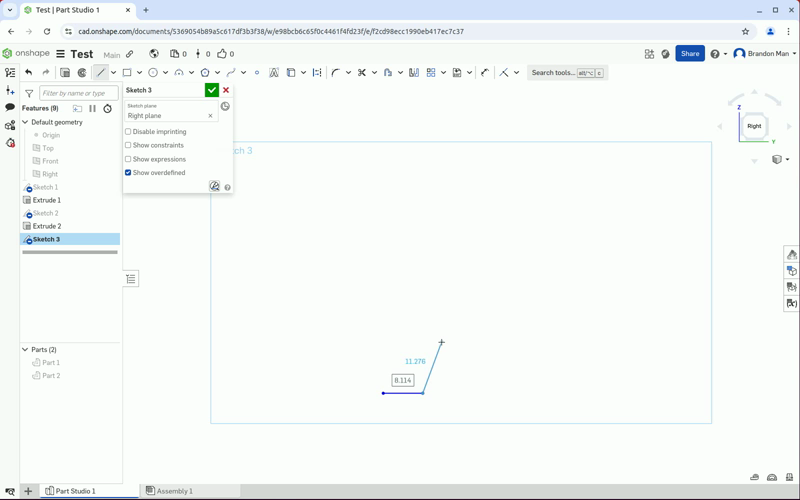
click(441, 341)
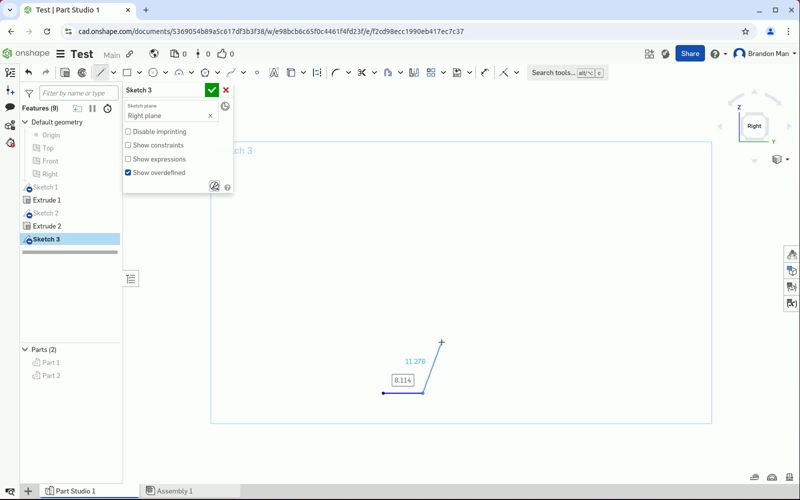
key_up(shift)
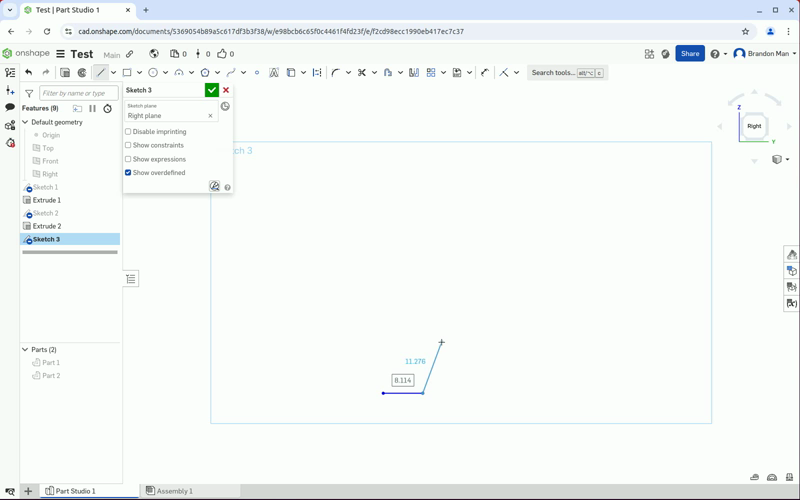
key_down(shift)
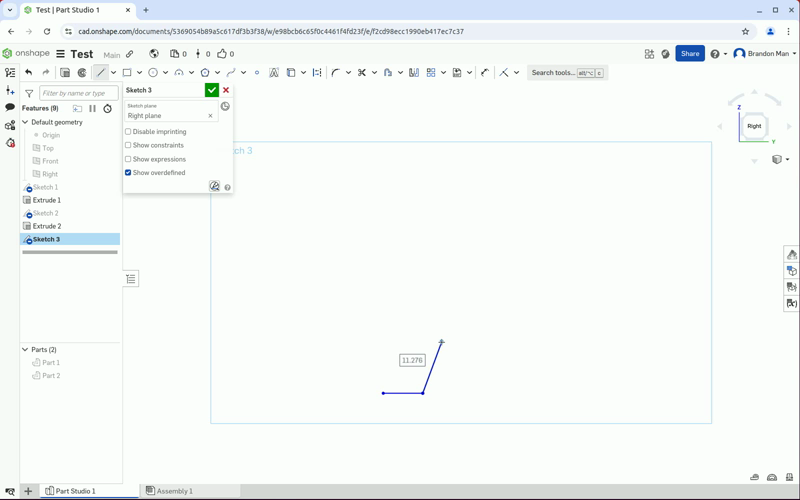
mouse_move(471, 341)
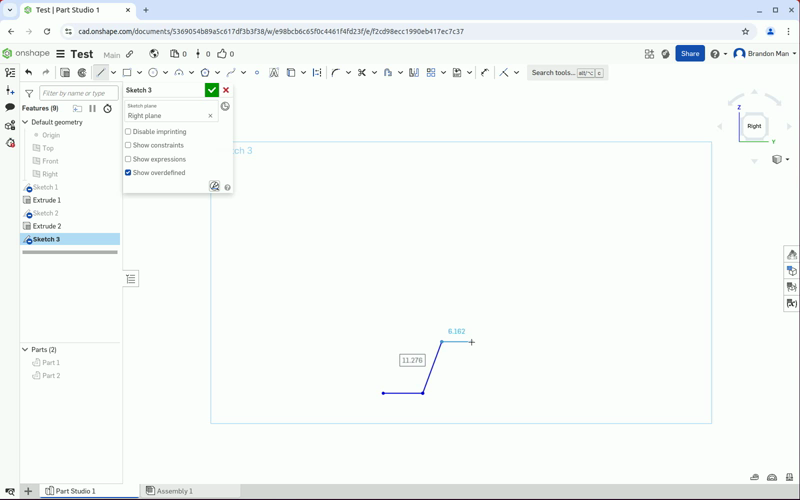
mouse_move(481, 341)
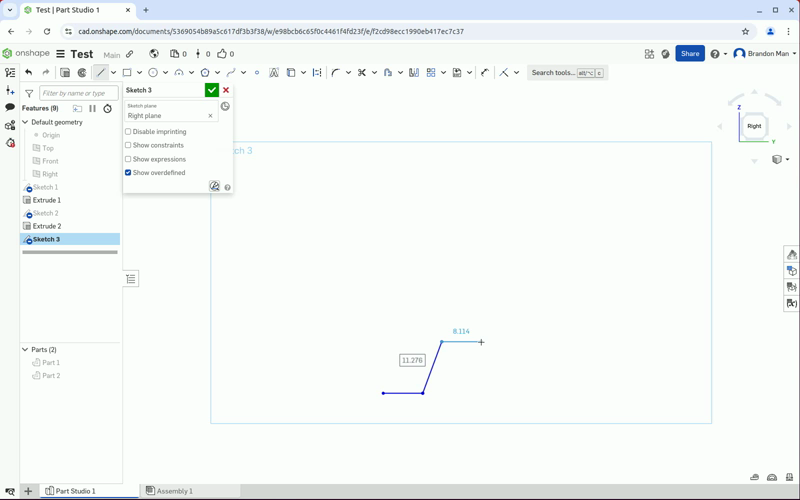
click(481, 341)
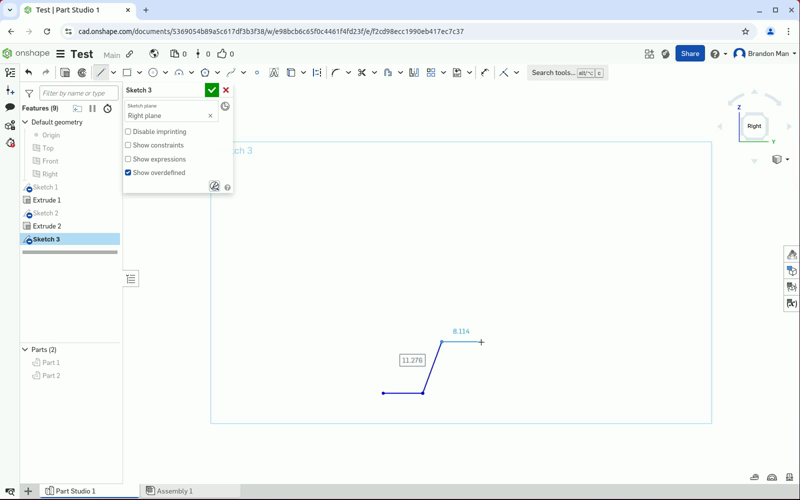
key_up(shift)
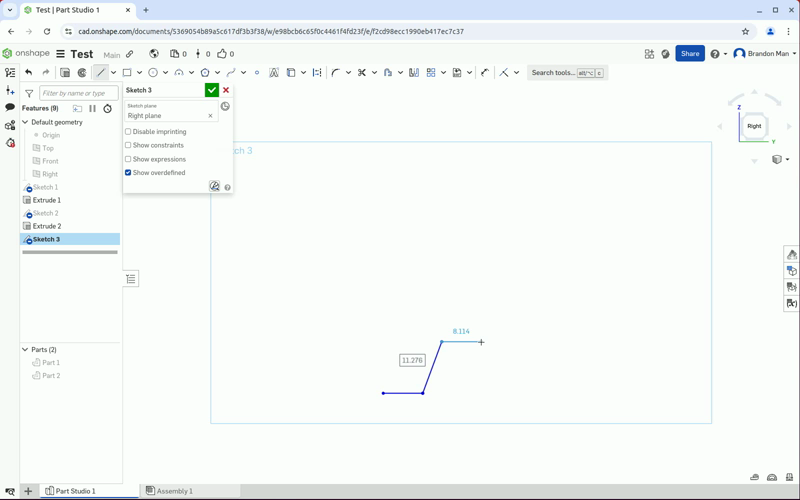
key_down(shift)
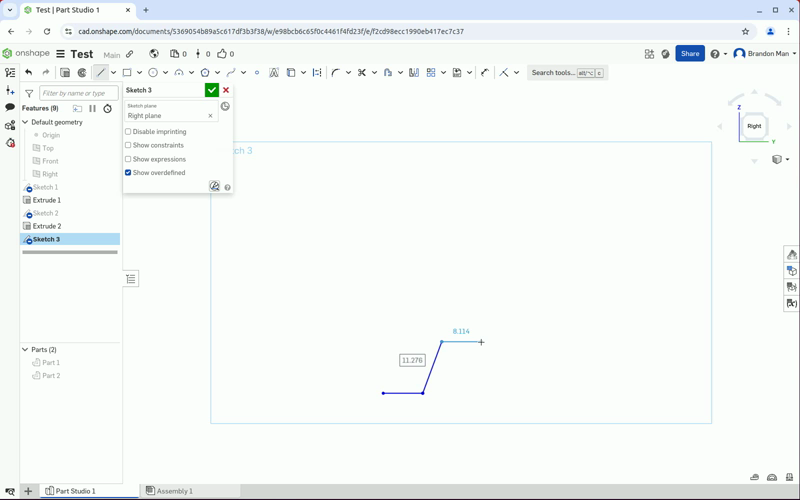
mouse_move(511, 341)
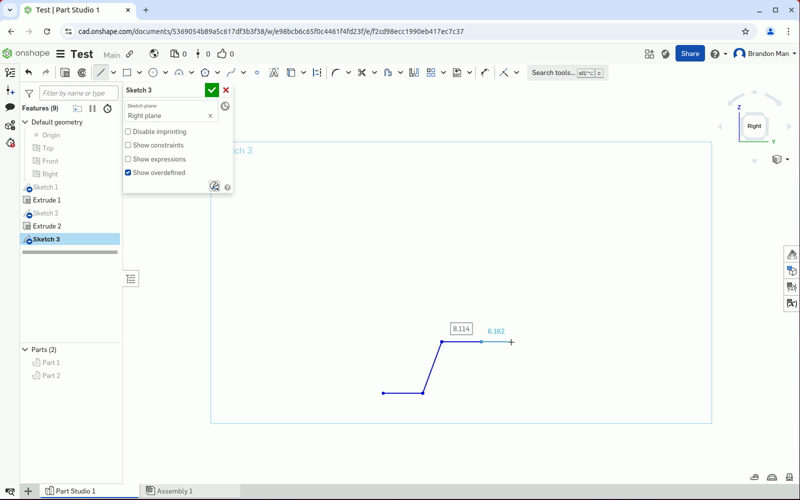
mouse_move(504, 393)
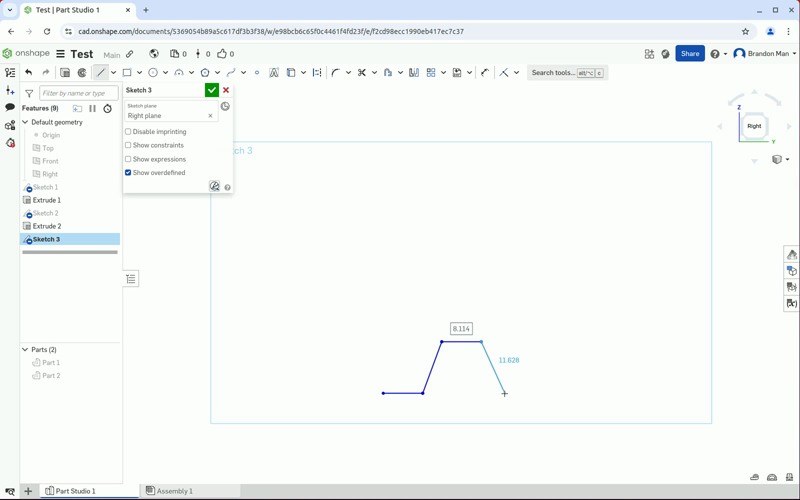
click(504, 393)
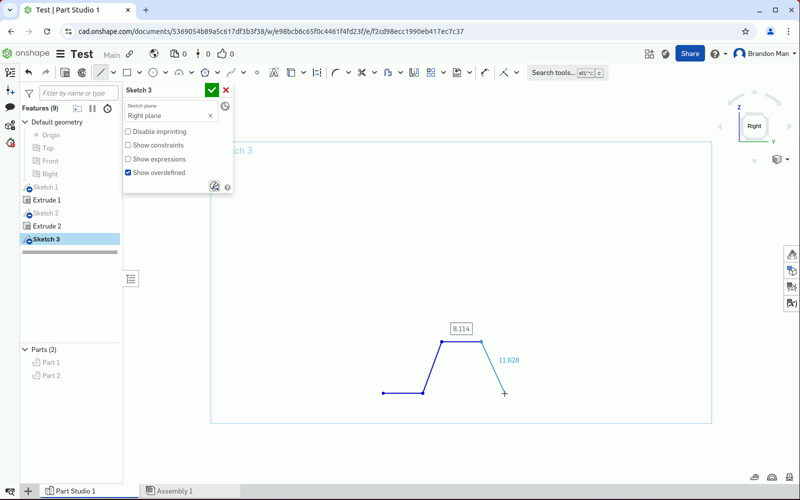
key_up(shift)
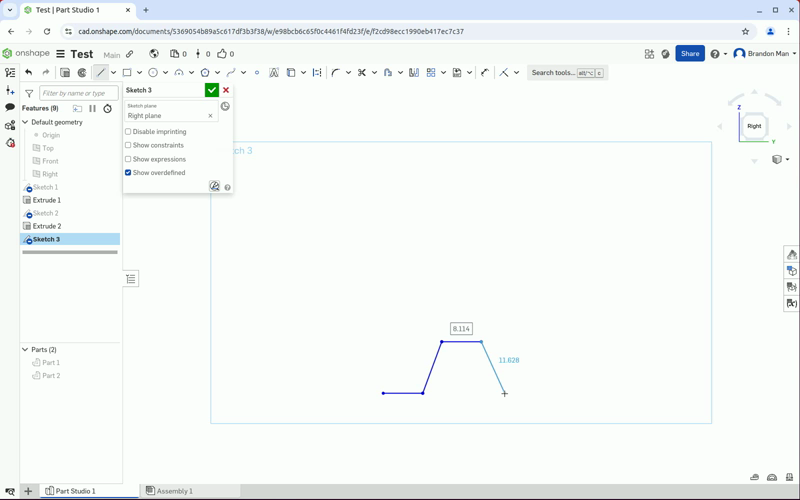
key_down(shift)
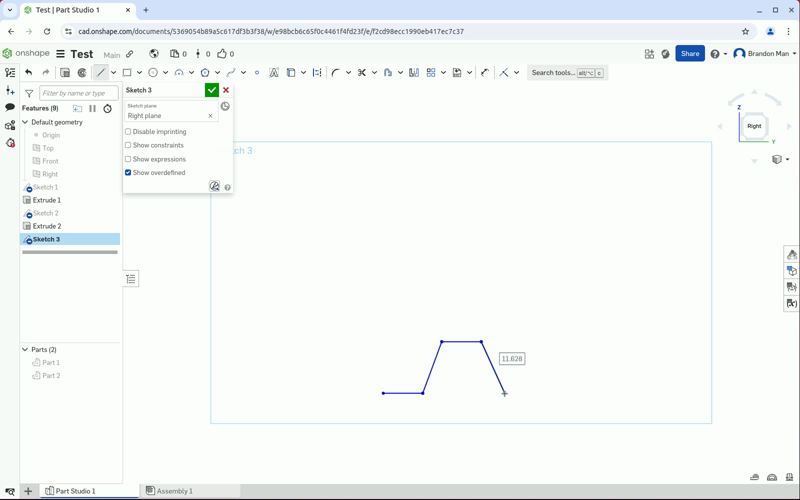
mouse_move(534, 393)
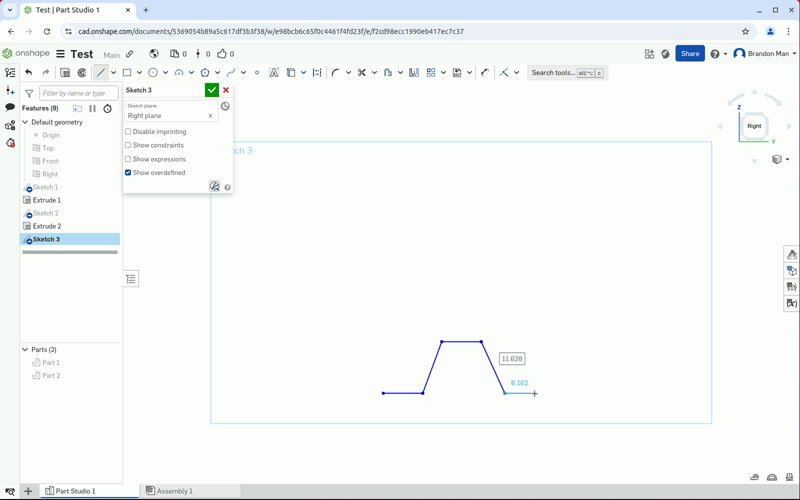
mouse_move(549, 393)
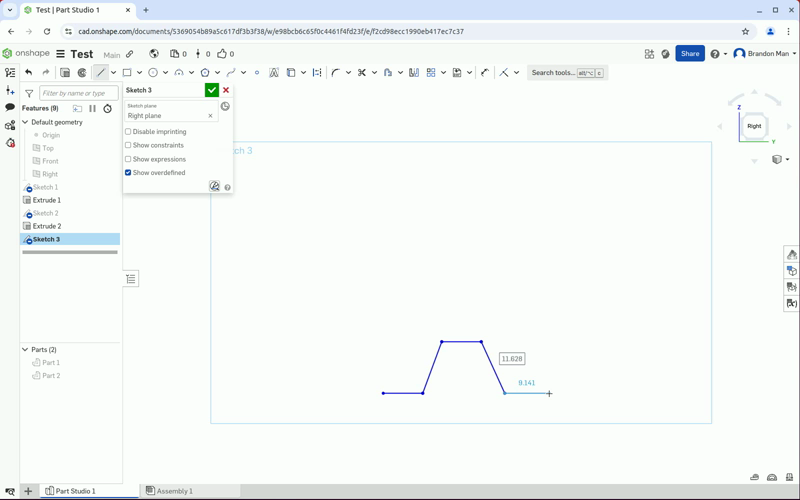
click(549, 393)
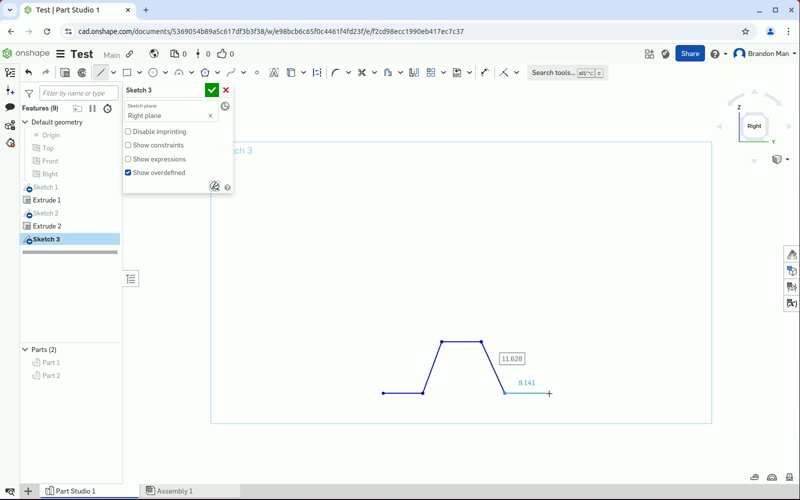
key_up(shift)
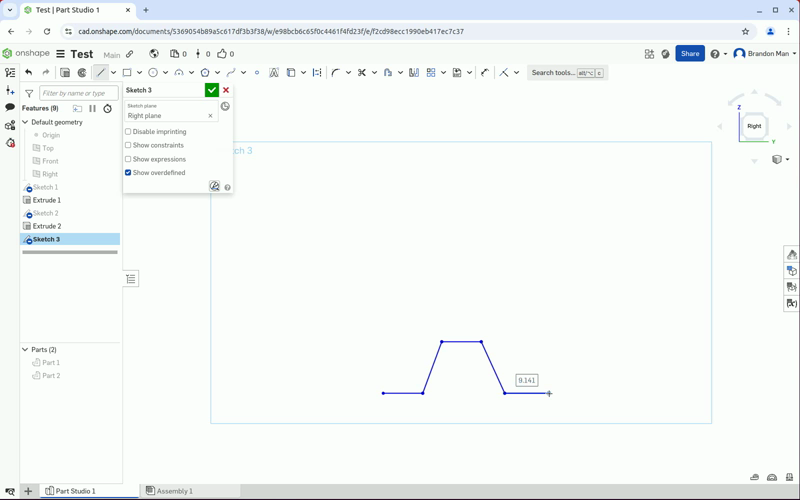
key_down(shift)
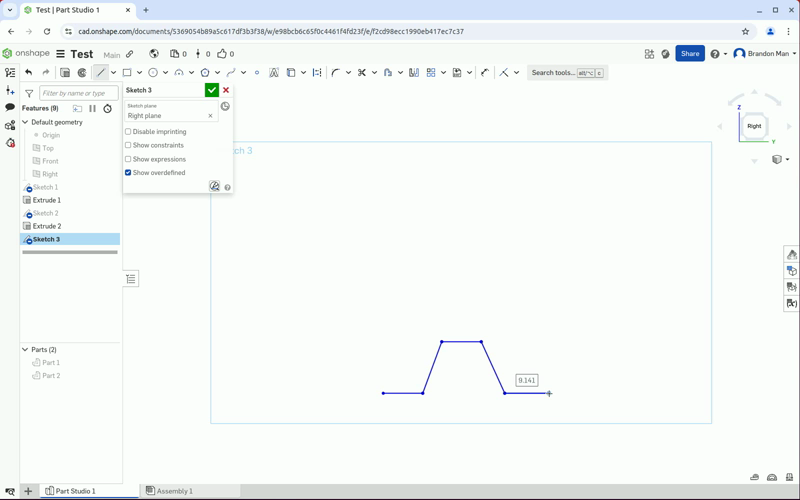
mouse_move(481, 171)
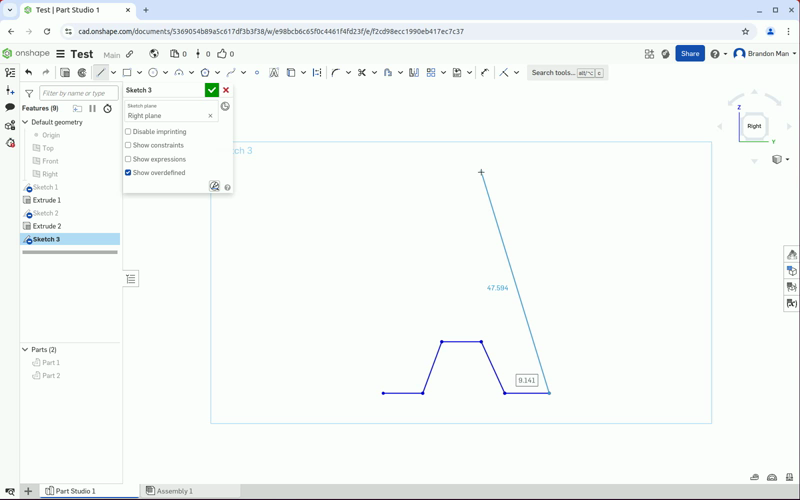
click(481, 171)
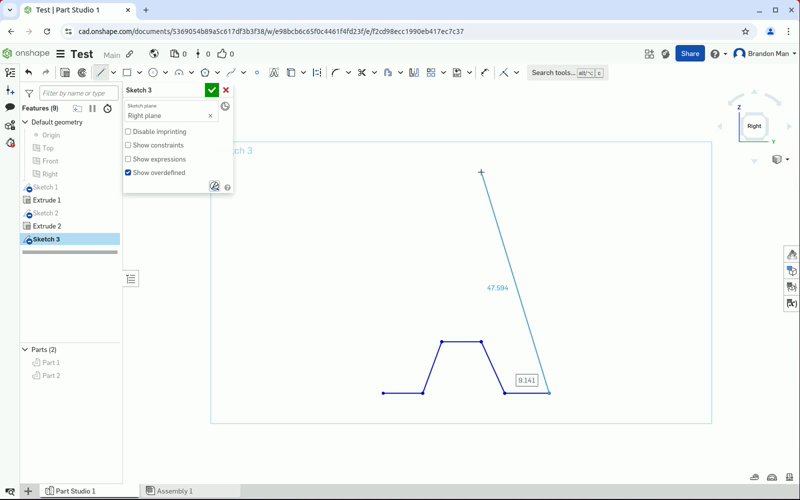
key_up(shift)
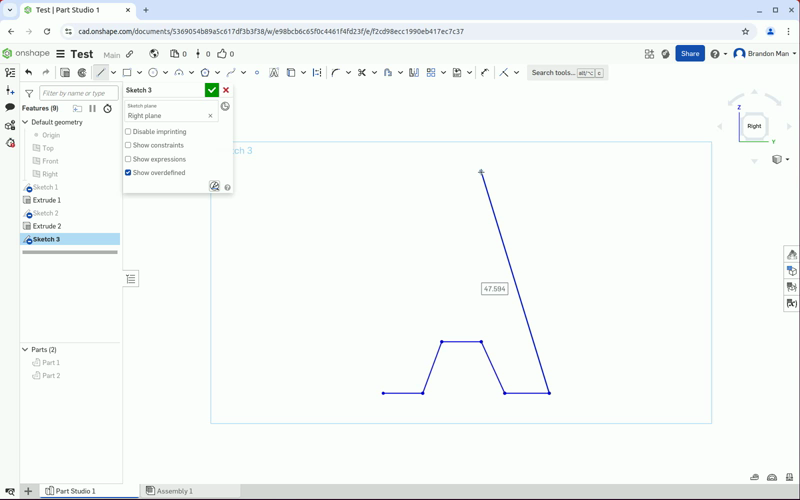
key_down(shift)
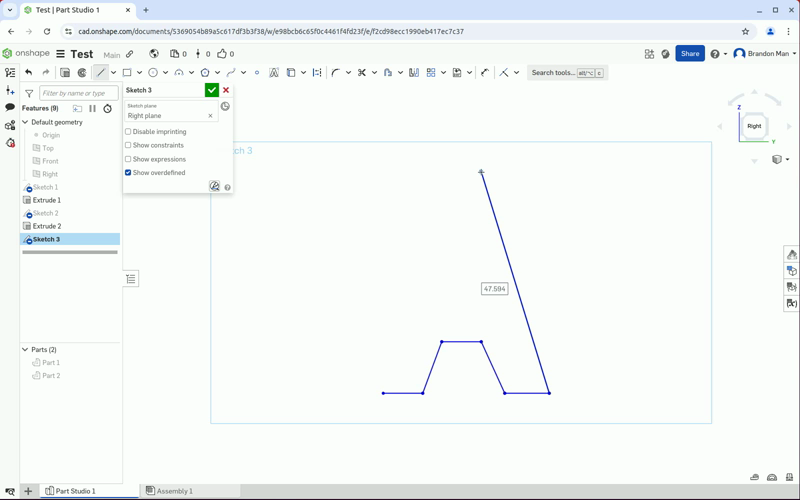
mouse_move(511, 171)
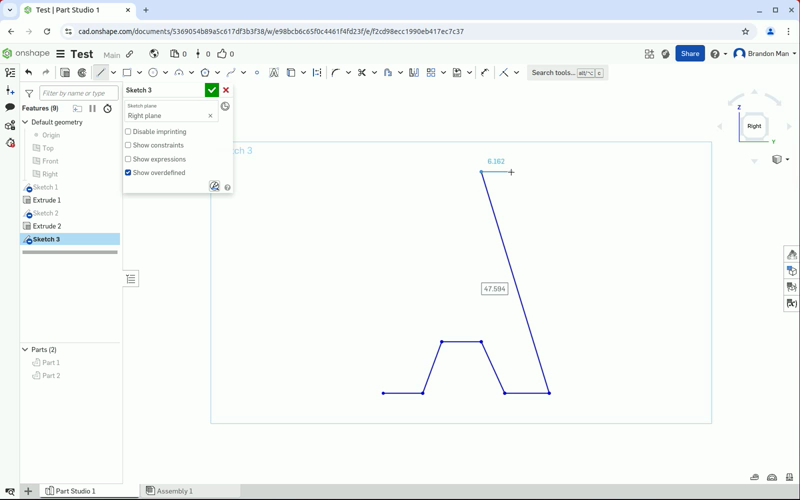
mouse_move(434, 171)
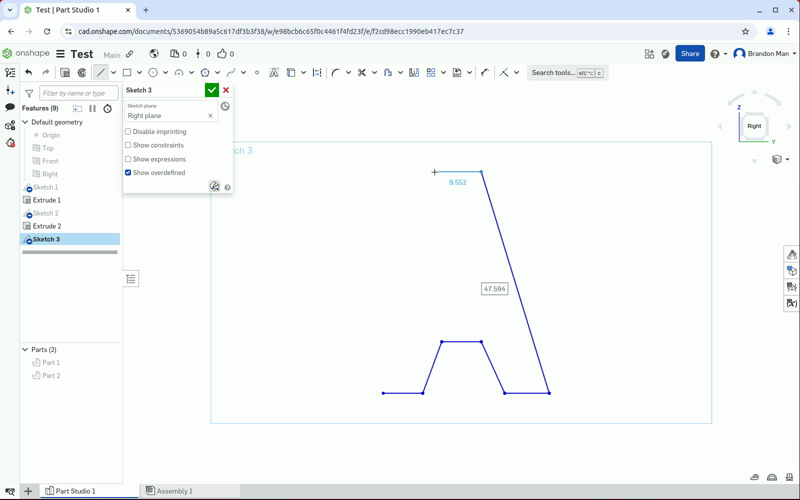
click(434, 171)
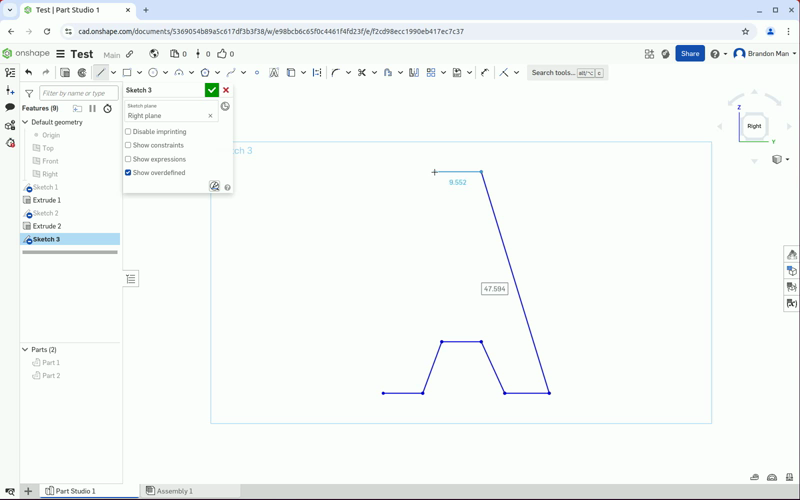
key_up(shift)
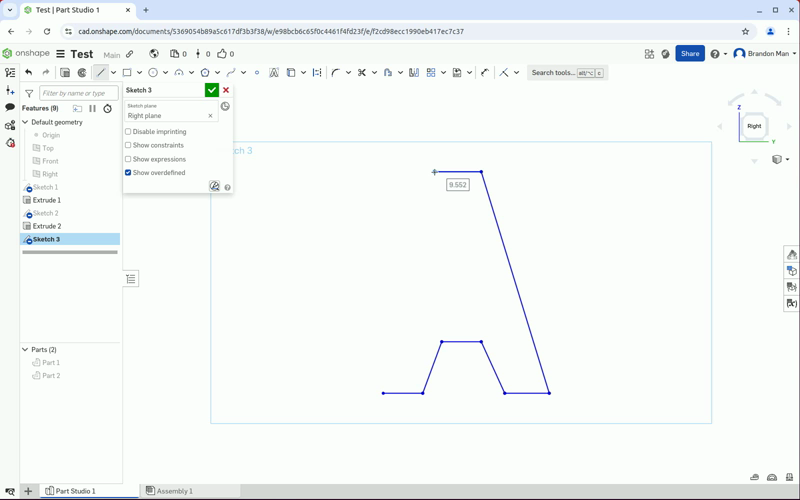
key_down(shift)
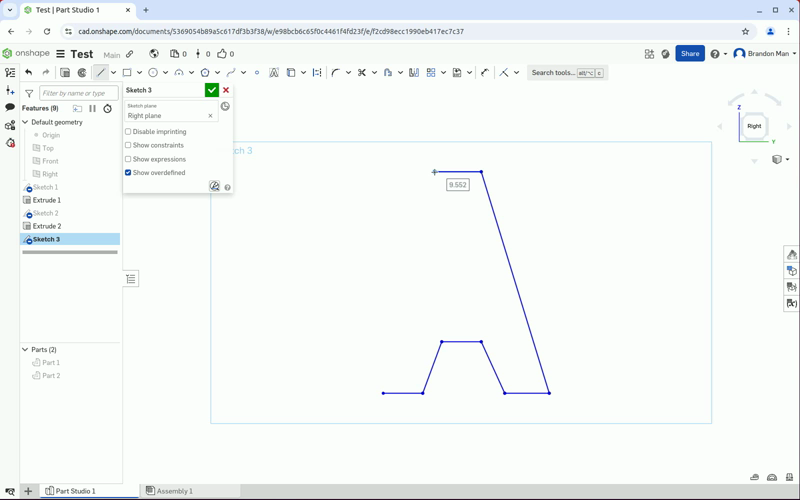
mouse_move(383, 393)
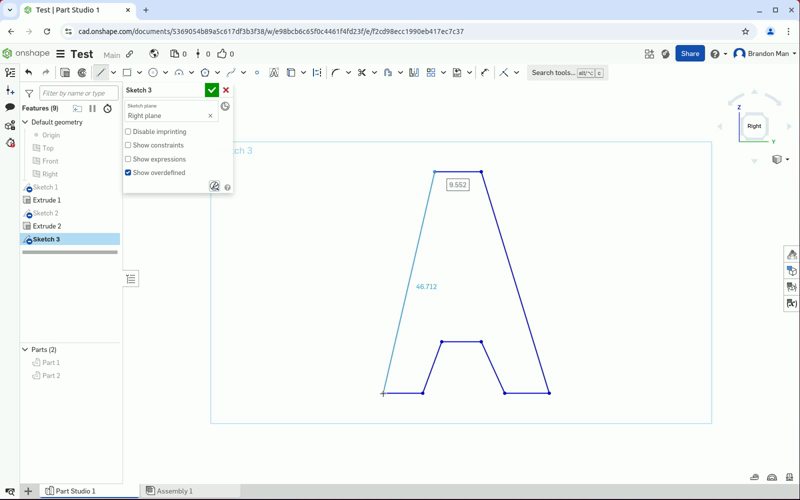
key_up(shift)
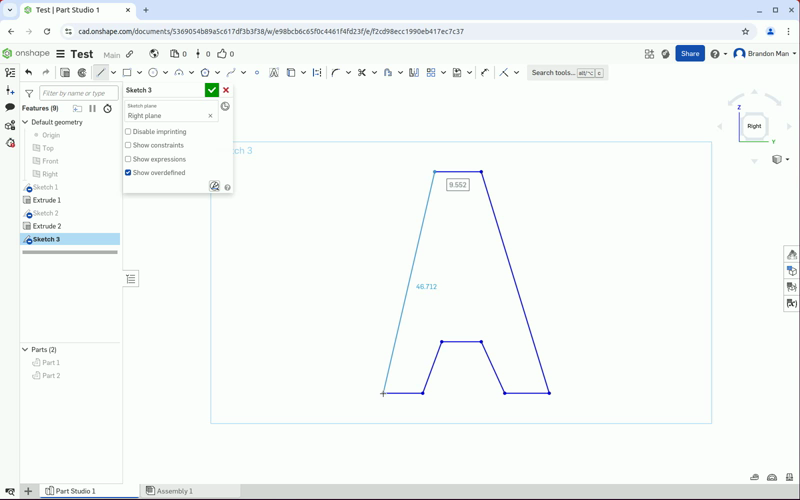
click(383, 393)
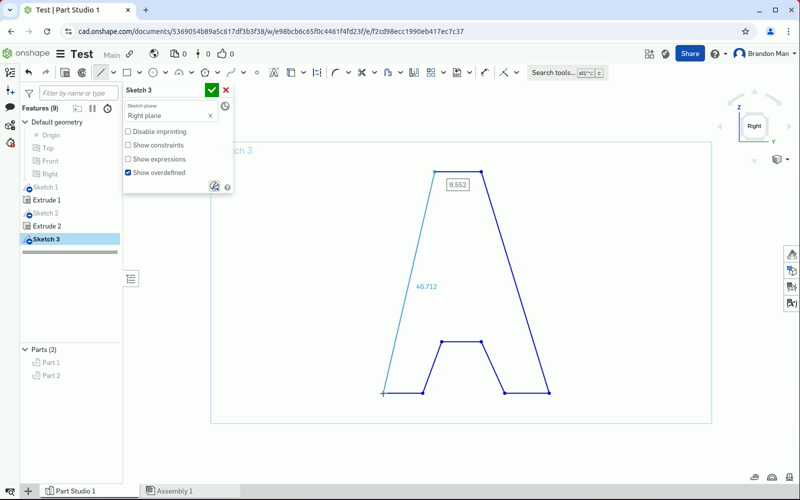
key(esc)
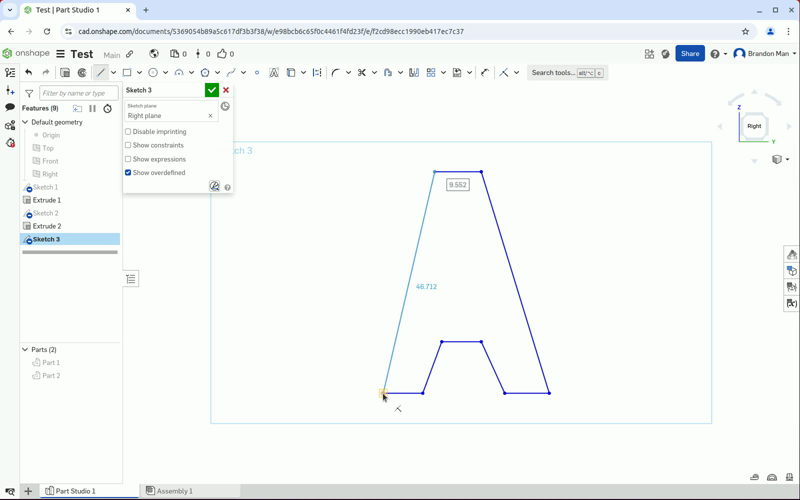
key(l)
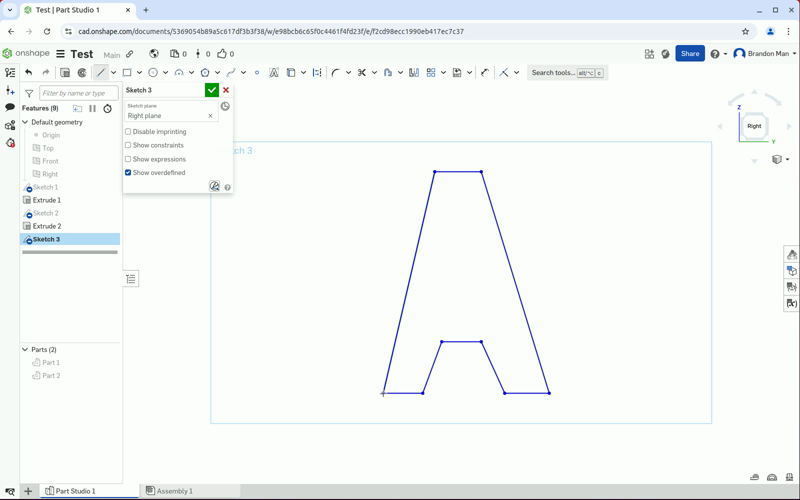
key_down(shift)
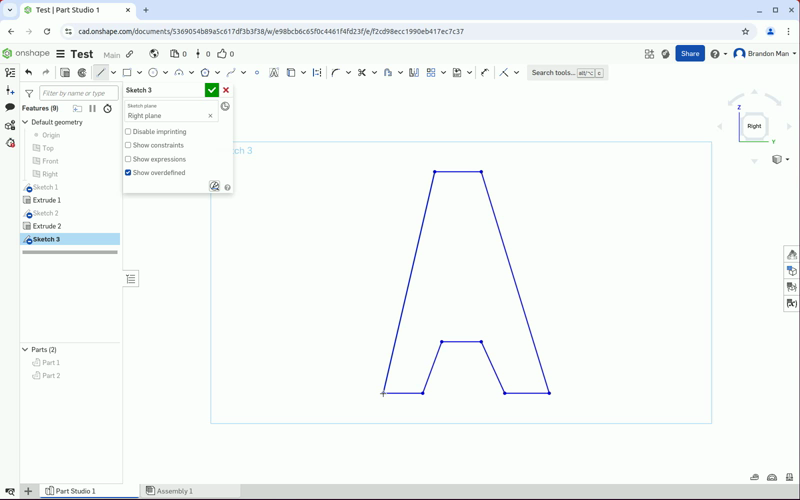
mouse_move(434, 292)
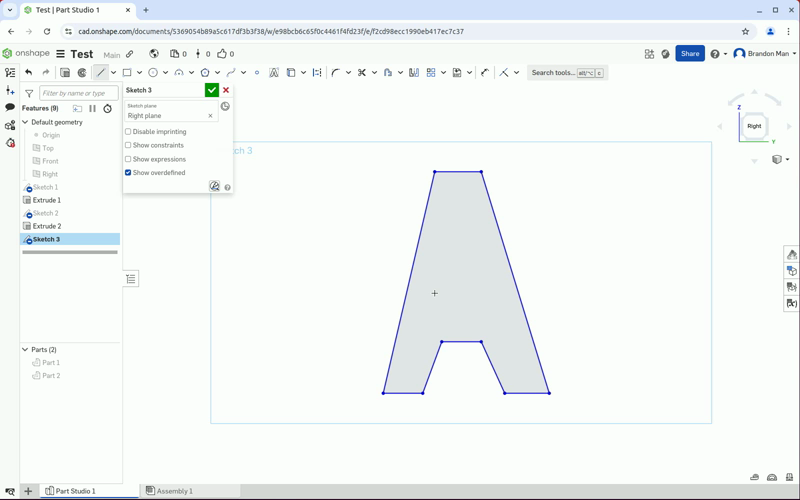
click(434, 292)
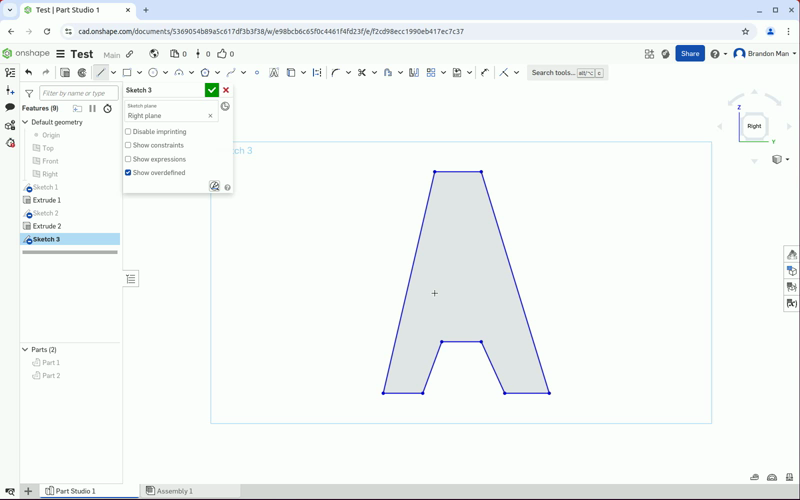
key_up(shift)
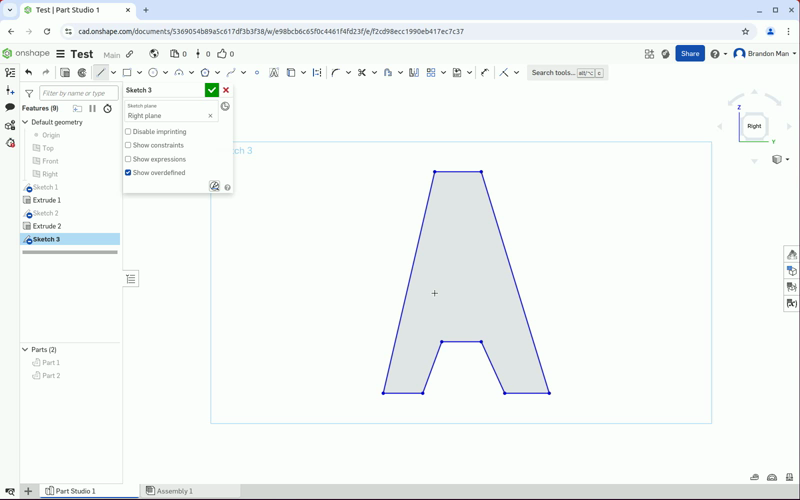
key_down(shift)
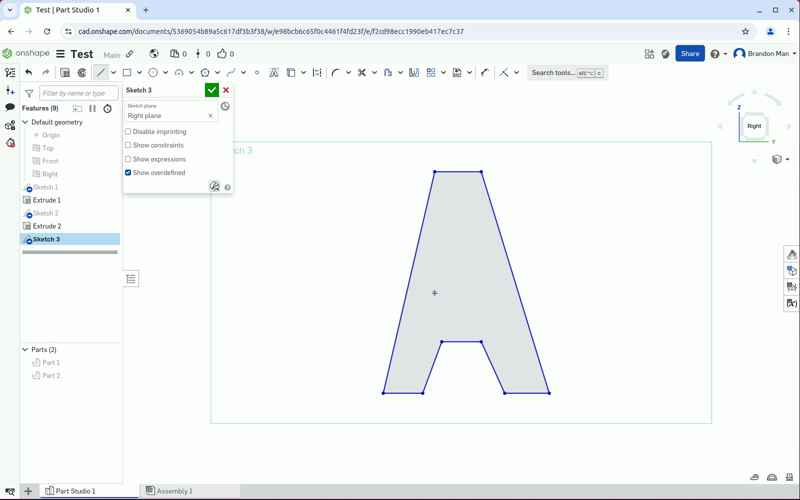
mouse_move(464, 292)
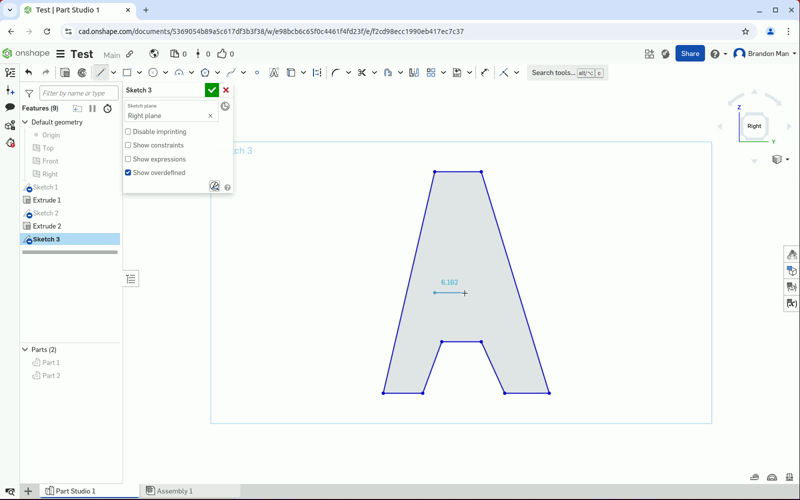
mouse_move(490, 292)
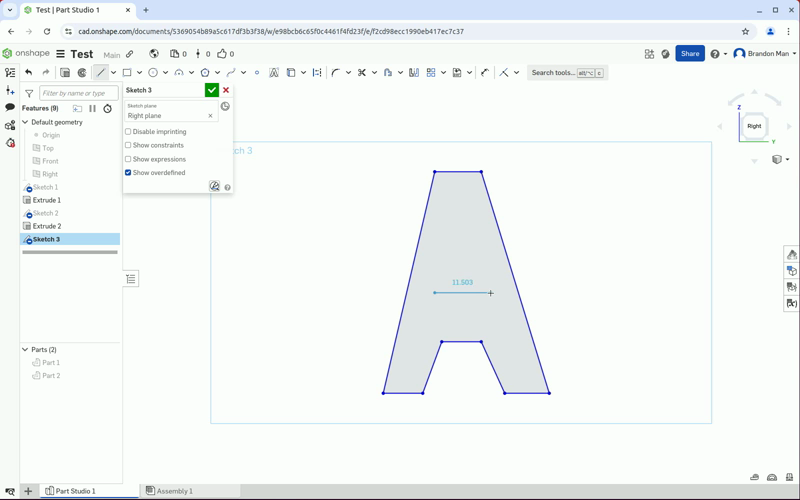
click(490, 292)
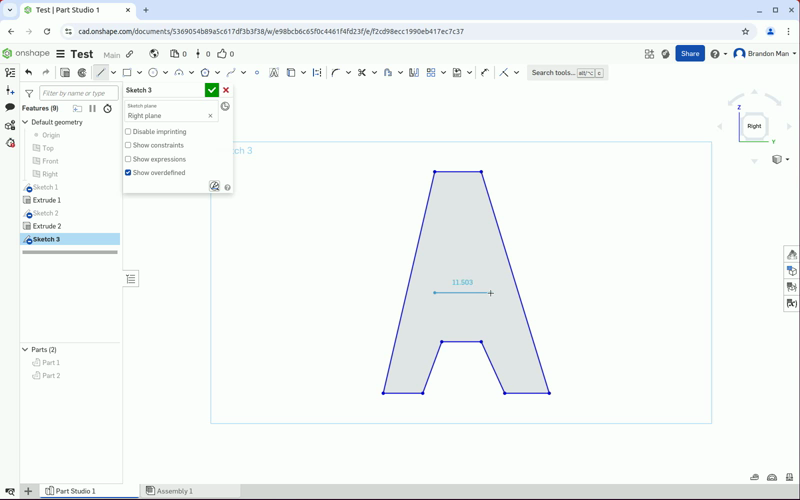
key_up(shift)
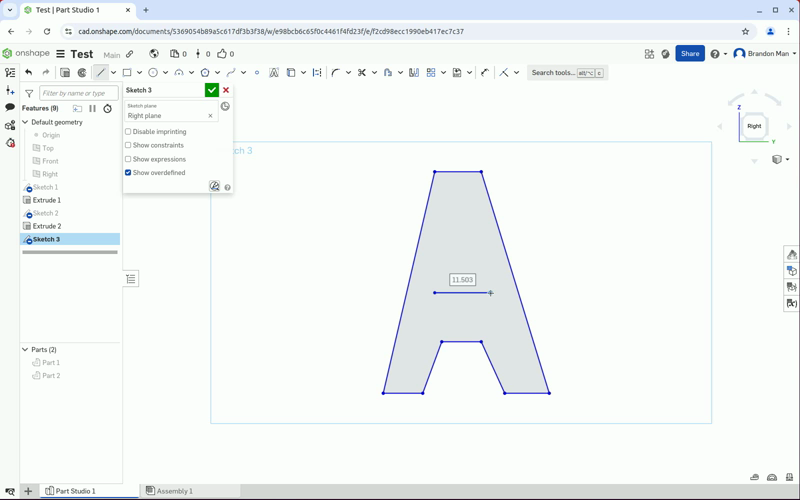
key_down(shift)
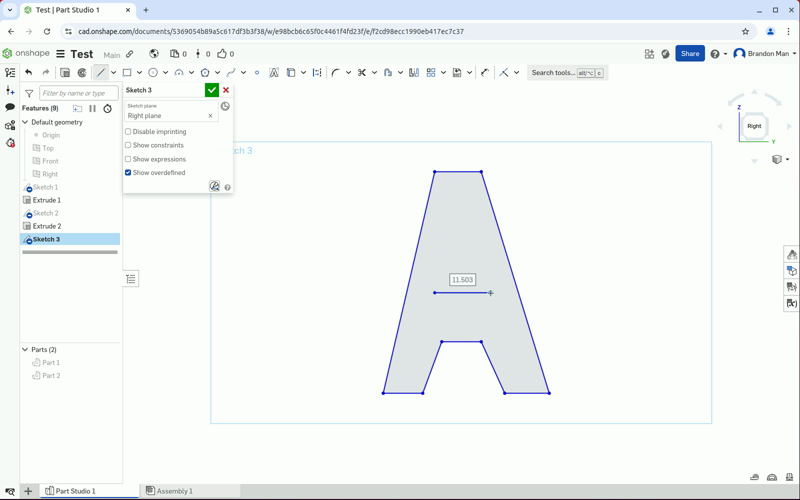
mouse_move(469, 199)
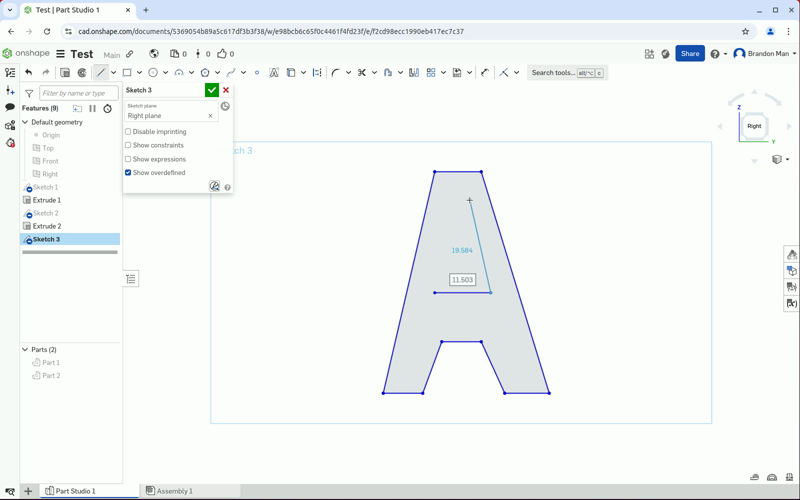
click(469, 199)
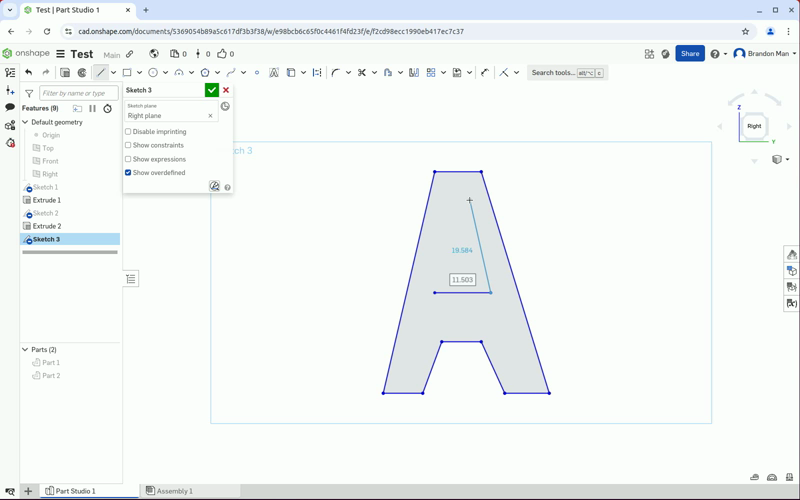
key_up(shift)
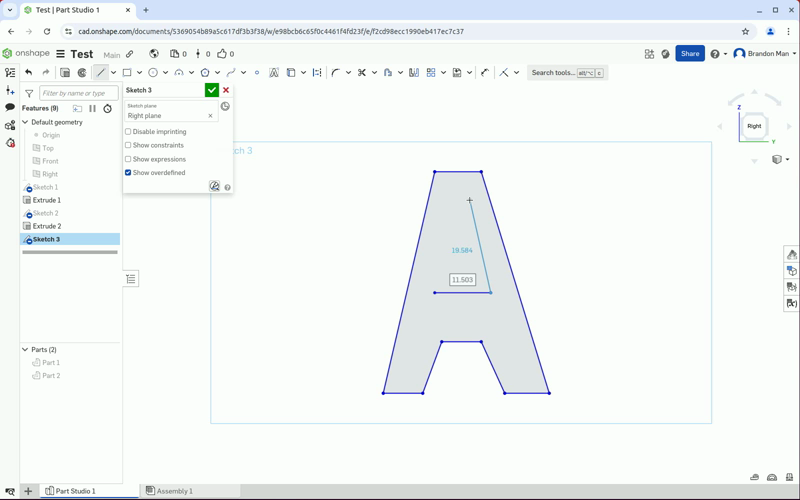
key_down(shift)
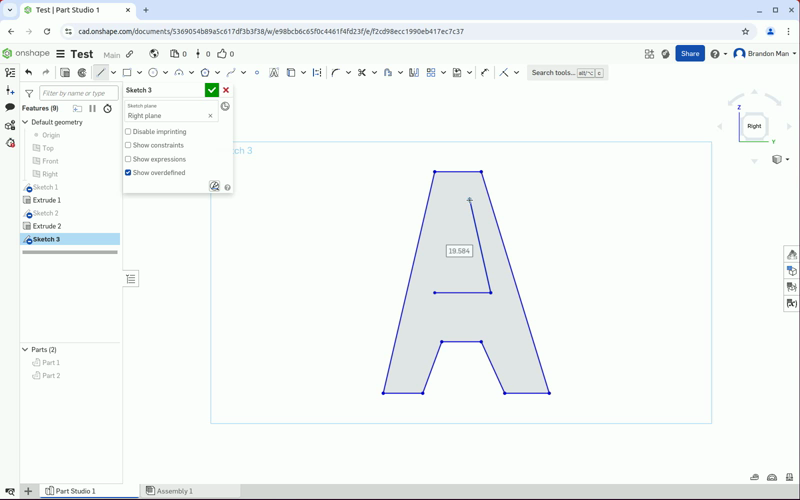
mouse_move(499, 199)
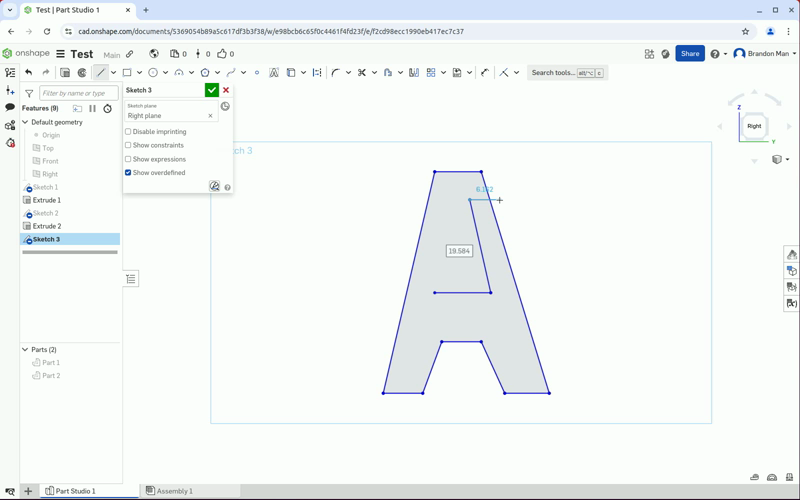
mouse_move(446, 199)
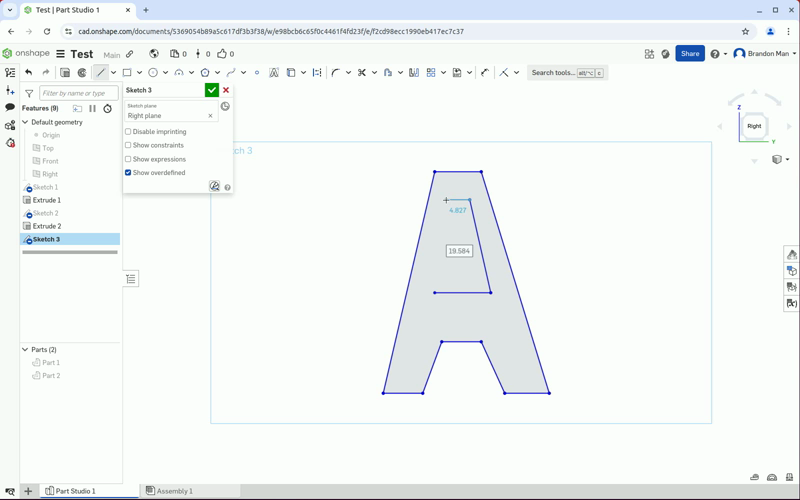
click(446, 199)
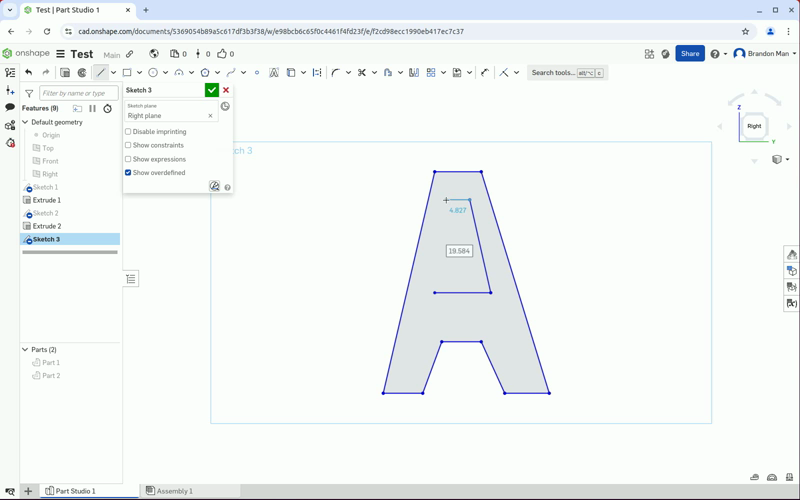
key_up(shift)
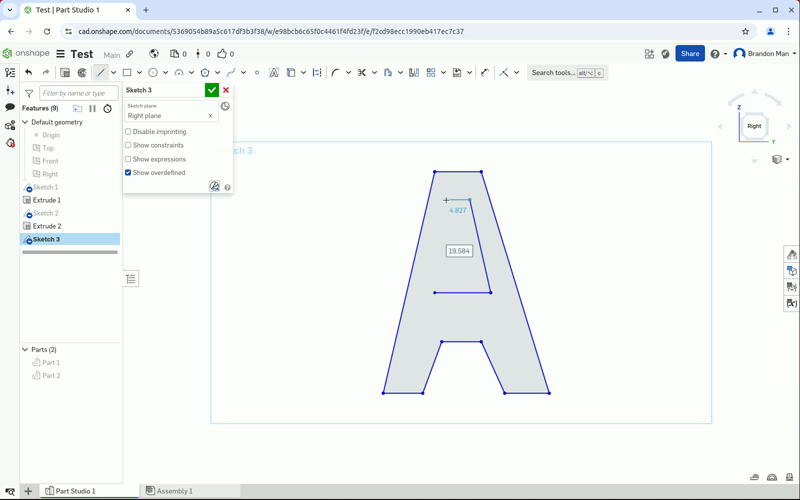
key_down(shift)
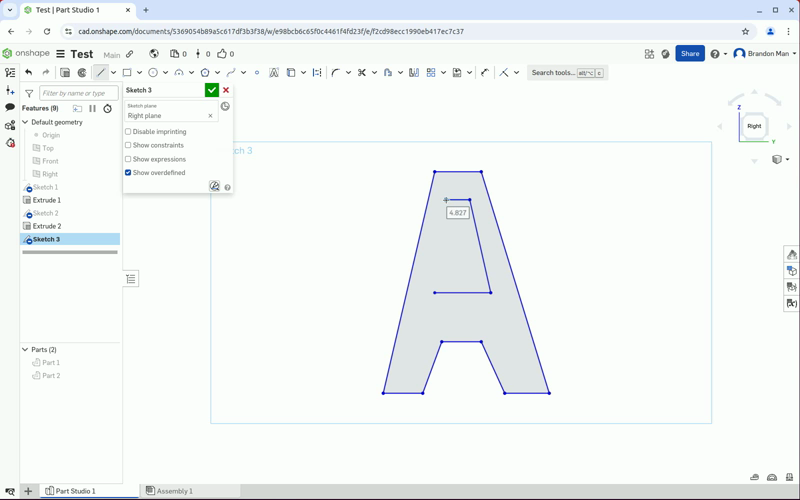
mouse_move(434, 292)
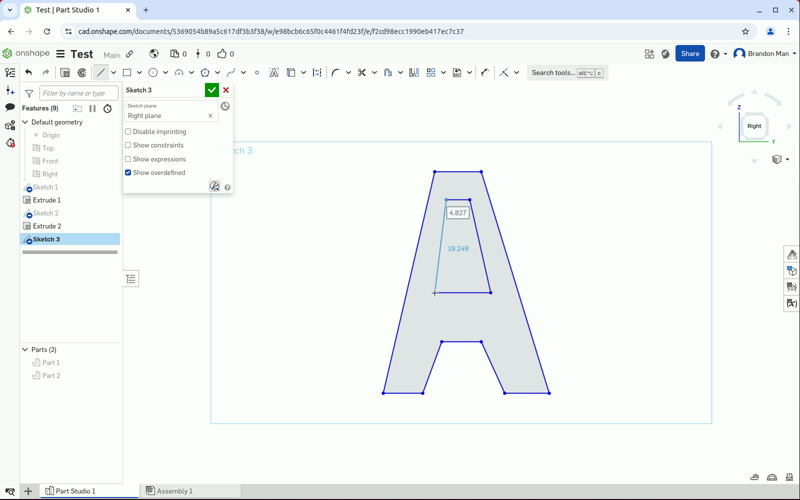
key_up(shift)
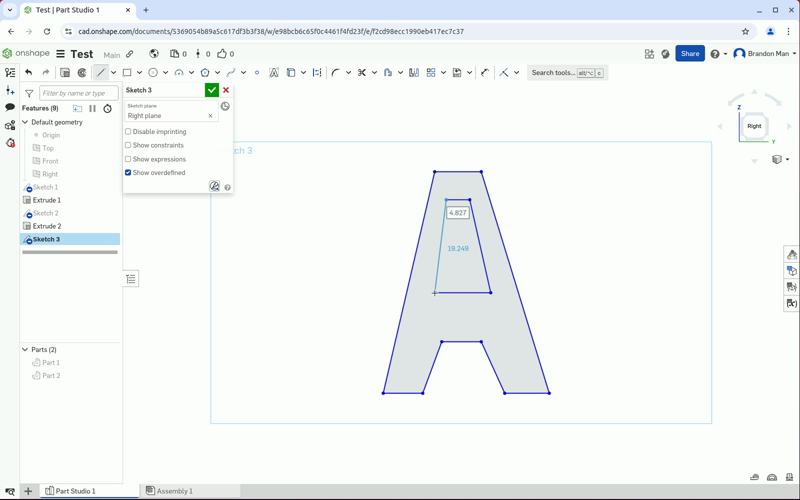
click(434, 292)
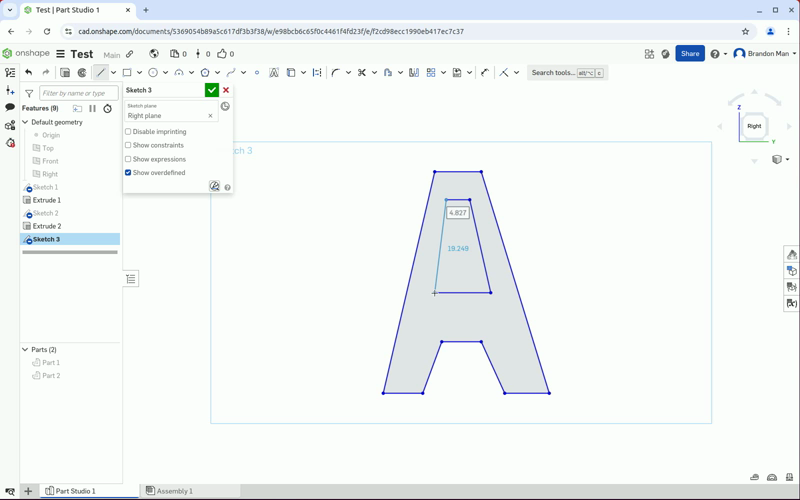
key(esc)
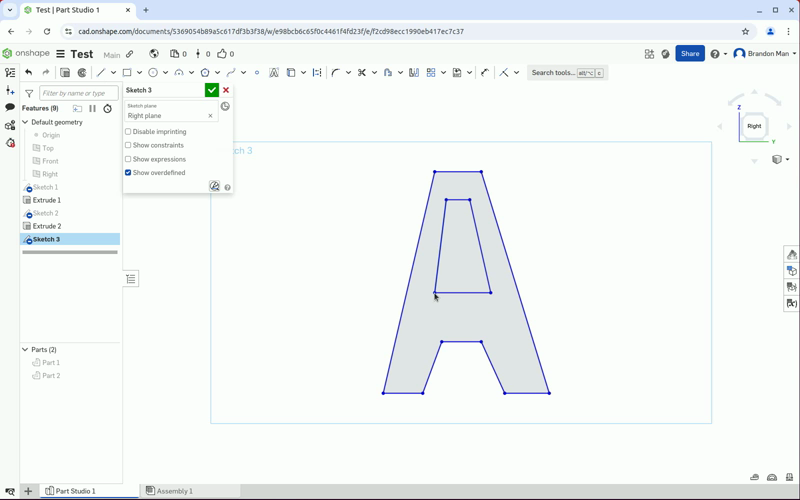
mouse_move(416, 333)
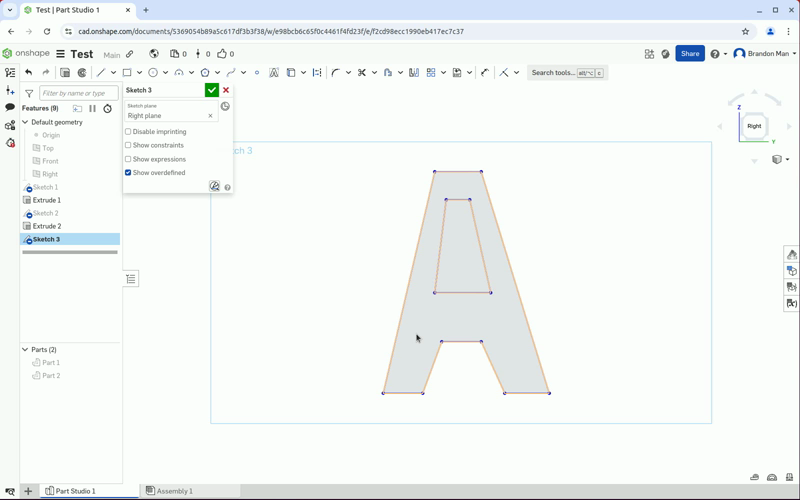
click(416, 333)
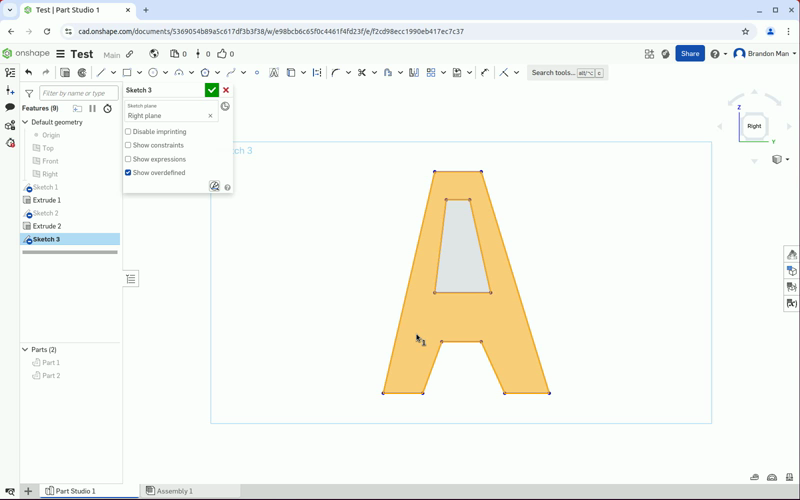
mouse_move(73, 352)
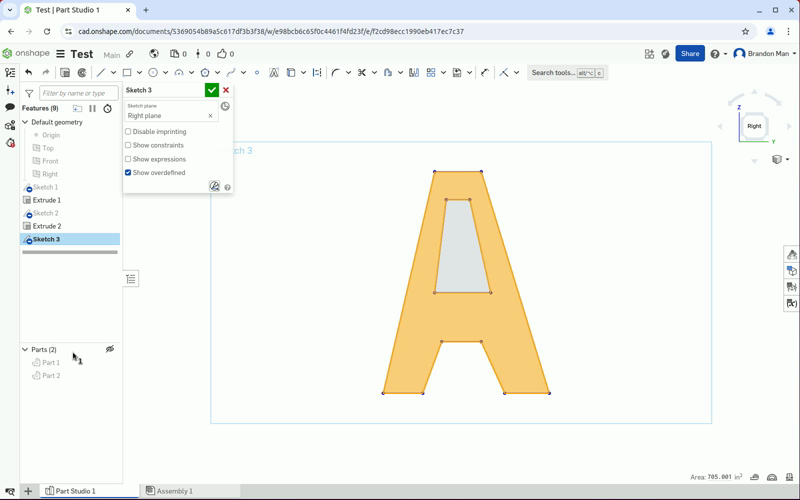
key(shift+y)
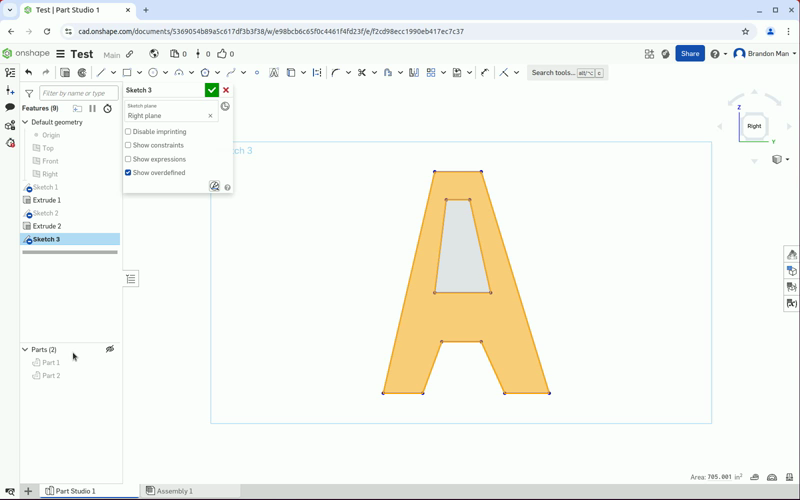
key(shift+e)
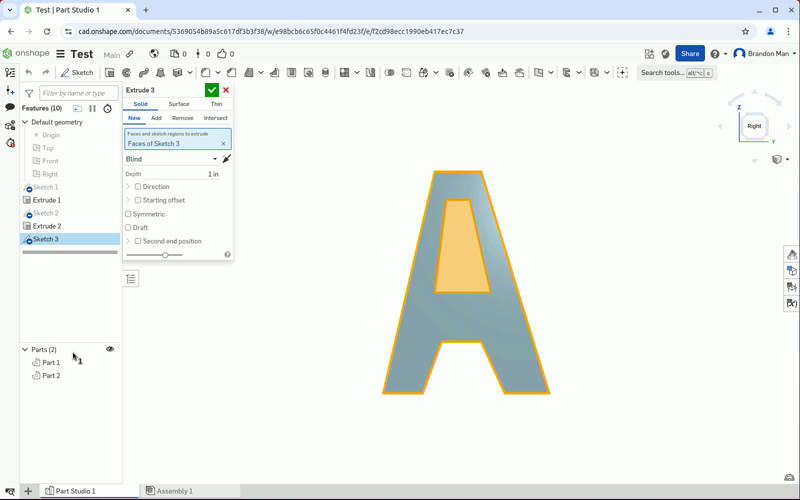
mouse_move(143, 106)
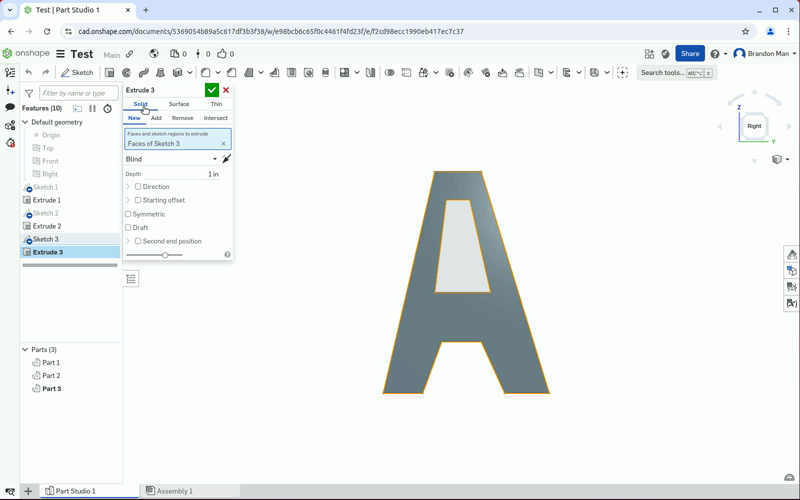
click(143, 106)
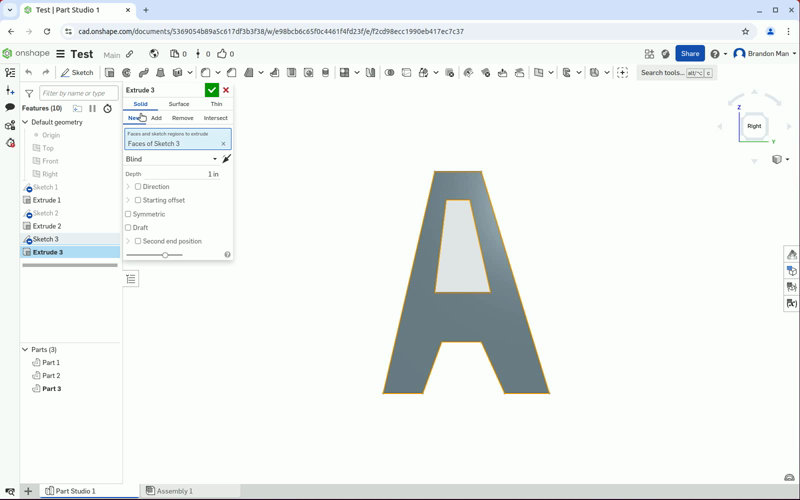
mouse_move(137, 120)
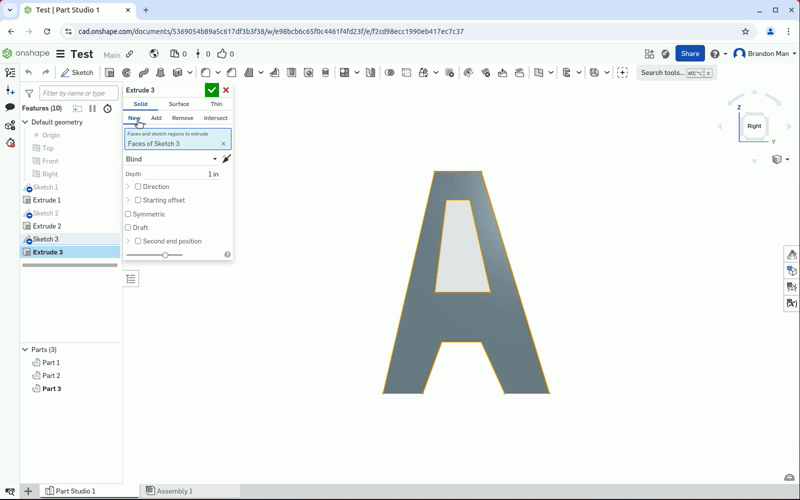
click(137, 120)
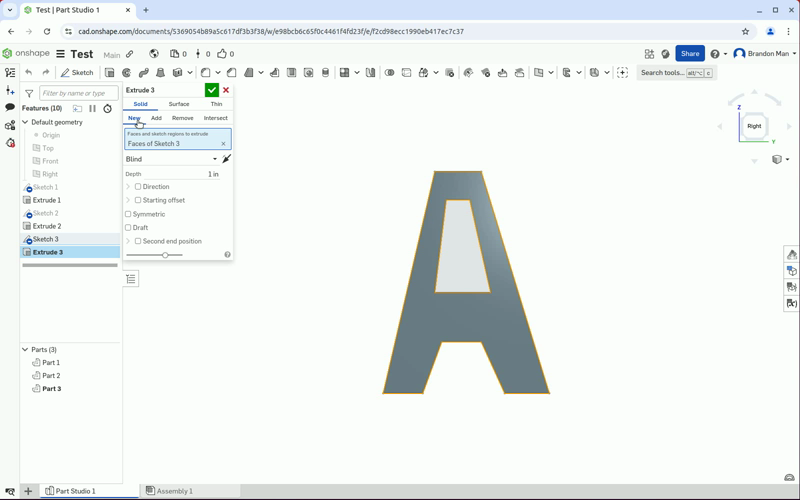
key(tab, 4)
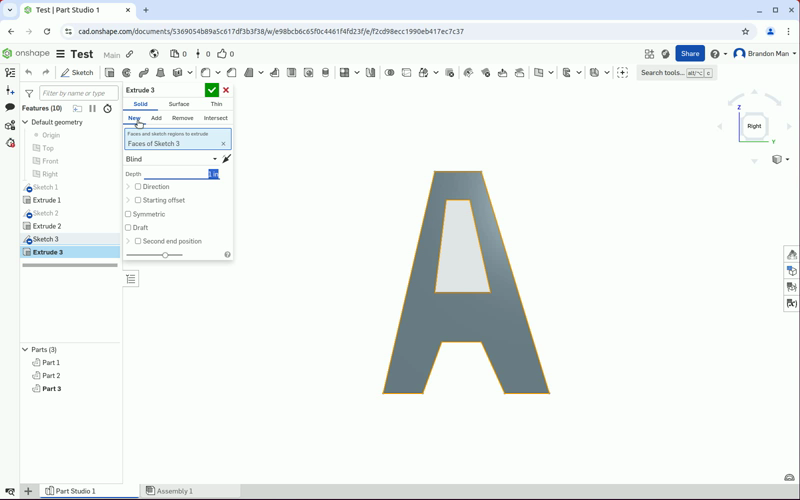
text(7.703)
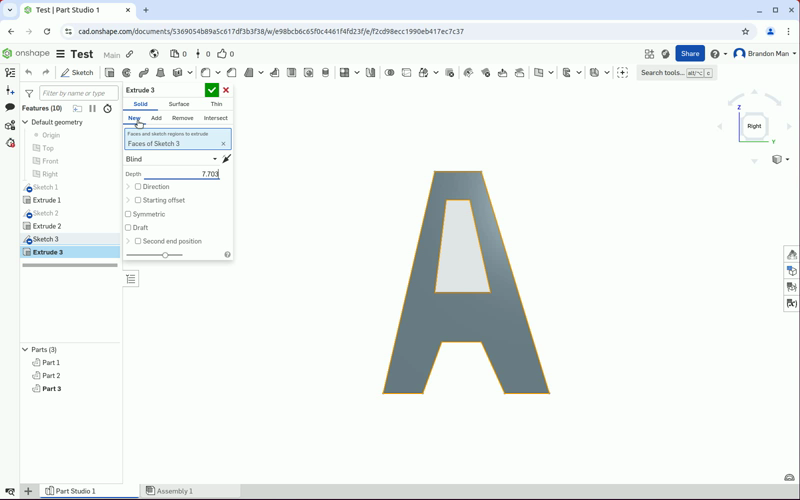
key(enter)
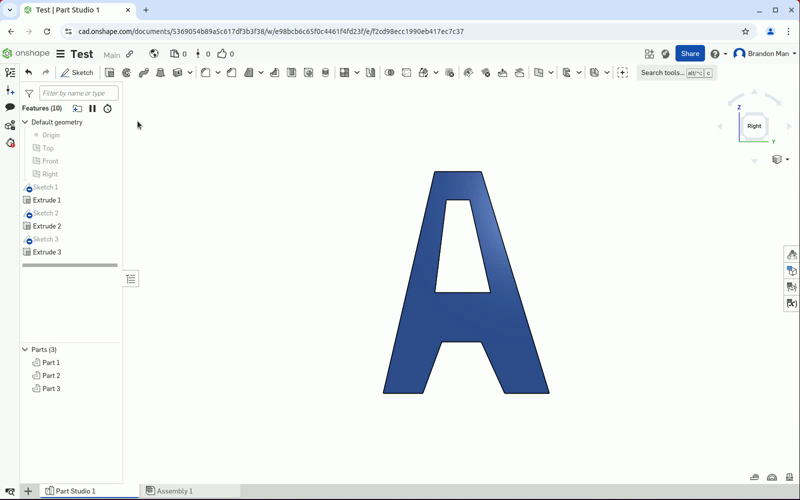
key(shift+h)
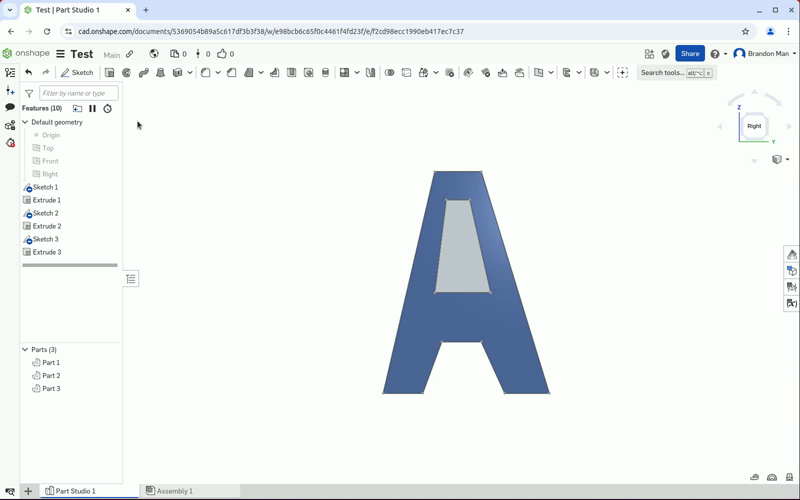
key(shift+h)
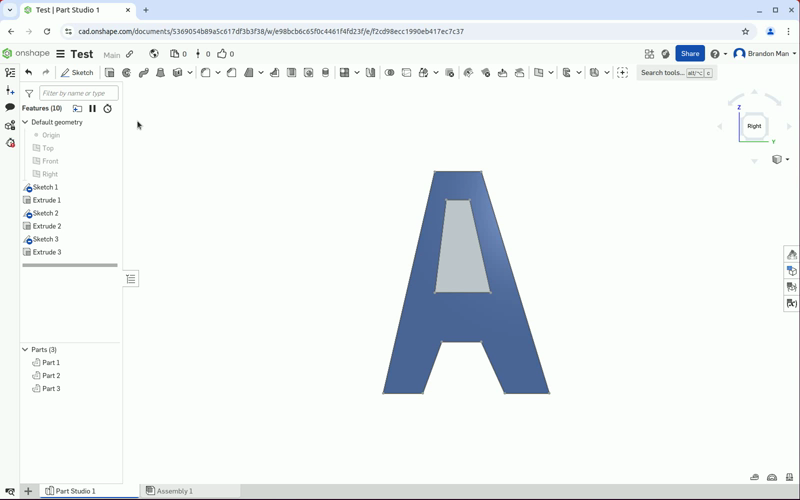
key(shift+7)
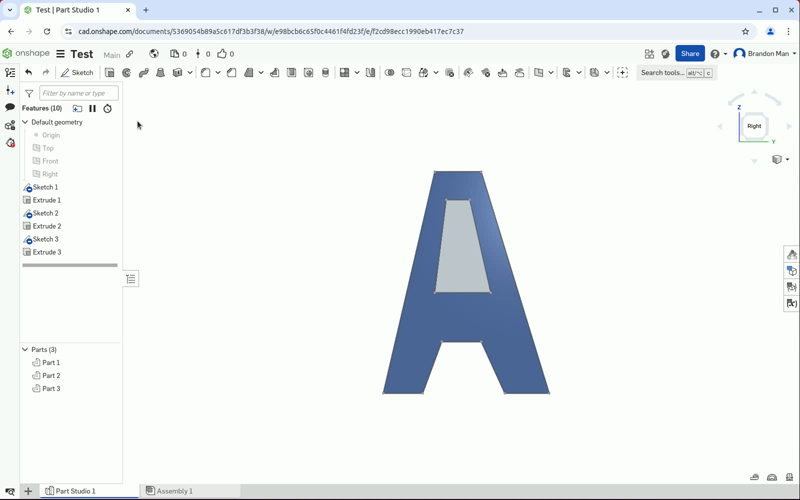
key(right, 2)
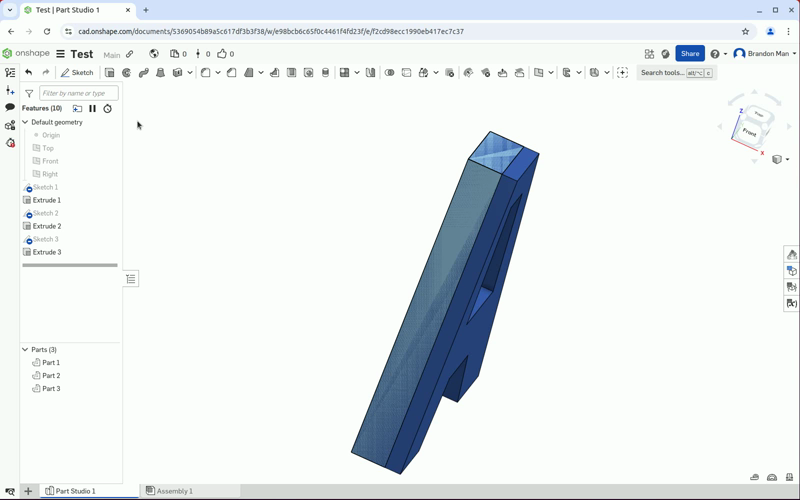
key(down, 2)
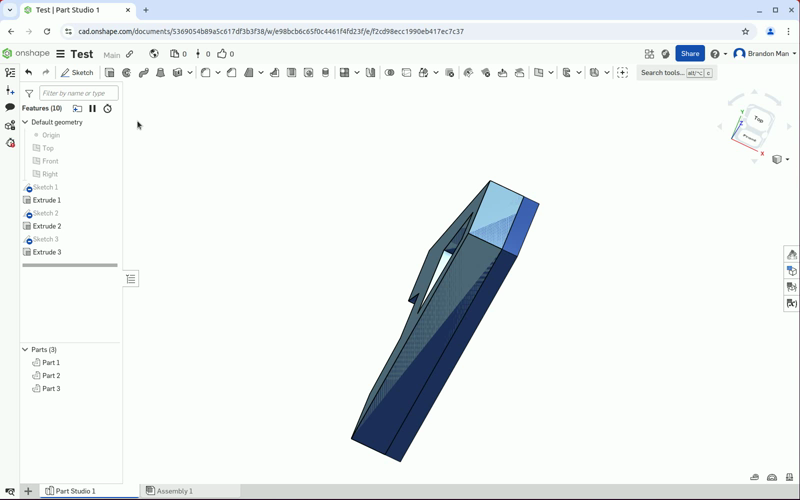
key(up, 2)
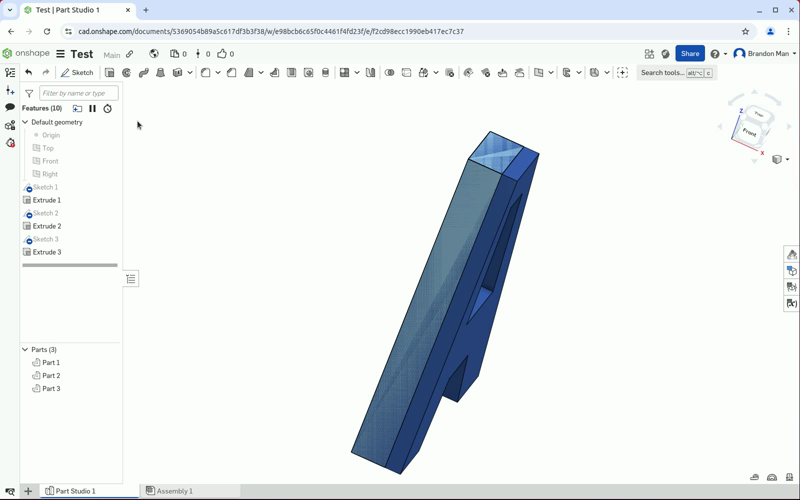
key(left, 2)
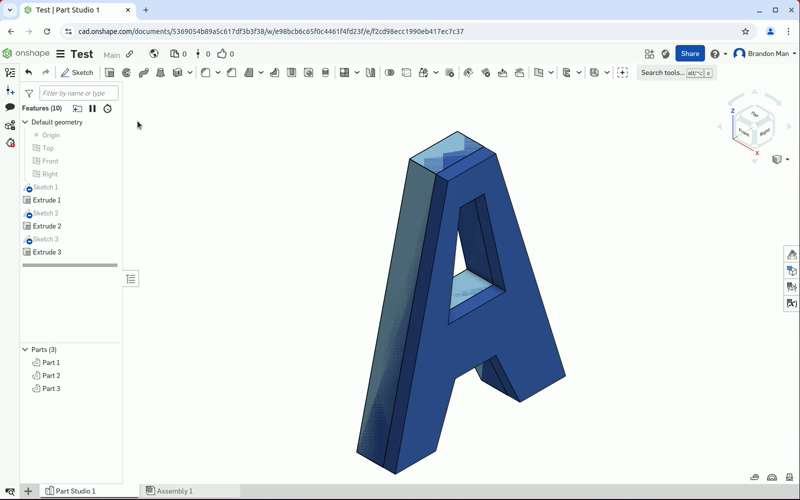
mouse_move(73, 189)
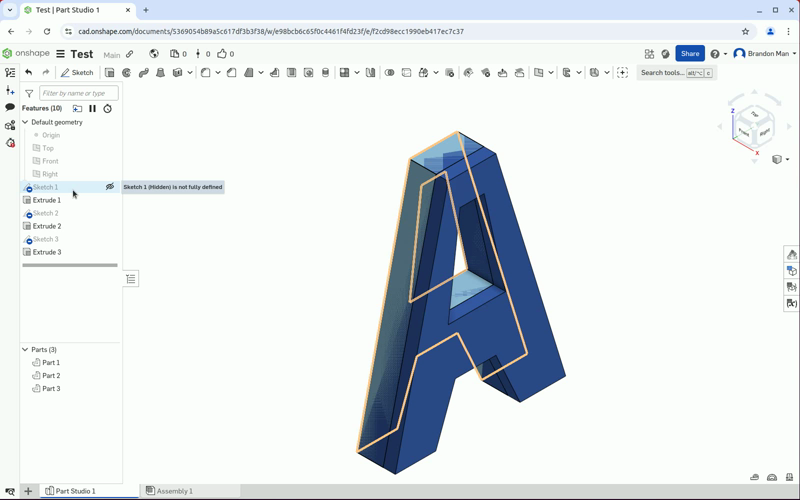
click(73, 189)